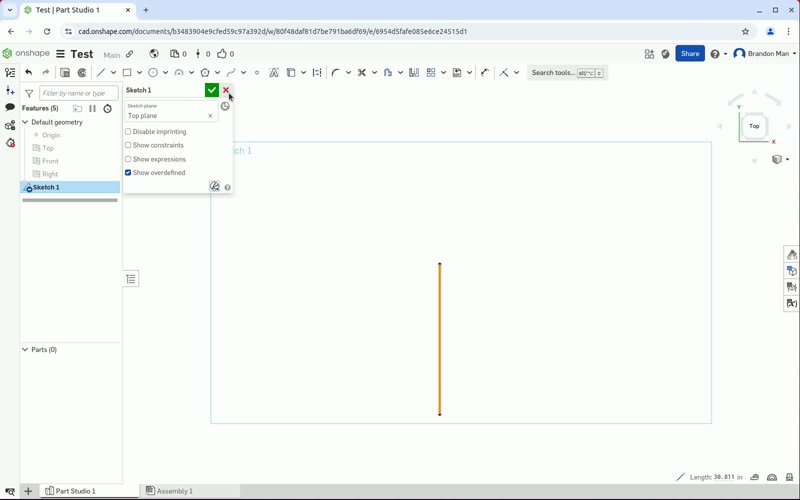
key(shift+h)
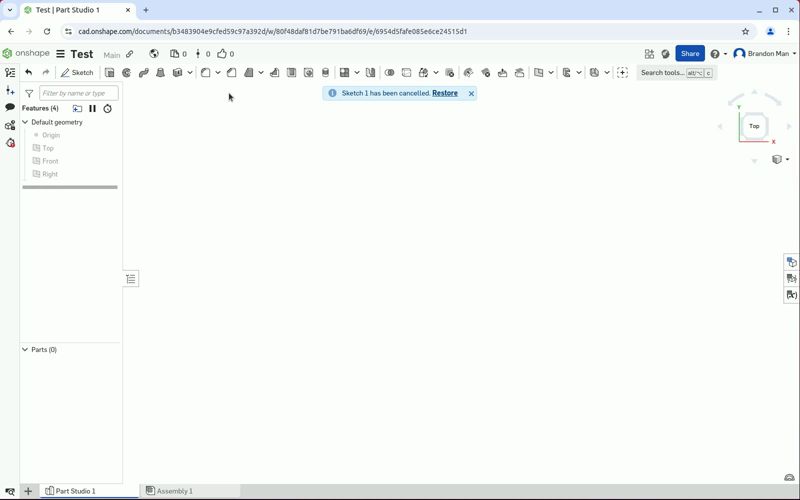
mouse_move(73, 352)
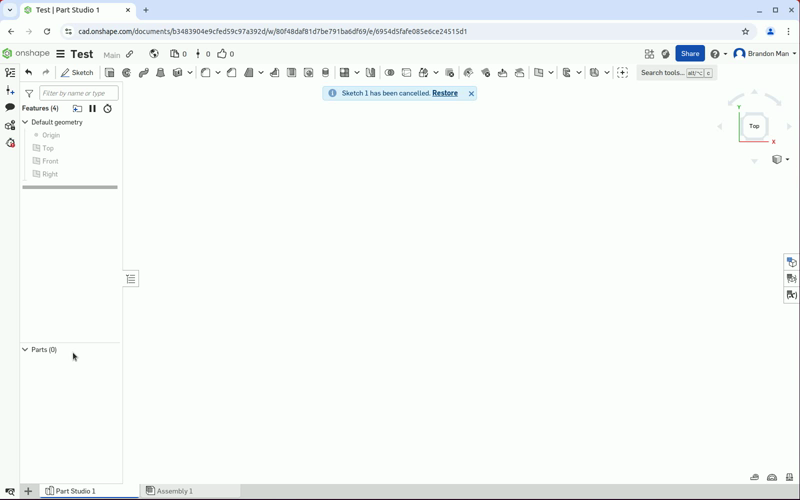
key(y)
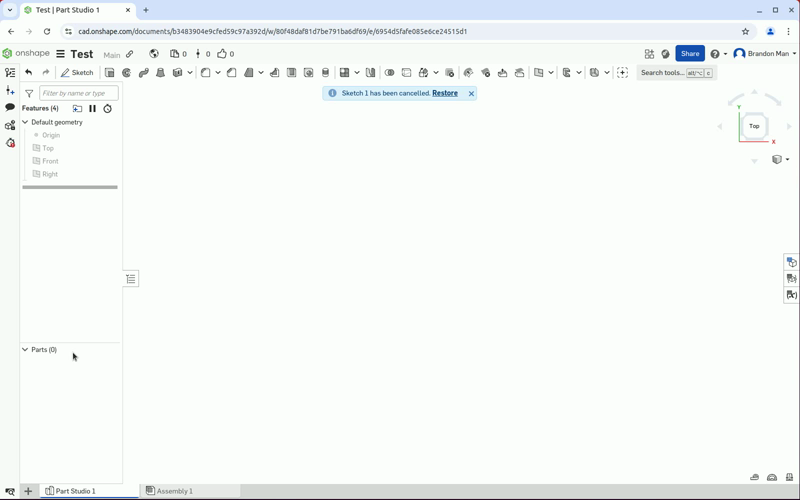
key(shift+p)
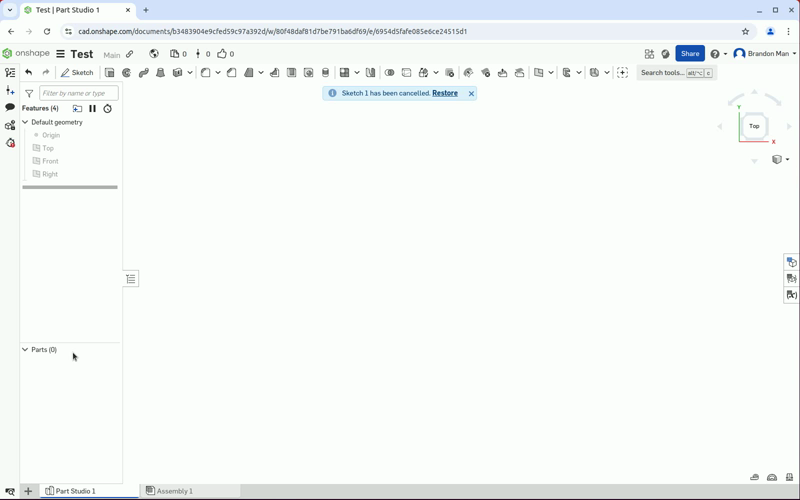
key(space)
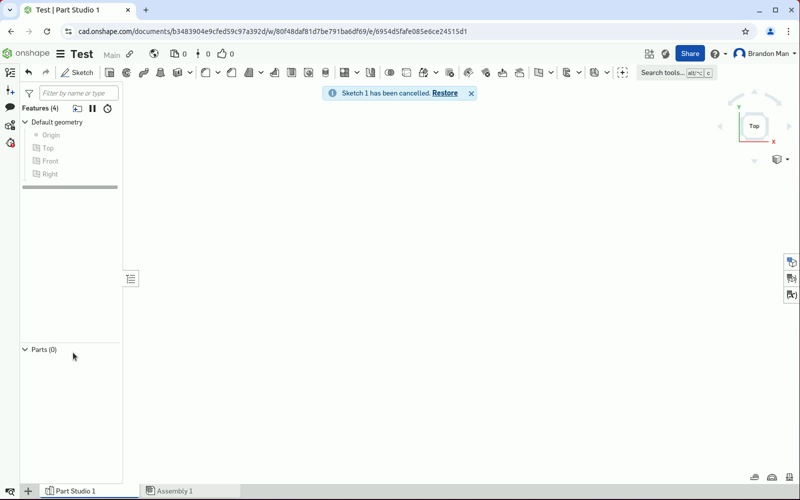
key_down(shift)
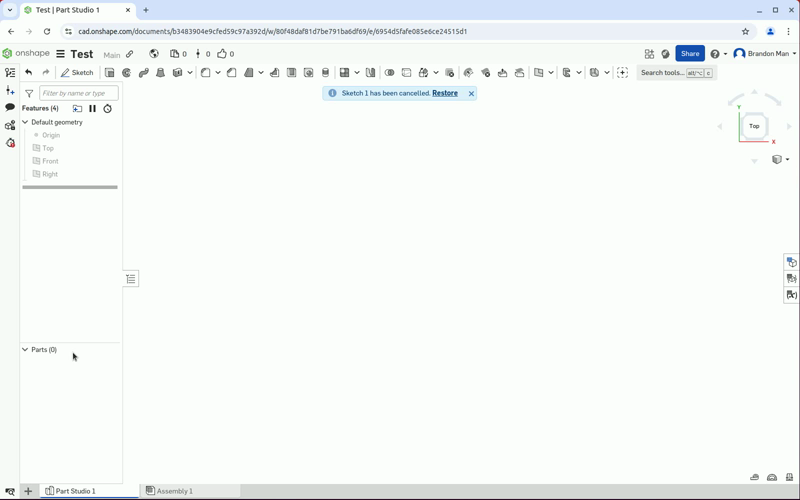
key(up)
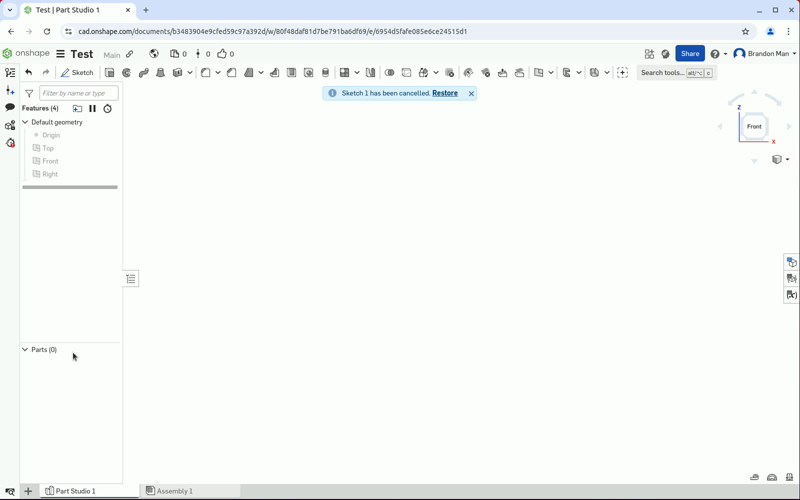
key_up(shift)
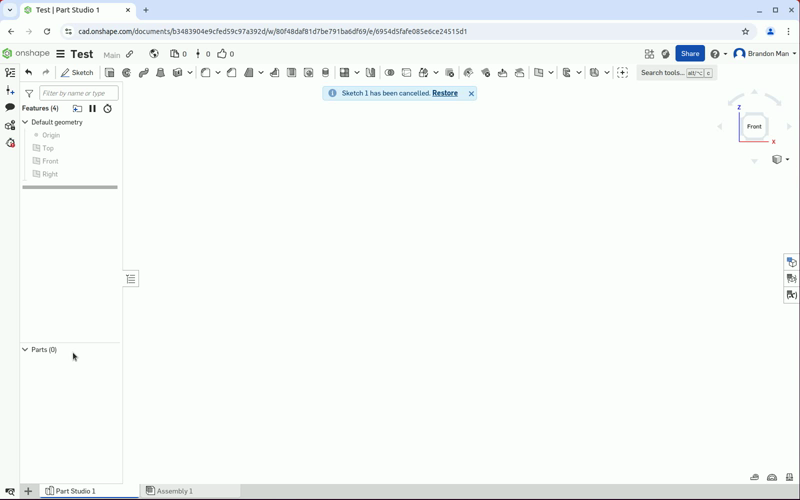
mouse_move(73, 352)
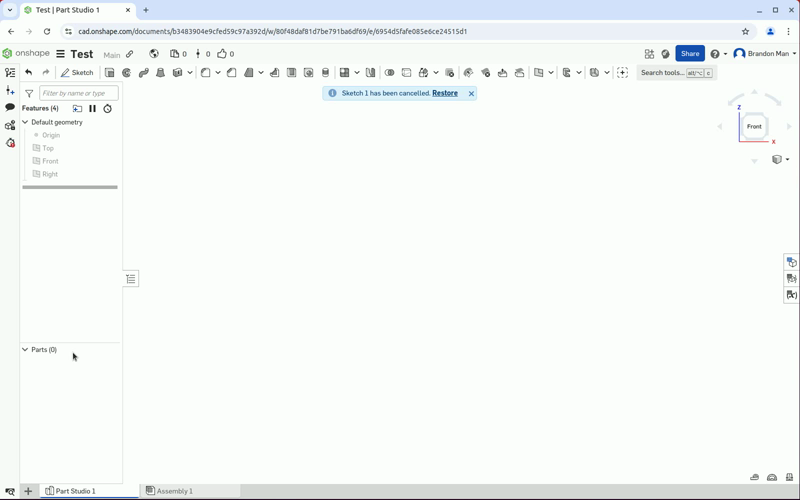
key(shift+y)
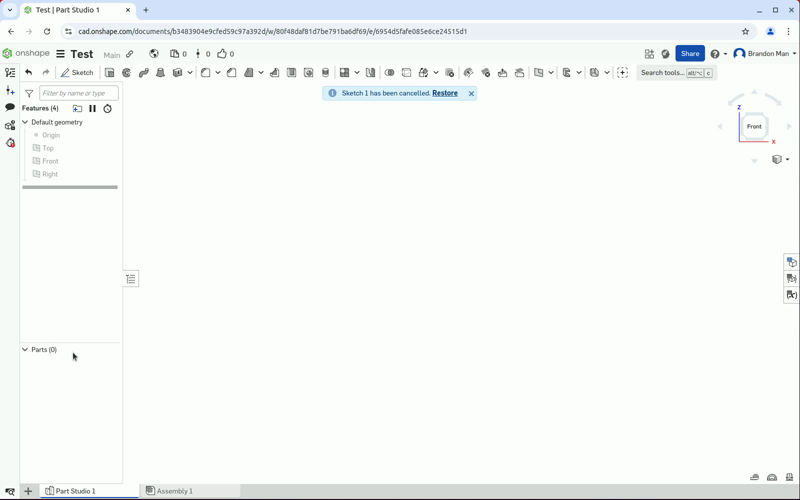
key(shift+s)
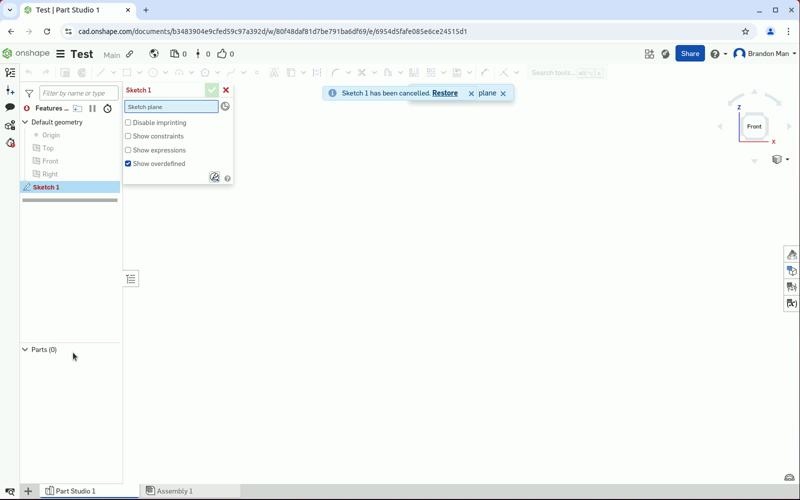
mouse_move(73, 163)
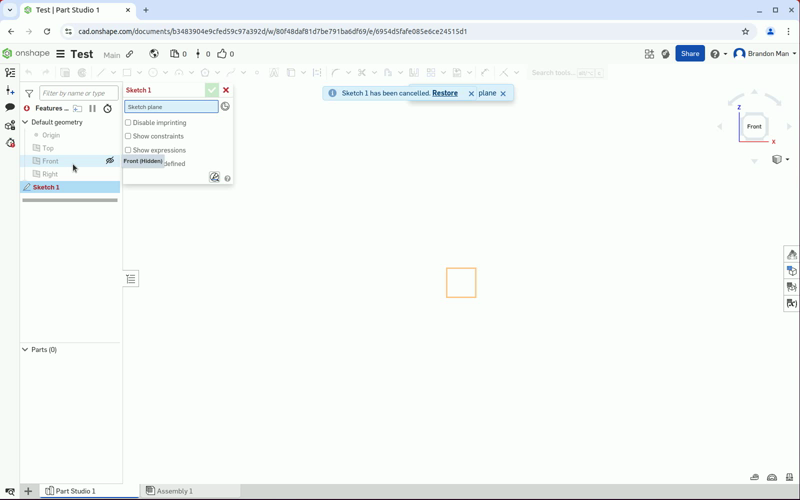
click(73, 163)
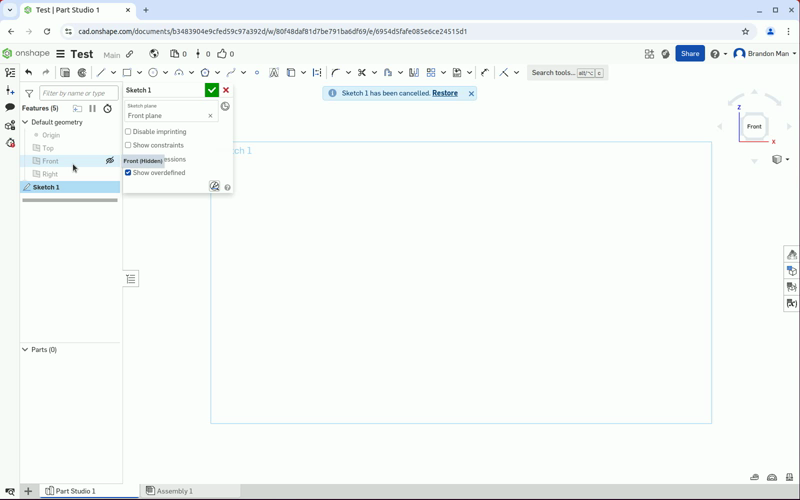
mouse_move(73, 352)
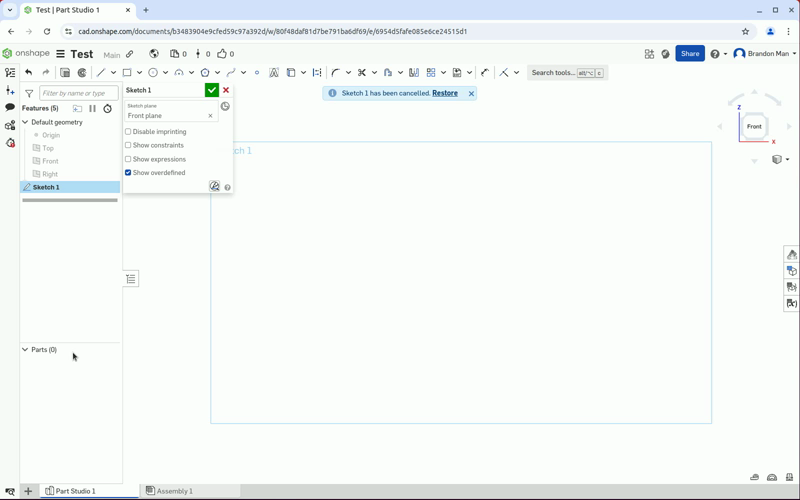
key(y)
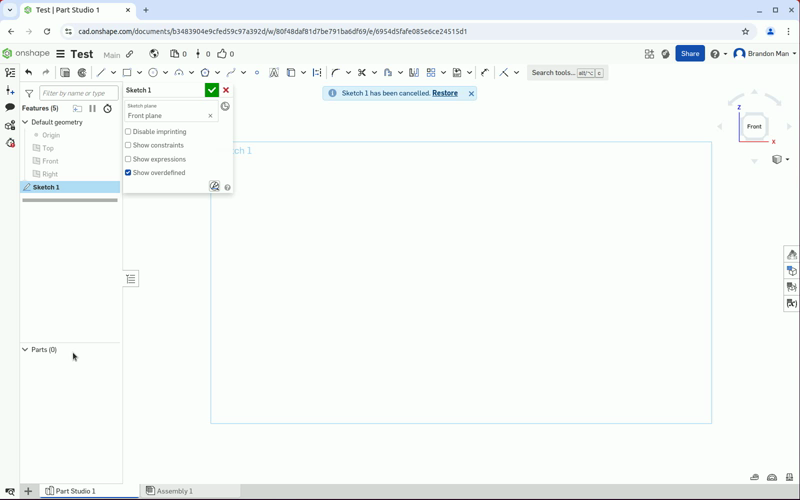
key(c)
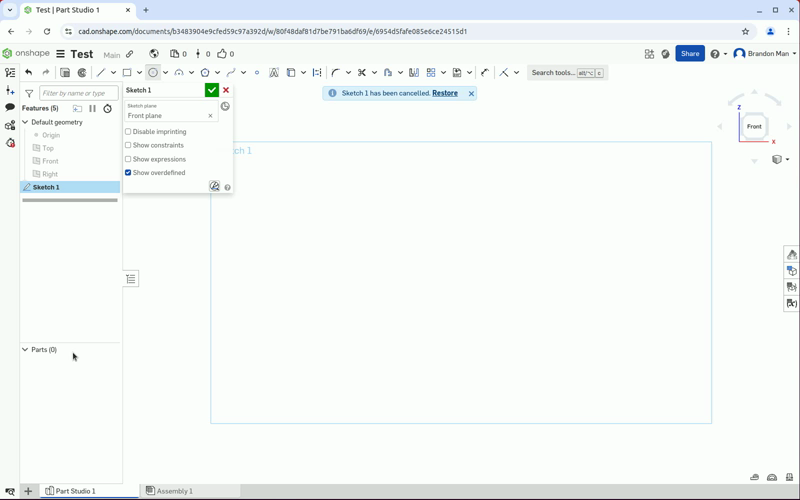
key_down(shift)
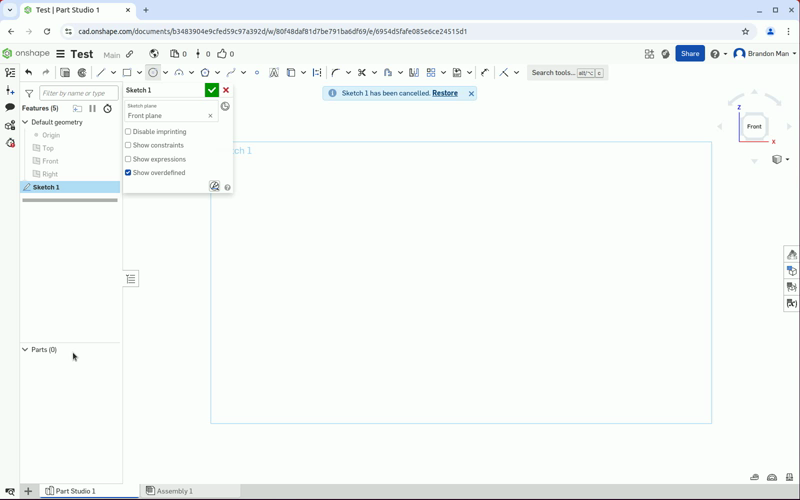
mouse_move(447, 264)
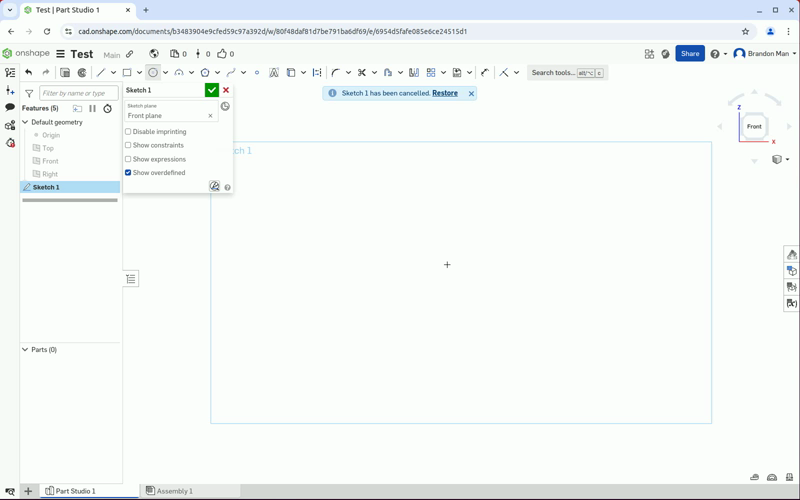
click(447, 264)
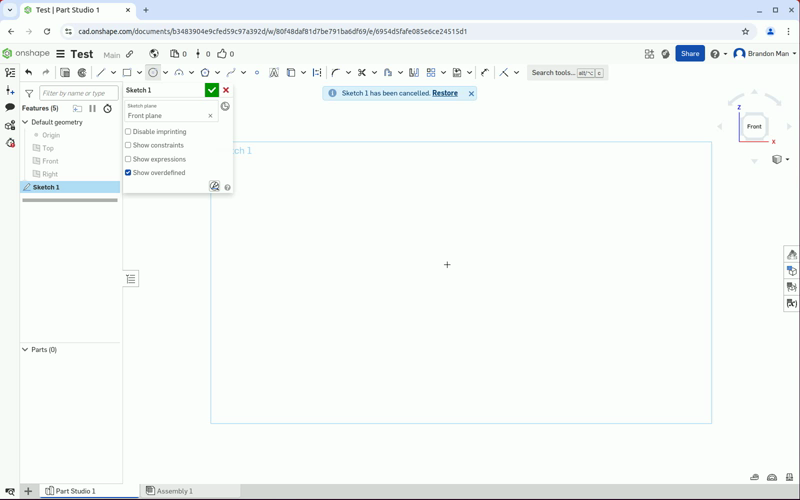
key_up(shift)
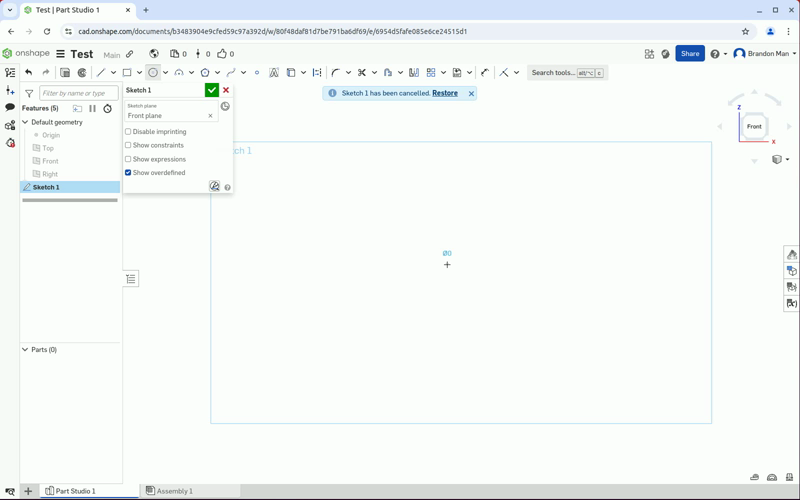
mouse_move(504, 264)
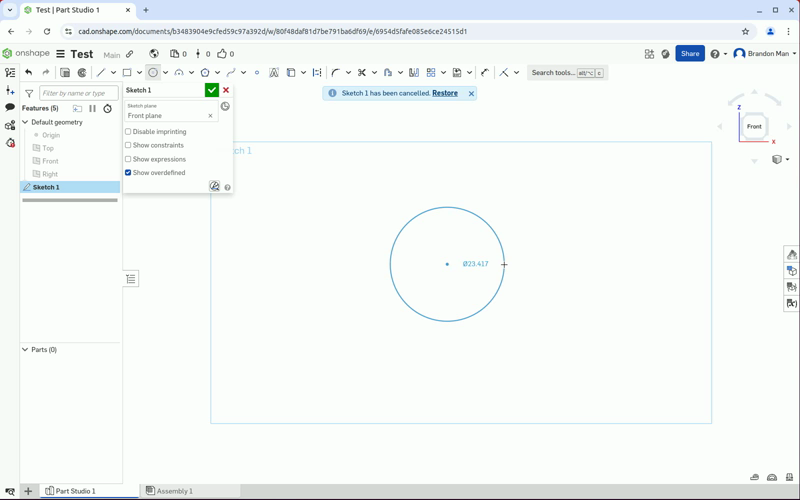
click(504, 264)
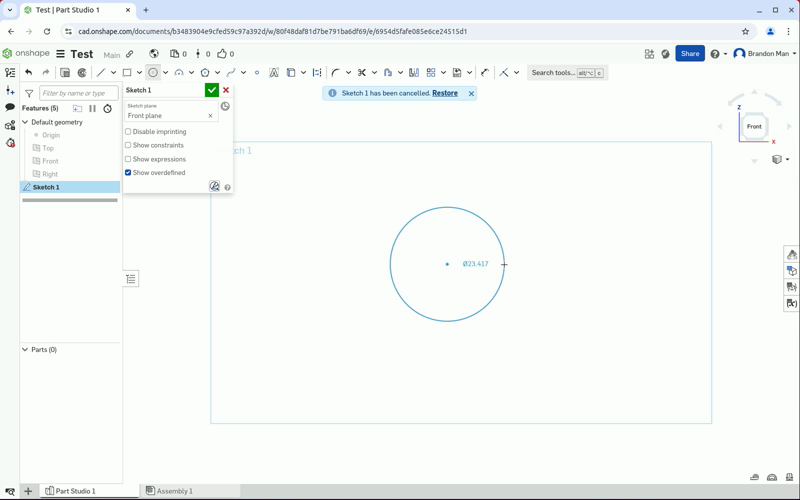
key(esc)
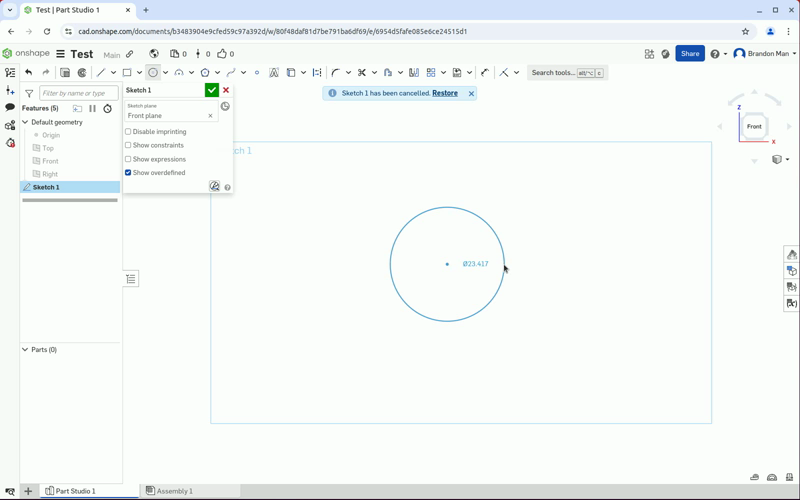
key(l)
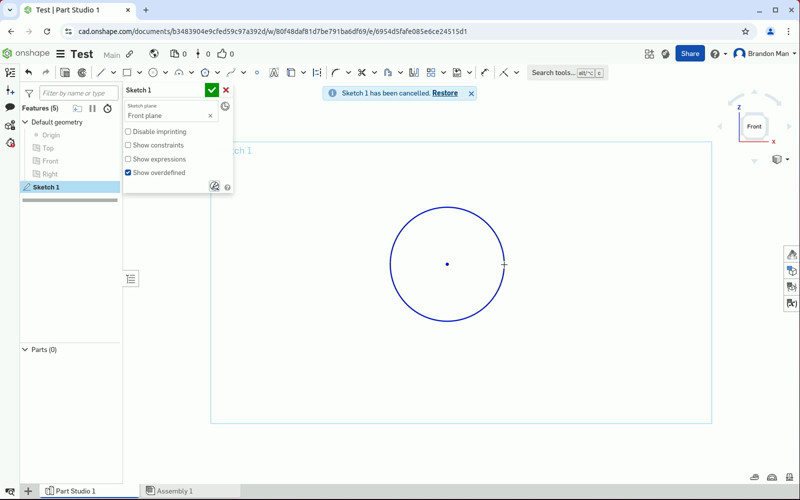
key_down(shift)
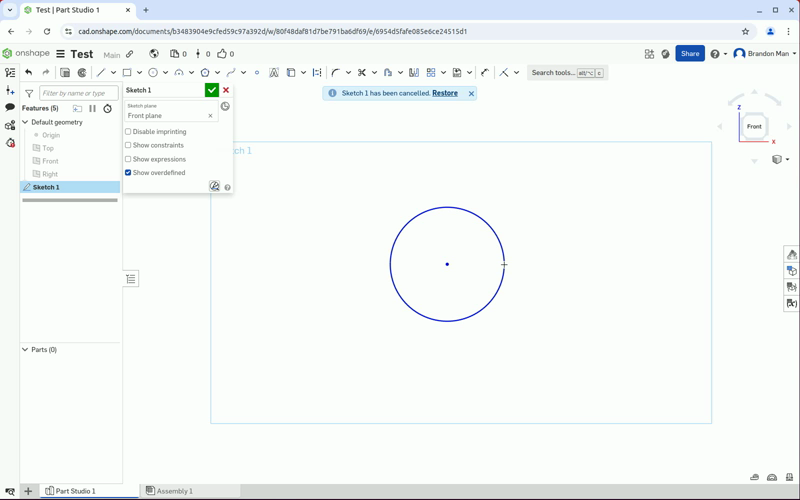
mouse_move(433, 278)
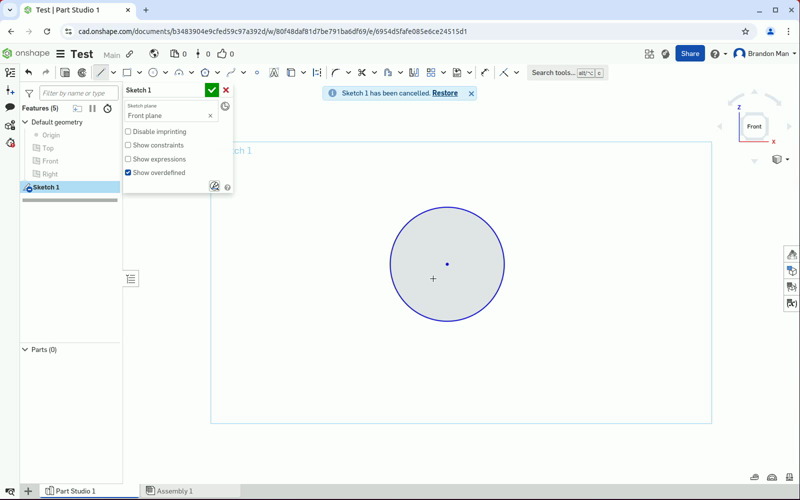
click(433, 278)
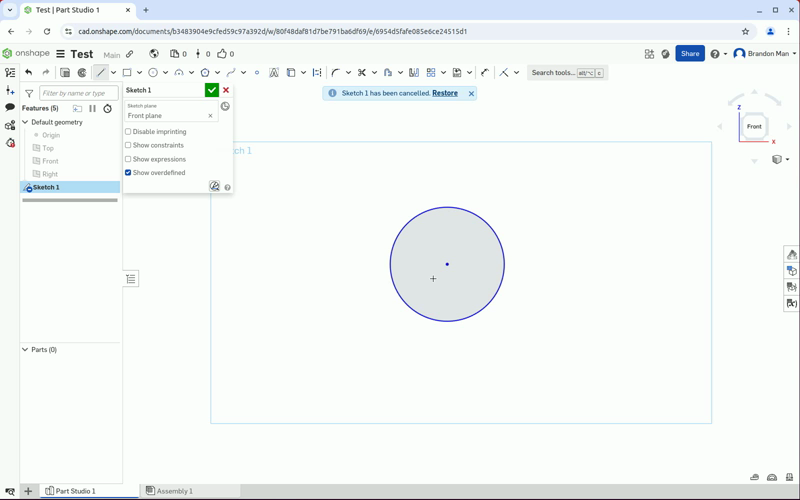
key_up(shift)
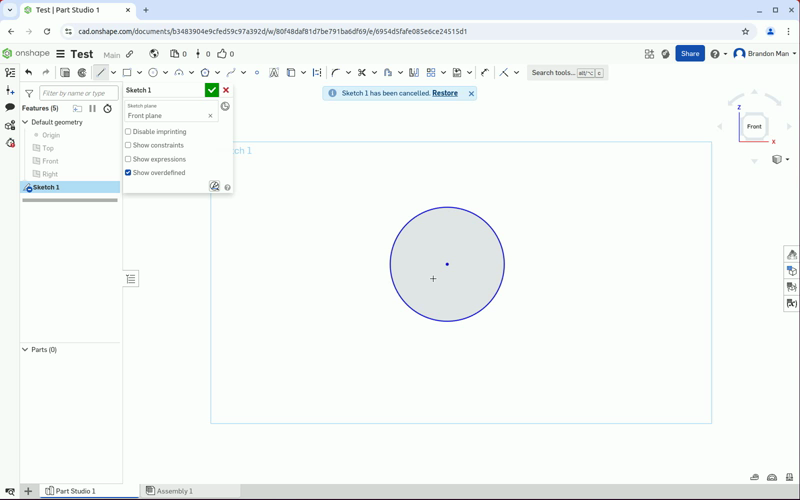
key_down(shift)
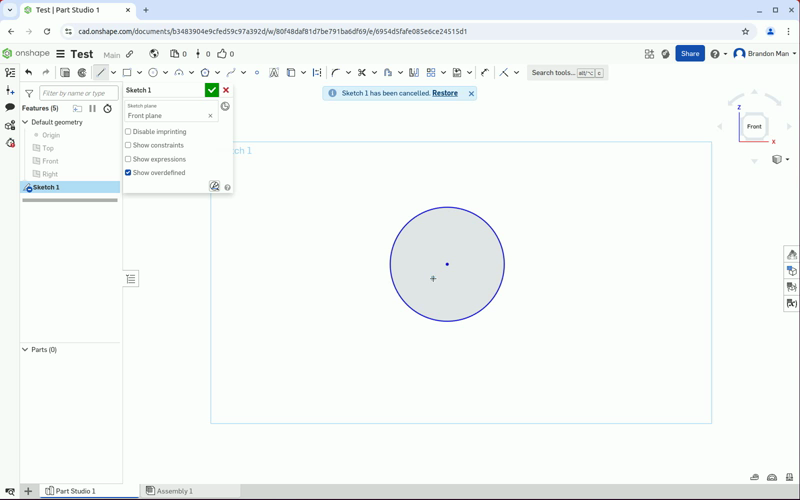
mouse_move(463, 278)
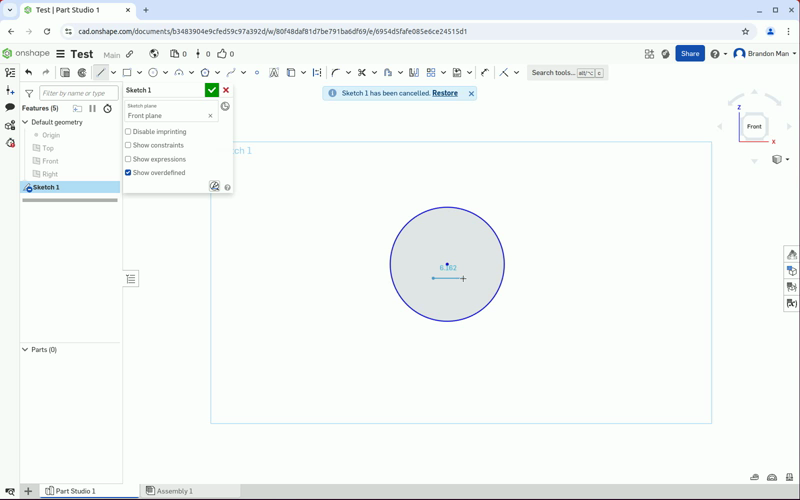
mouse_move(460, 278)
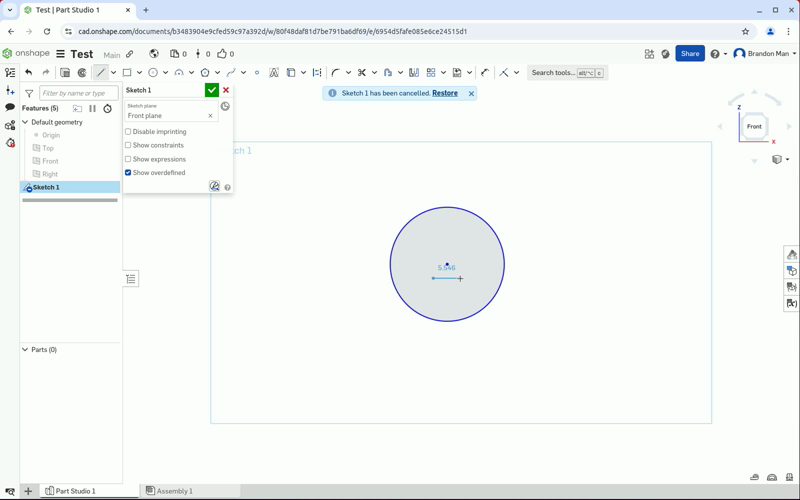
click(460, 278)
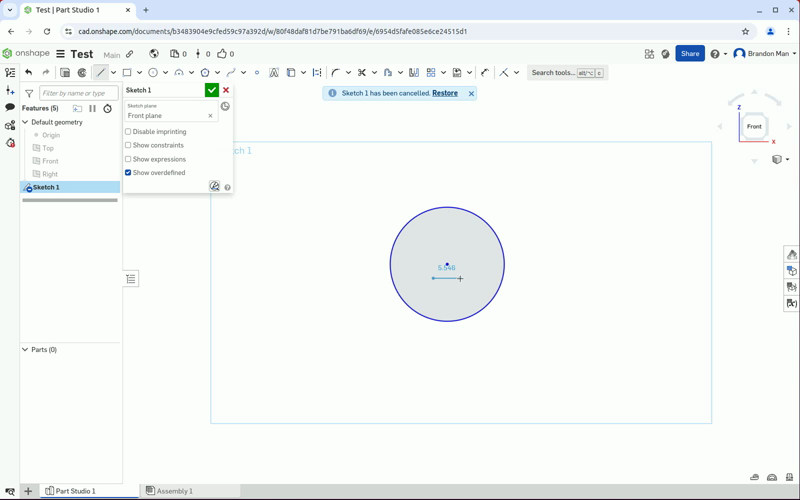
key_up(shift)
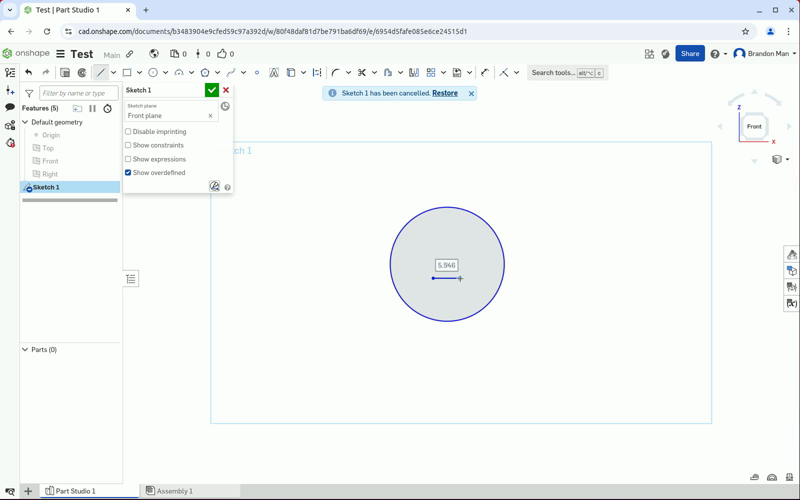
key_down(shift)
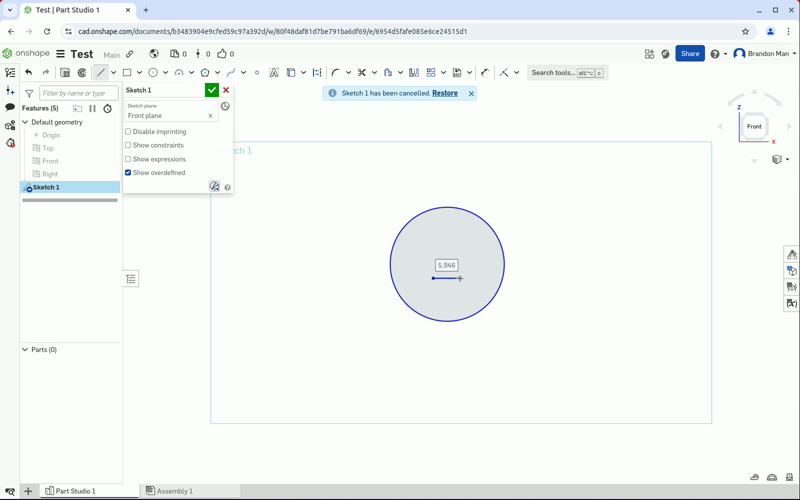
mouse_move(490, 278)
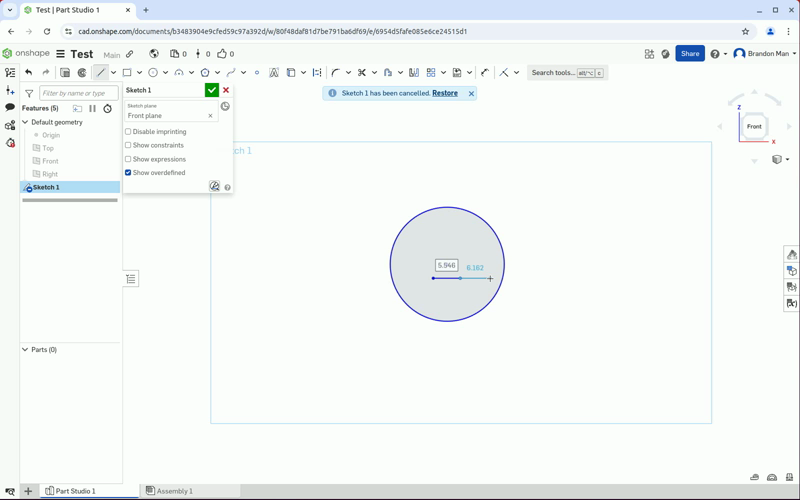
mouse_move(460, 249)
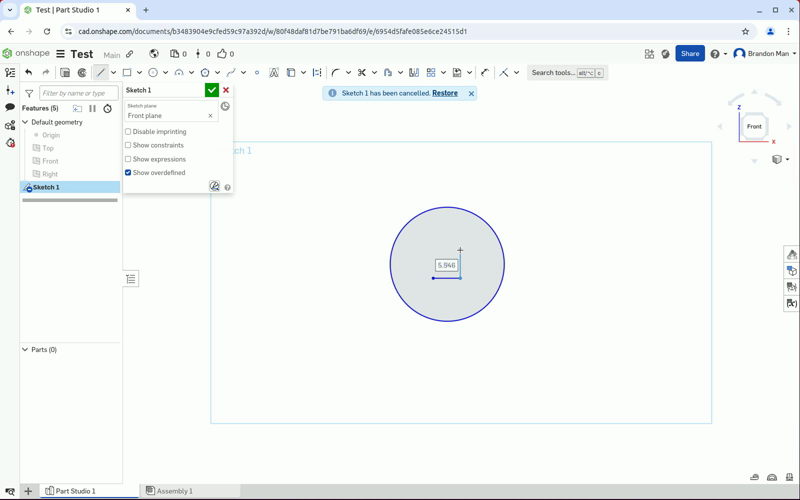
click(460, 249)
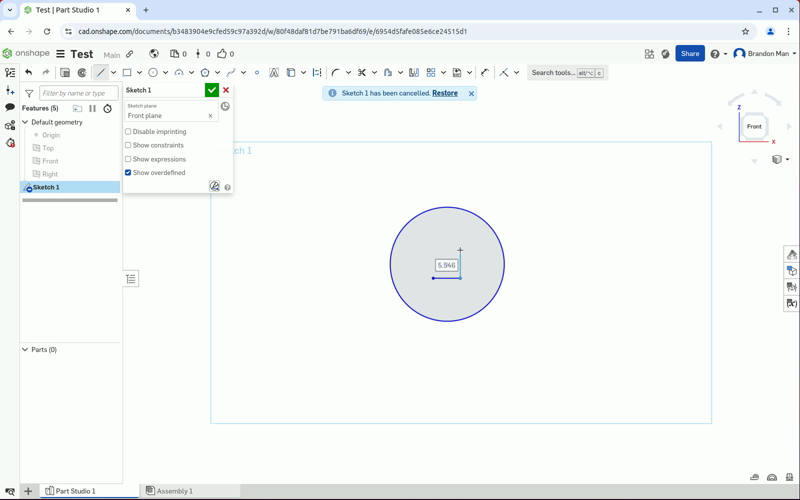
key_up(shift)
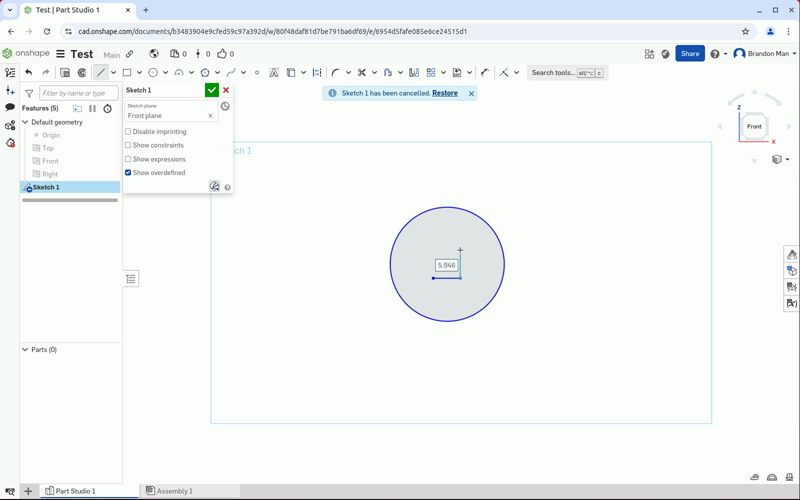
key_down(shift)
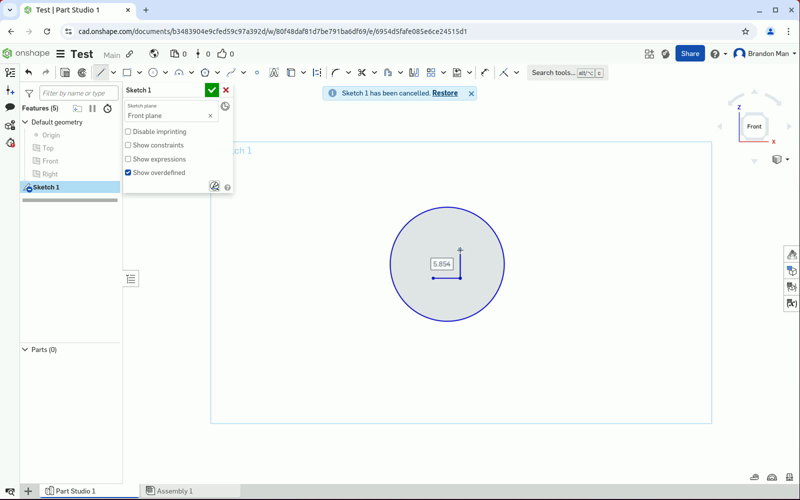
mouse_move(490, 249)
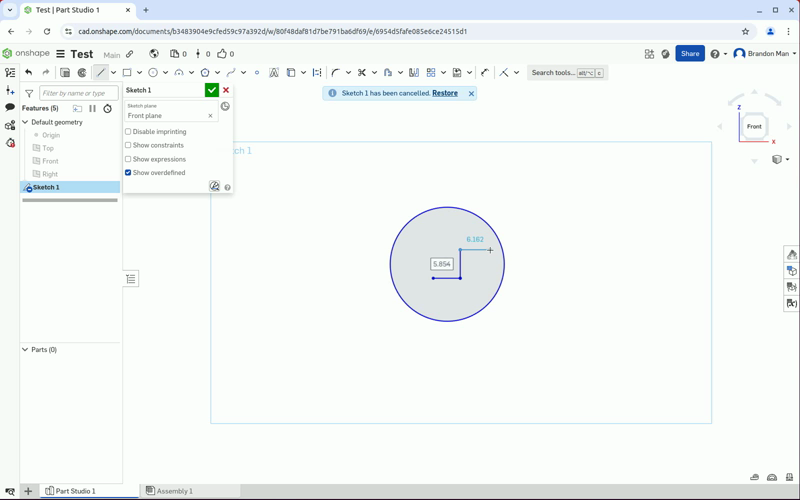
mouse_move(433, 249)
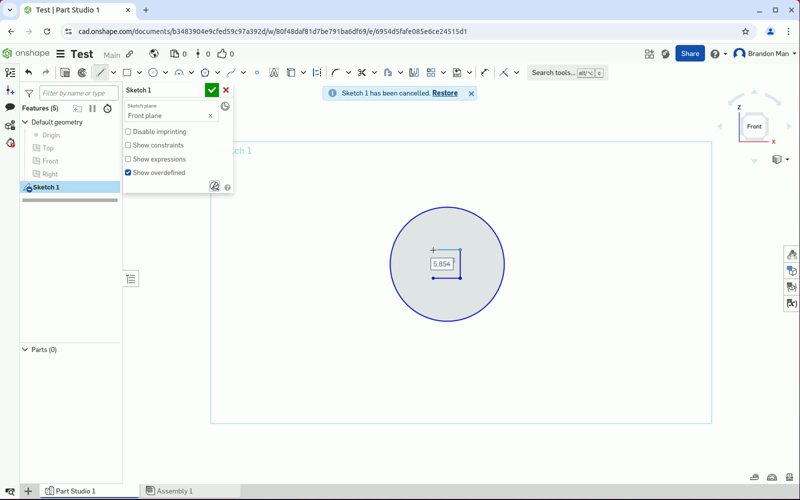
click(433, 249)
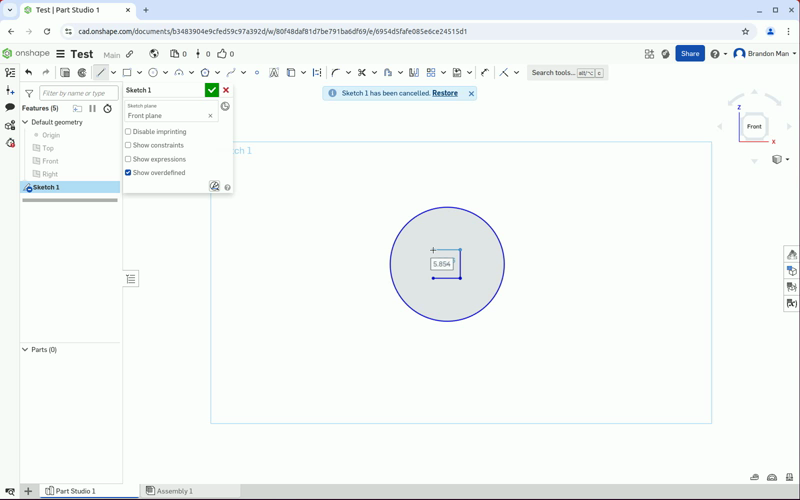
key_up(shift)
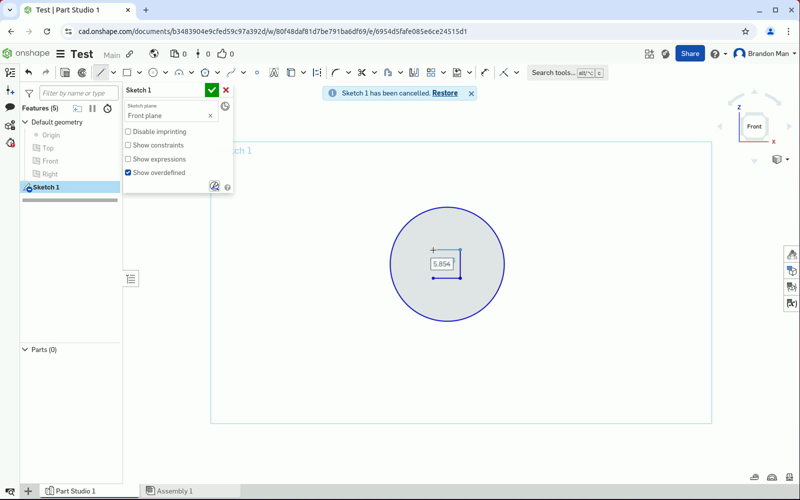
mouse_move(463, 249)
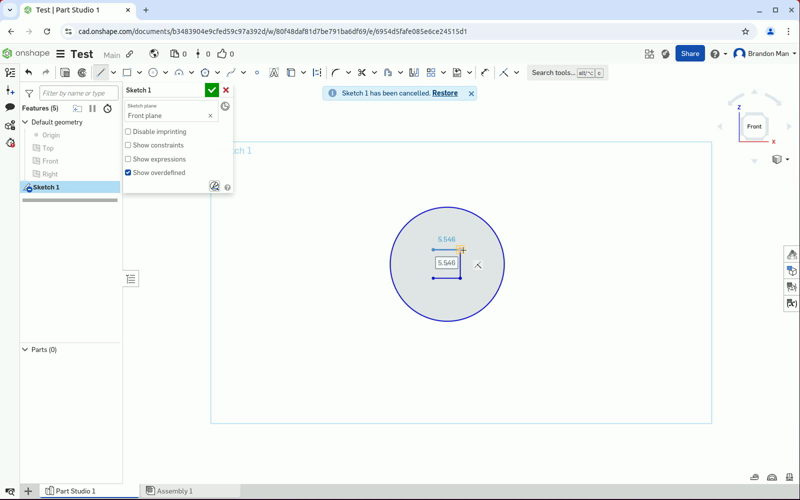
key_down(shift)
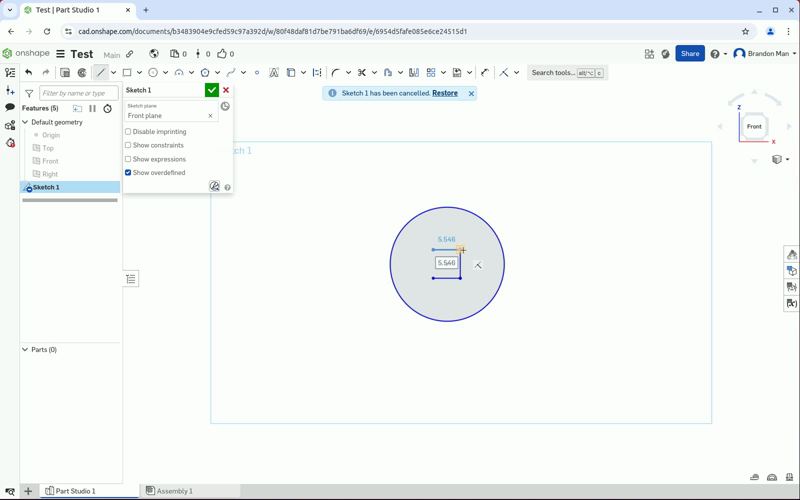
mouse_move(433, 278)
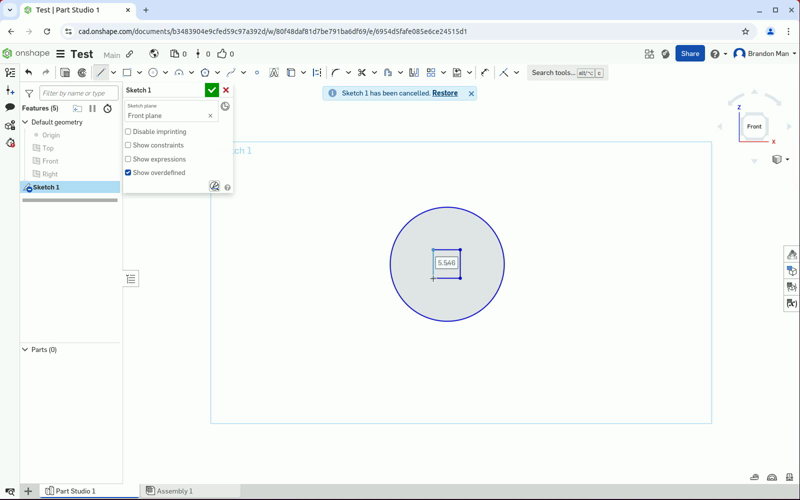
key_up(shift)
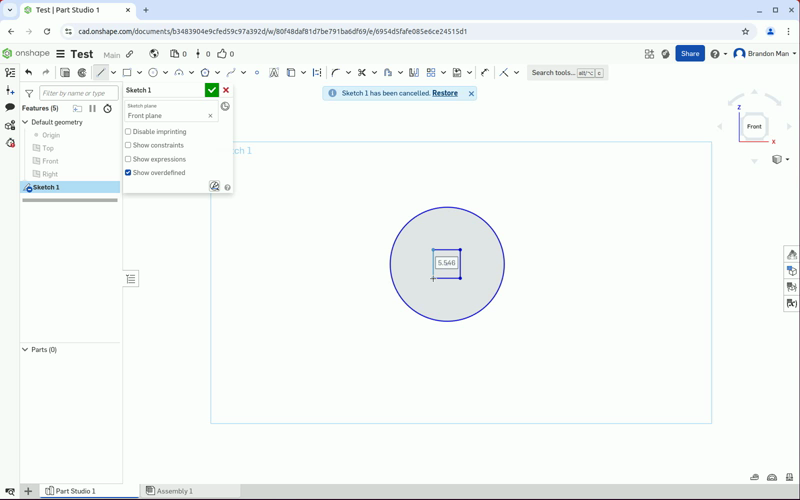
click(433, 278)
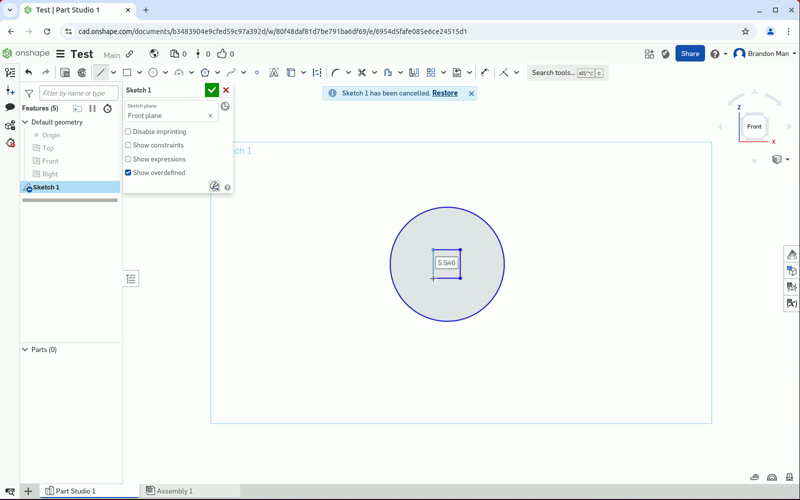
key(esc)
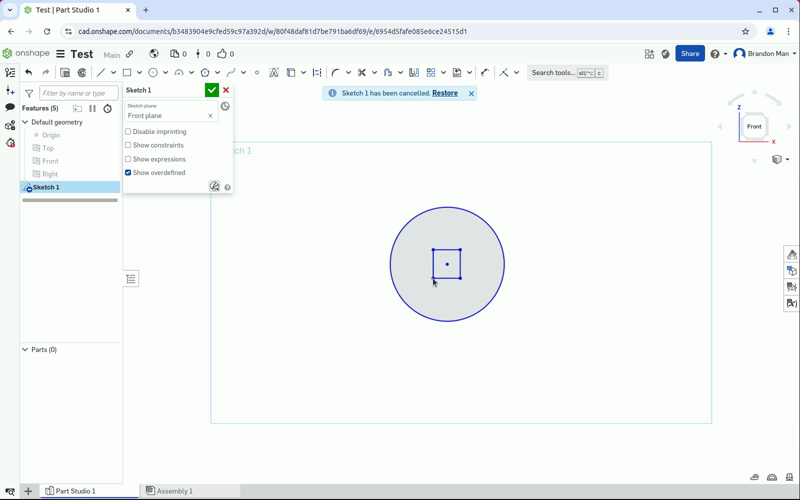
mouse_move(406, 243)
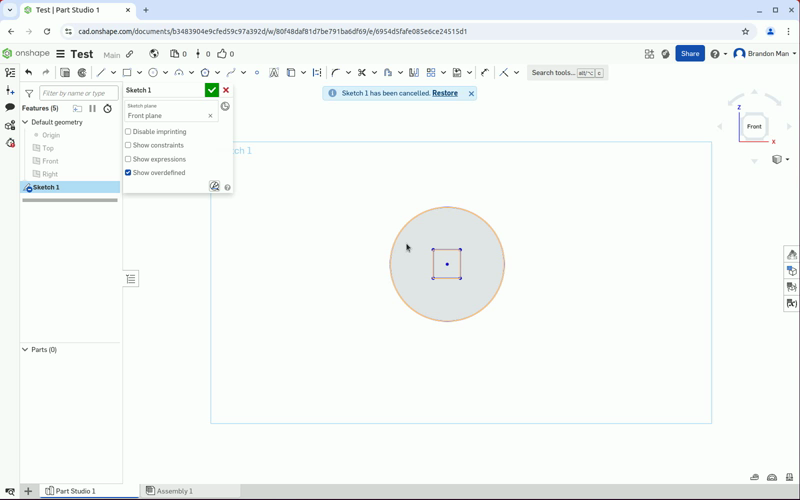
click(406, 243)
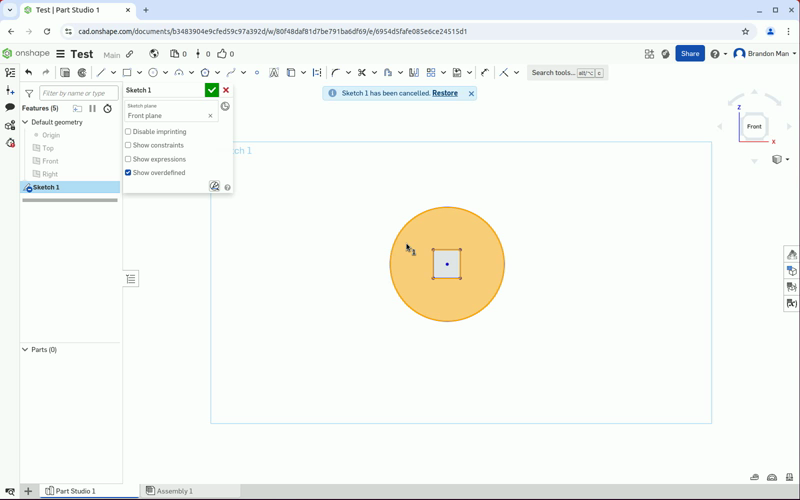
mouse_move(73, 352)
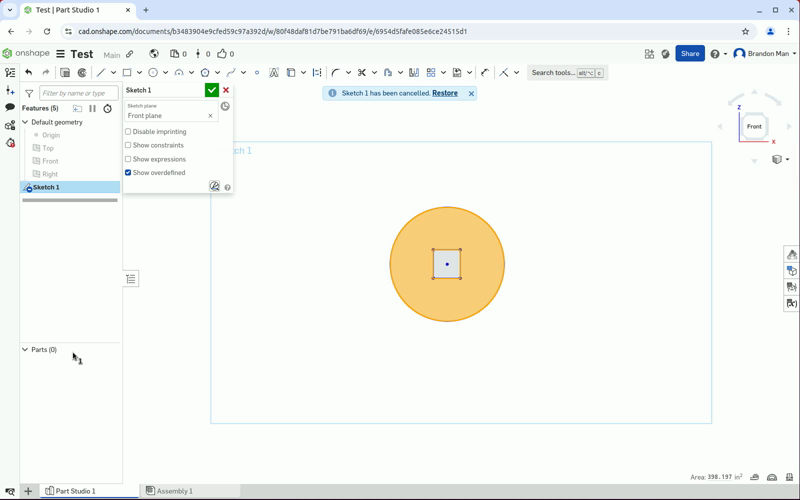
key(shift+y)
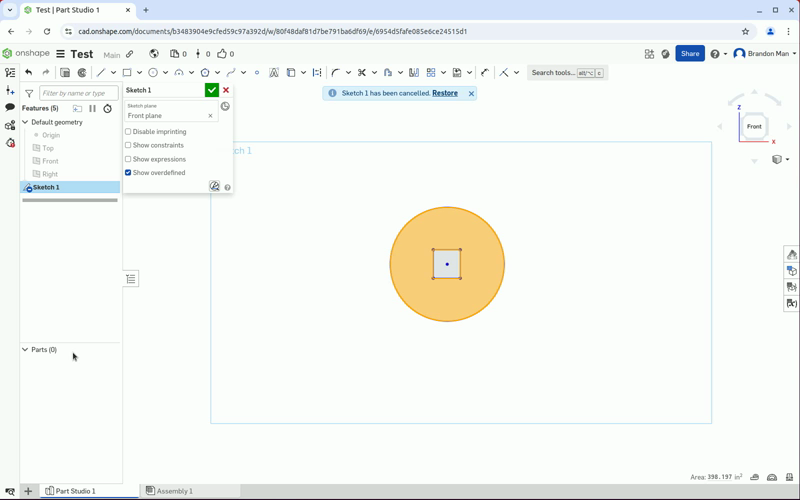
key(shift+e)
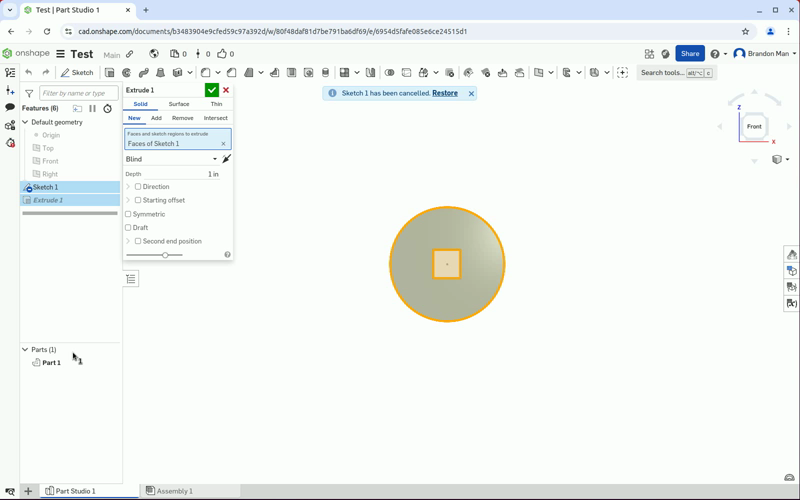
mouse_move(143, 106)
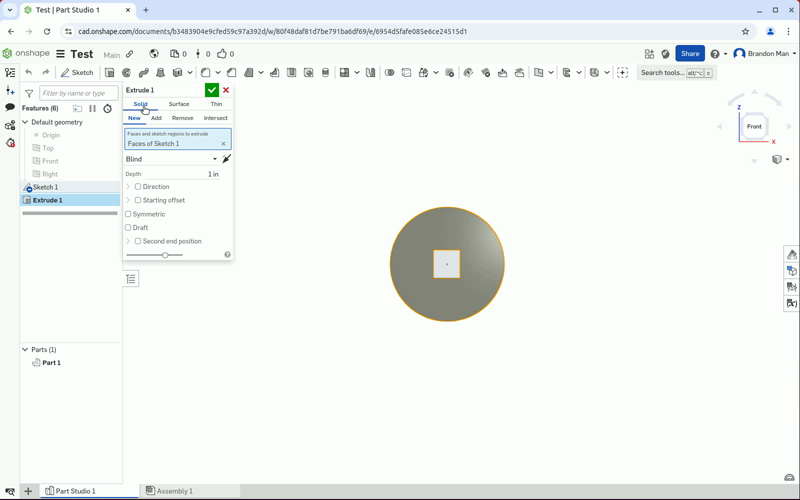
click(143, 106)
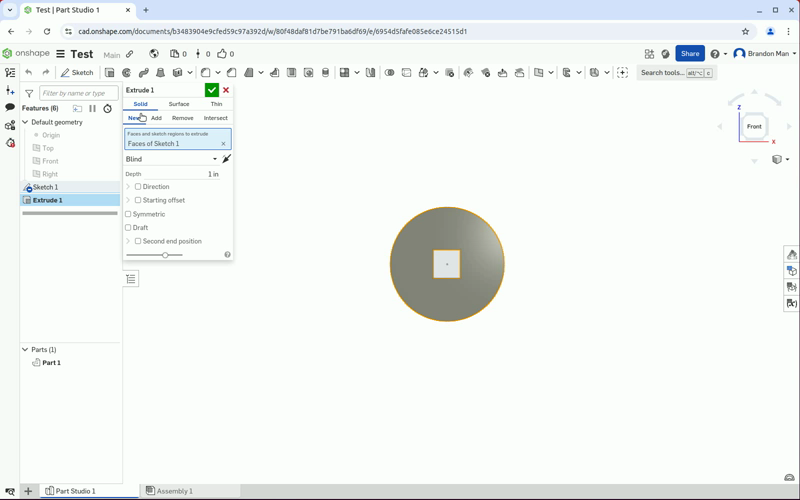
mouse_move(137, 120)
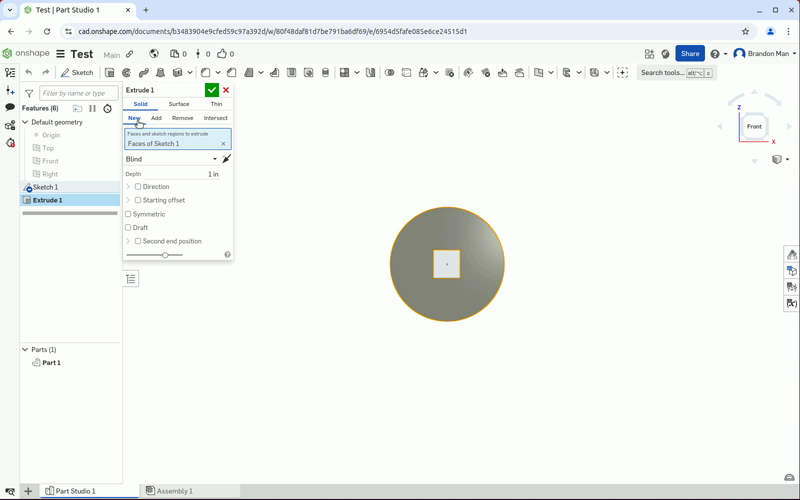
click(137, 120)
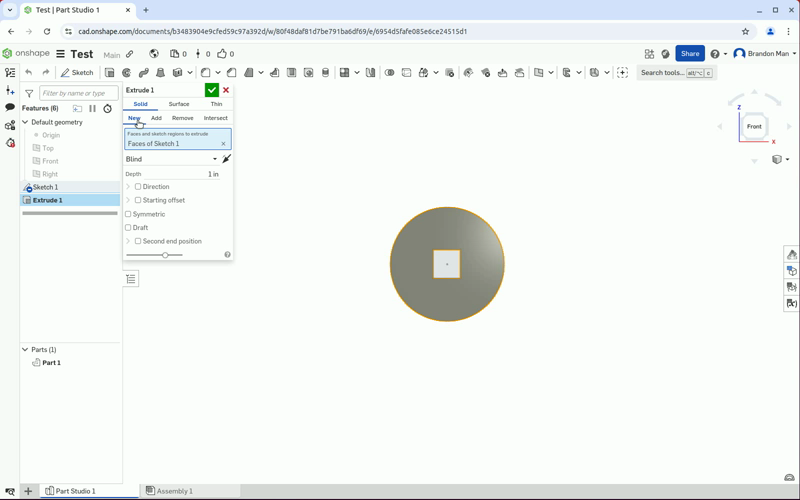
key(tab, 4)
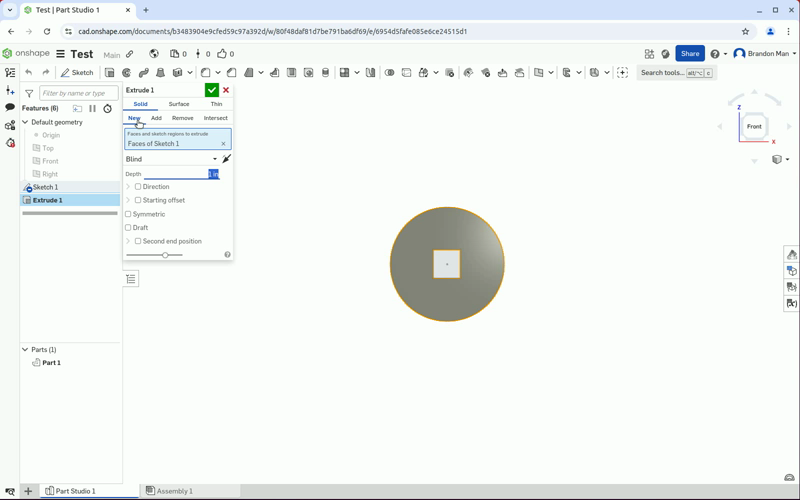
text(23.108)
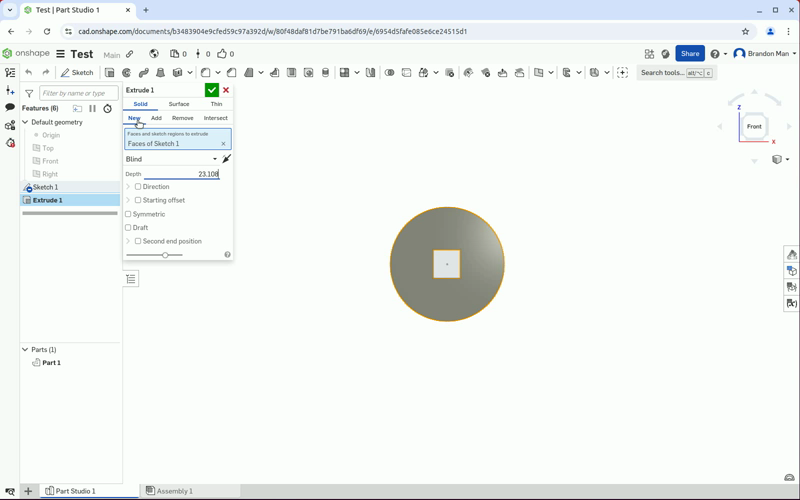
key(enter)
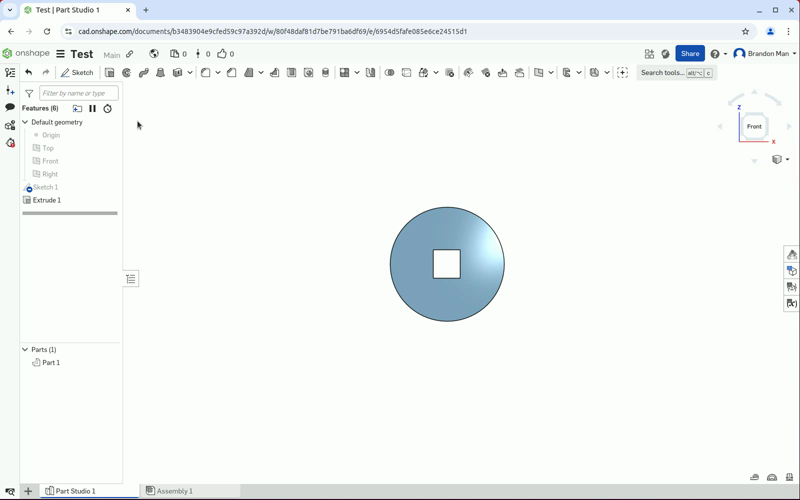
key(shift+h)
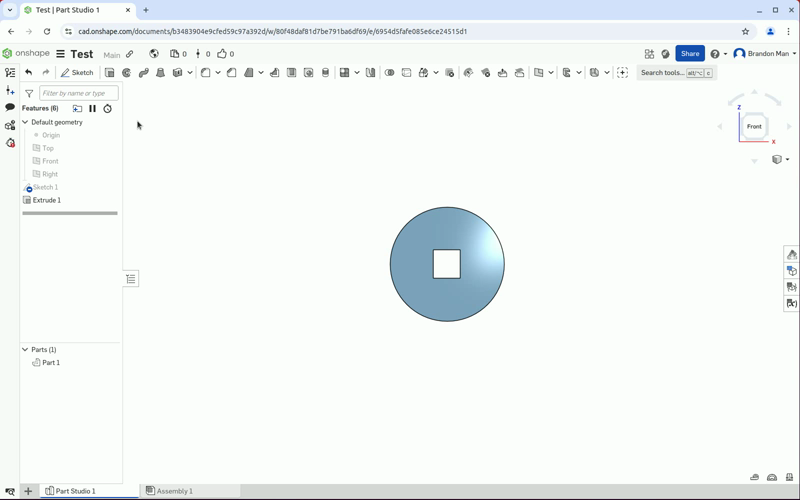
key(shift+h)
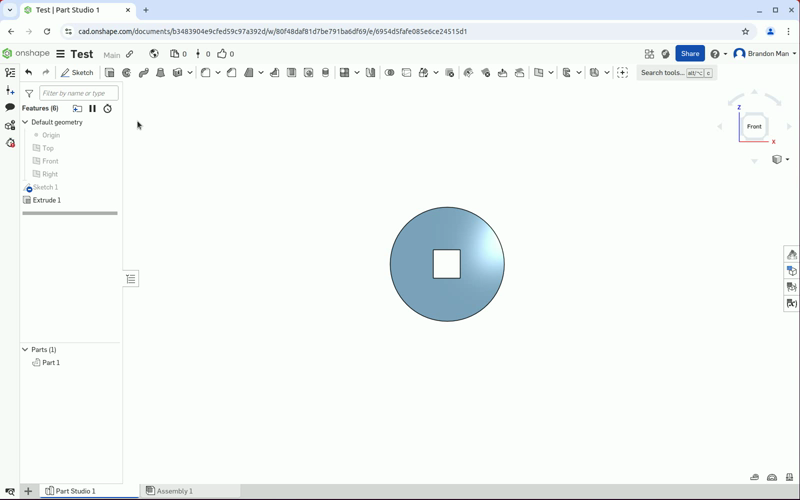
mouse_move(73, 189)
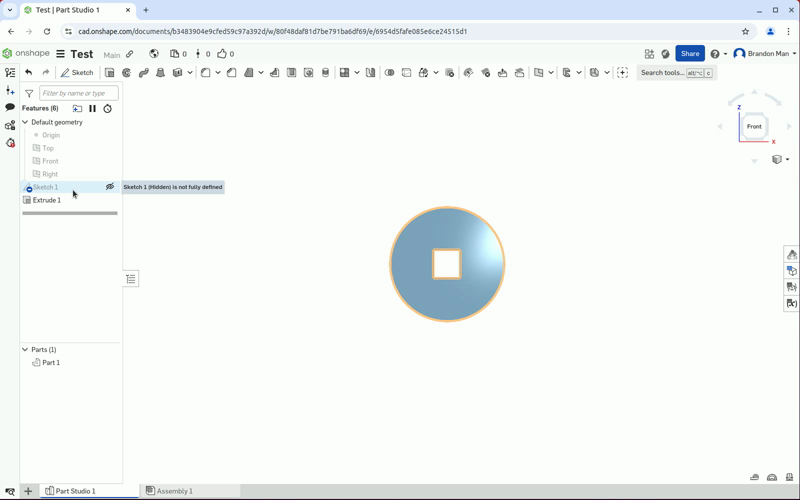
click(73, 189)
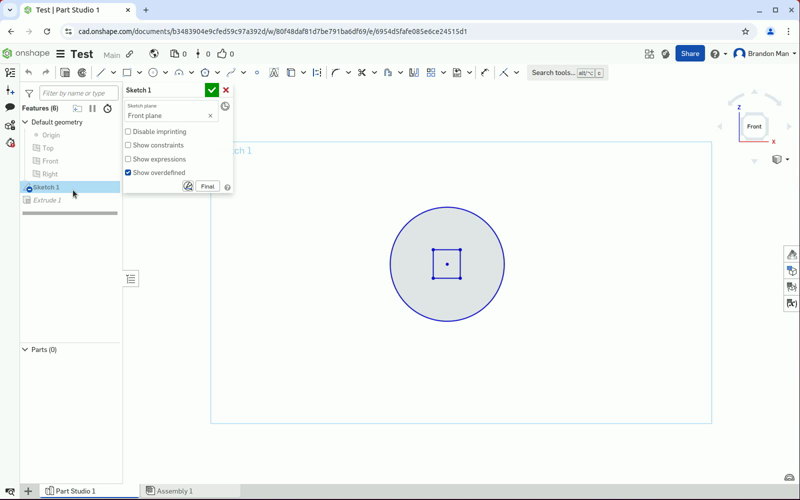
mouse_move(229, 92)
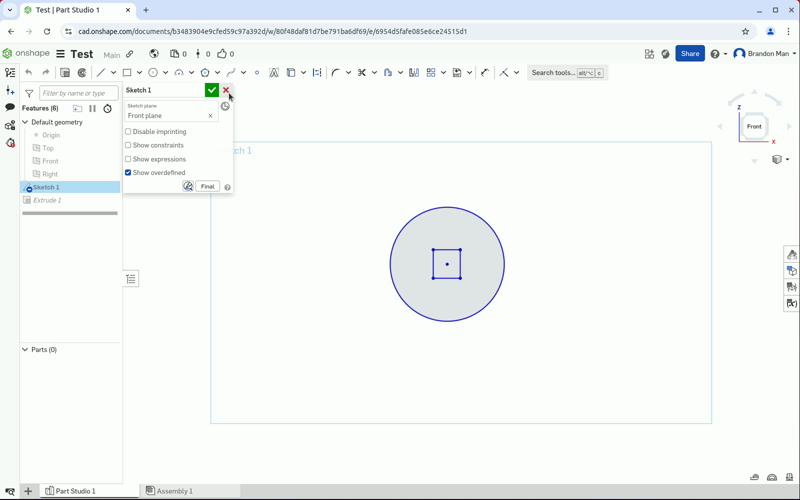
click(229, 92)
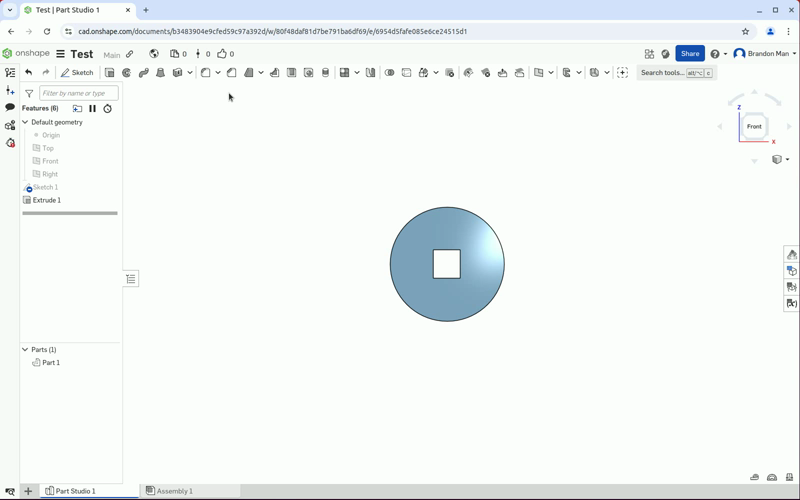
mouse_move(73, 352)
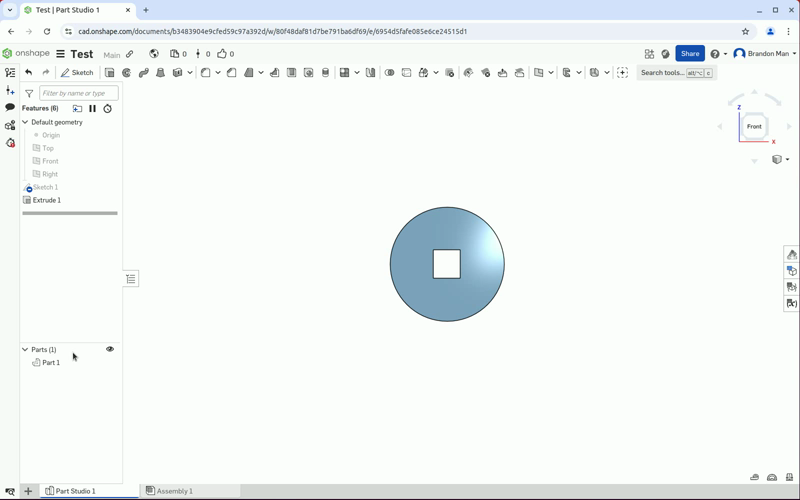
key(y)
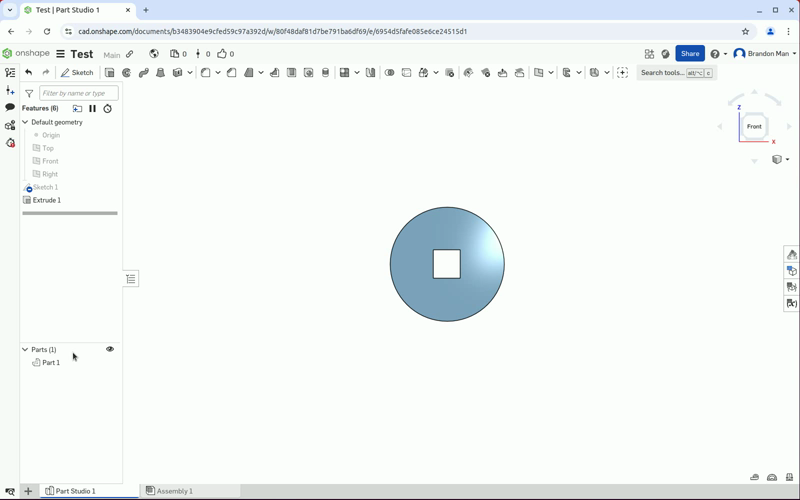
key(shift+p)
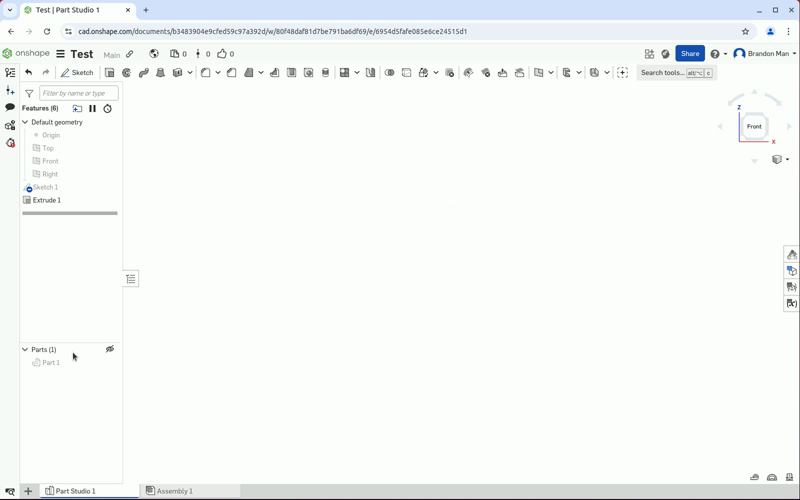
key(space)
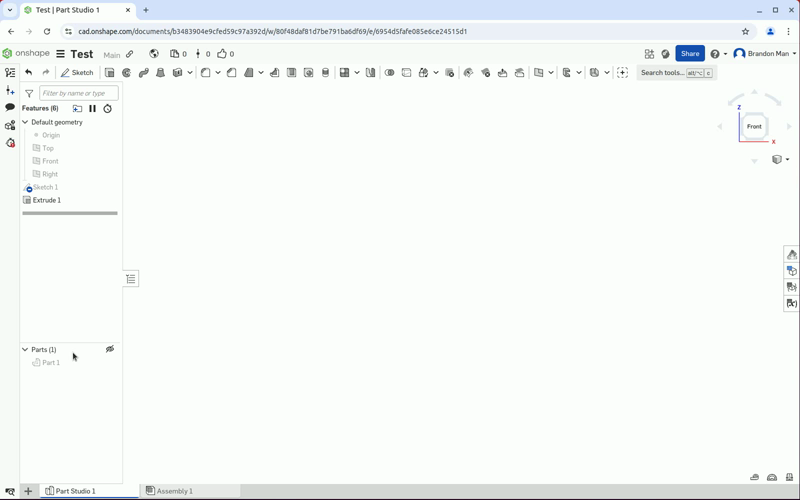
key_down(shift)
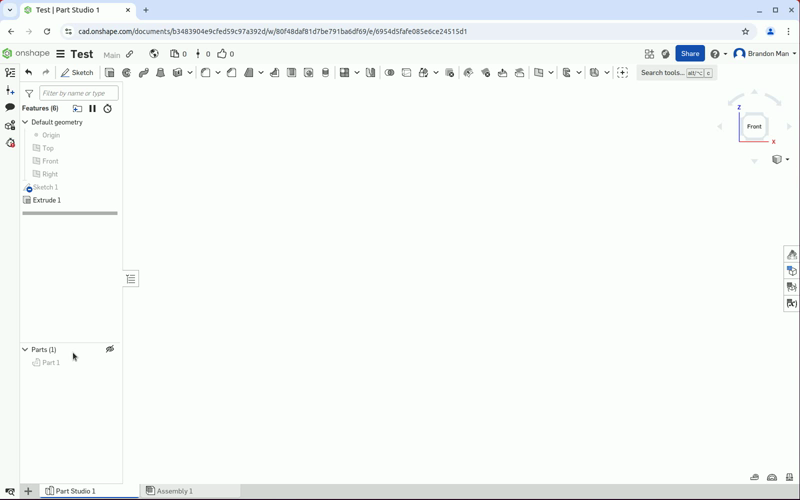
key(left)
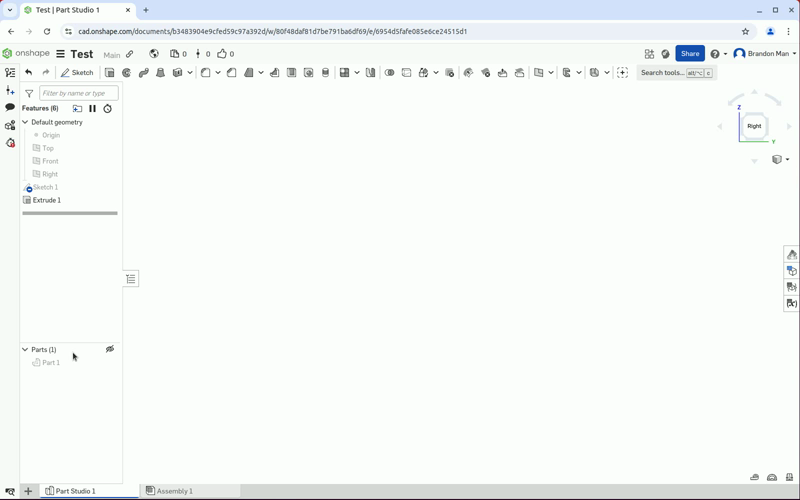
key_up(shift)
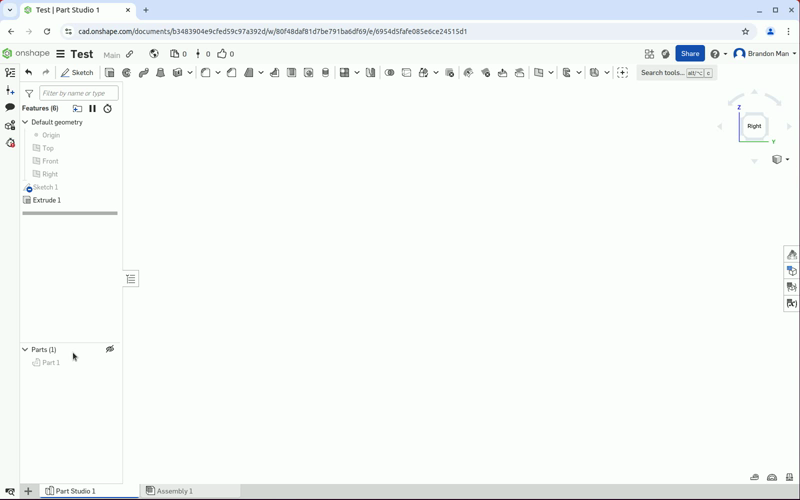
mouse_move(73, 352)
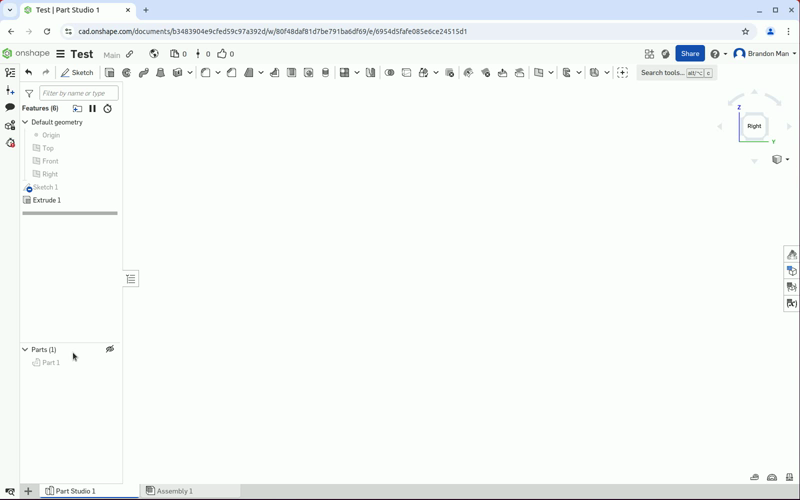
key(shift+y)
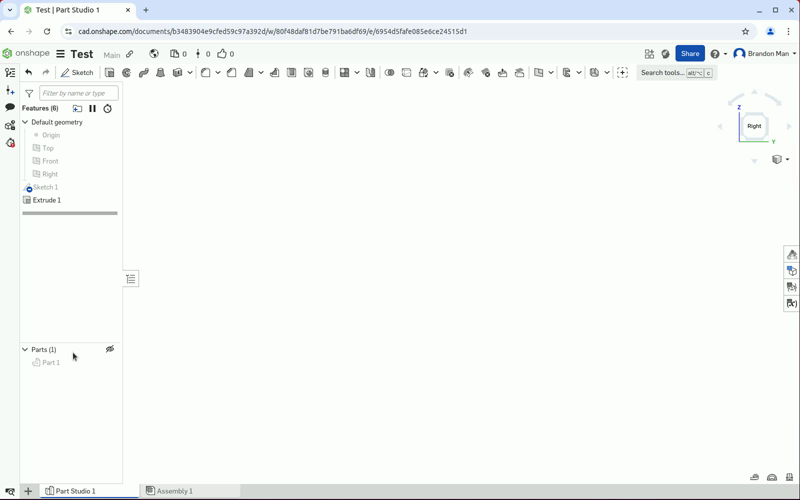
key(shift+s)
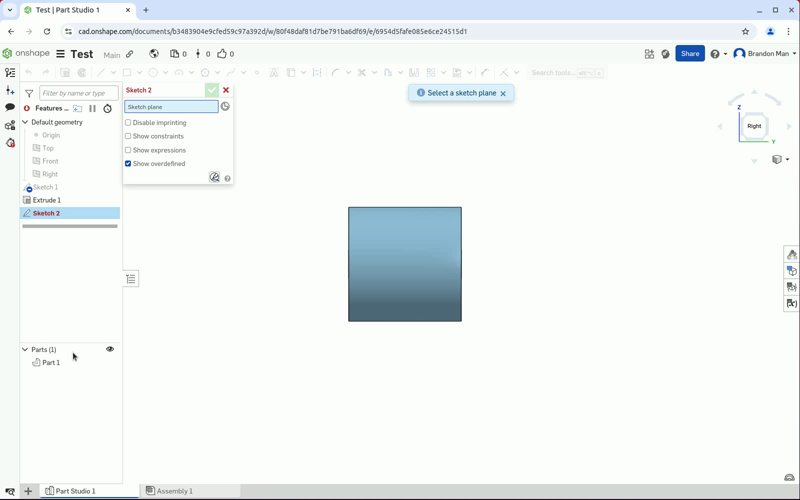
mouse_move(73, 176)
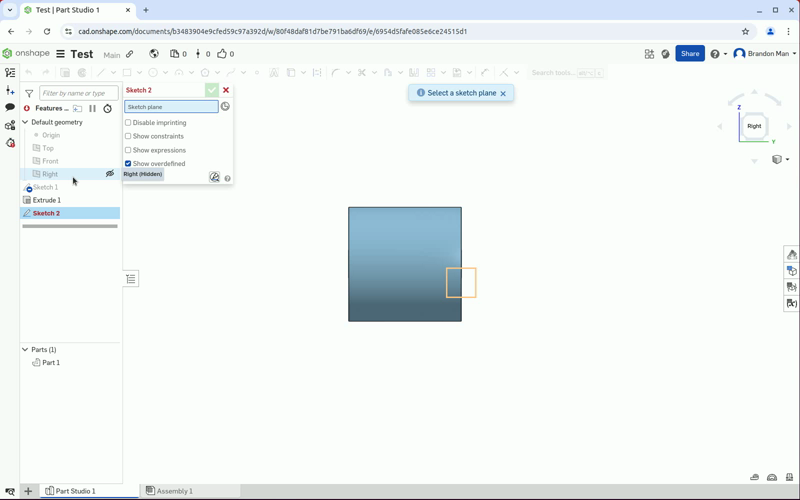
click(73, 176)
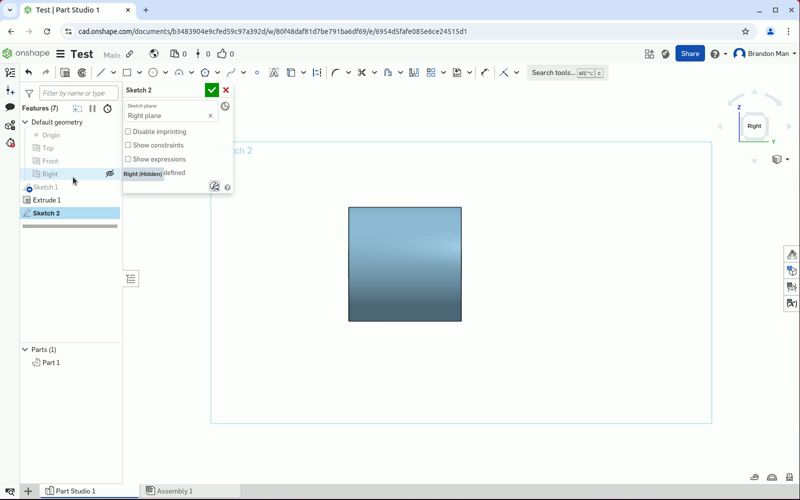
mouse_move(73, 352)
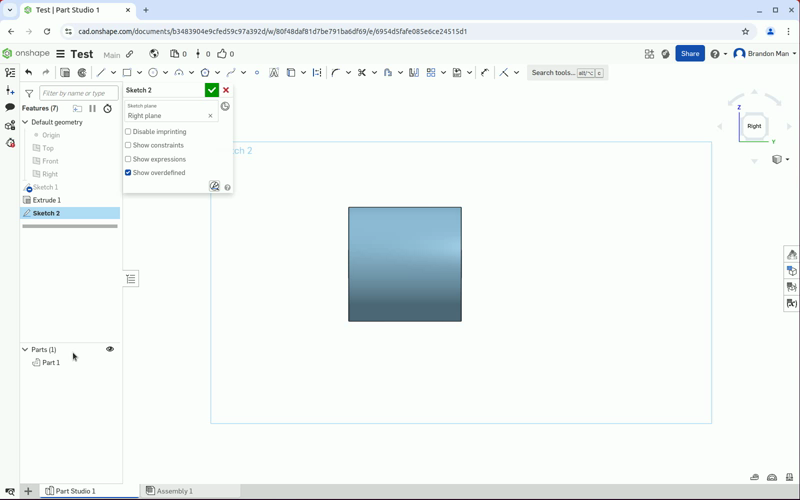
key(y)
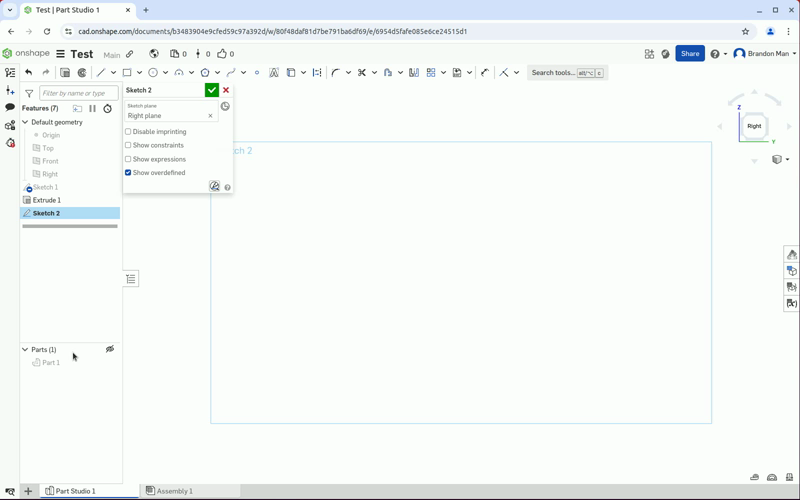
key(l)
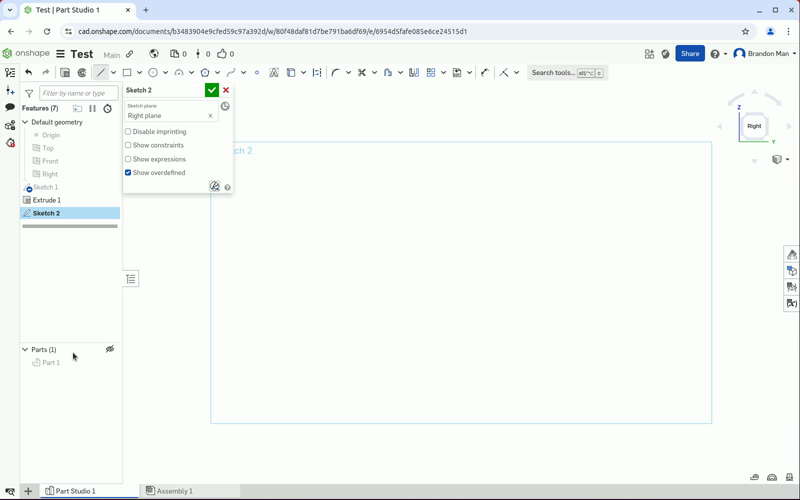
key_down(shift)
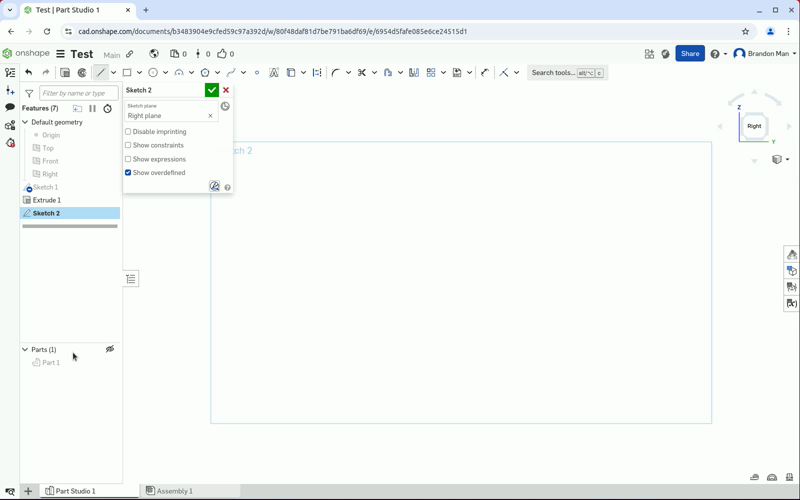
mouse_move(392, 275)
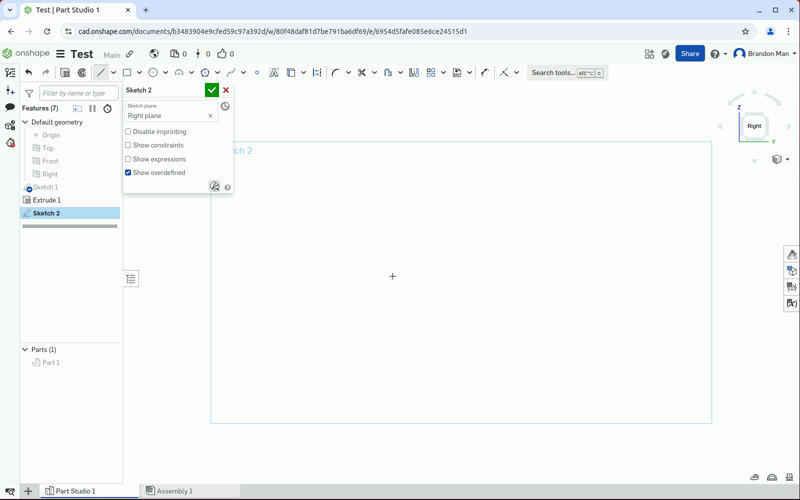
click(392, 275)
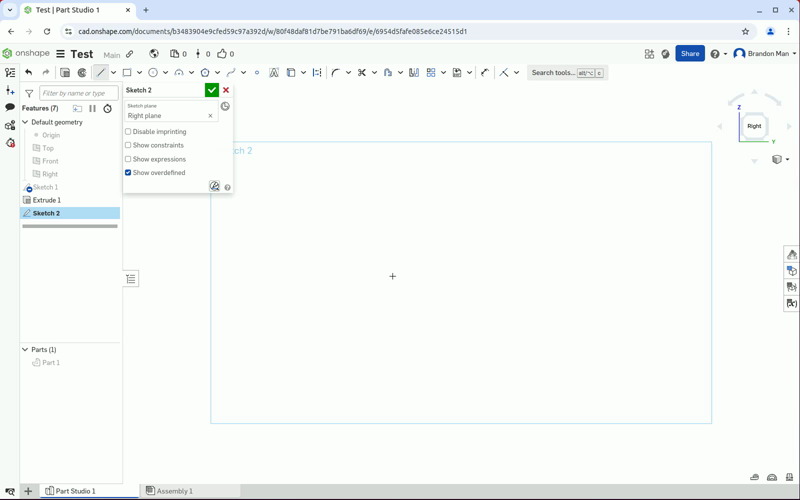
key_up(shift)
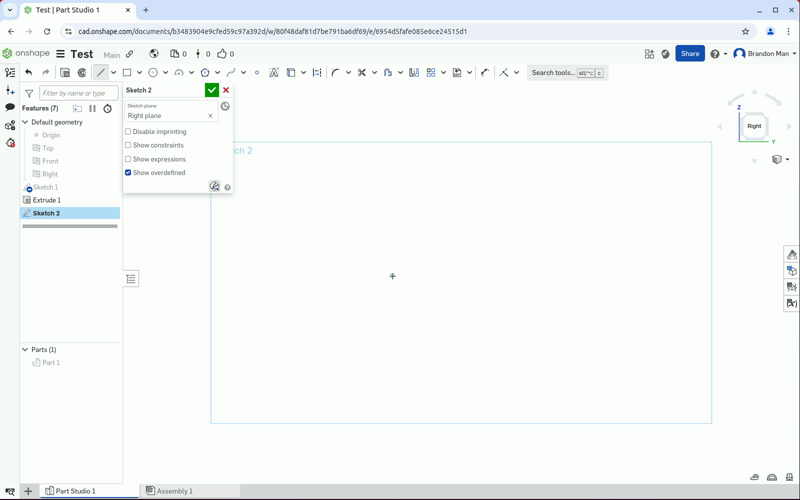
key_down(shift)
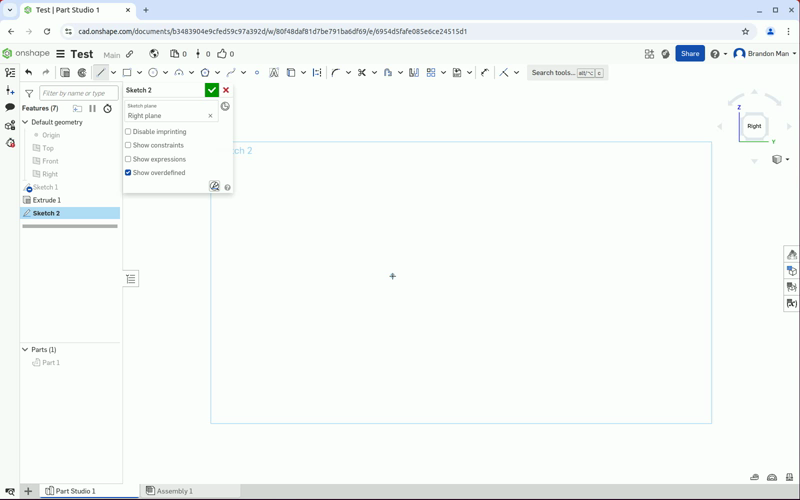
mouse_move(422, 275)
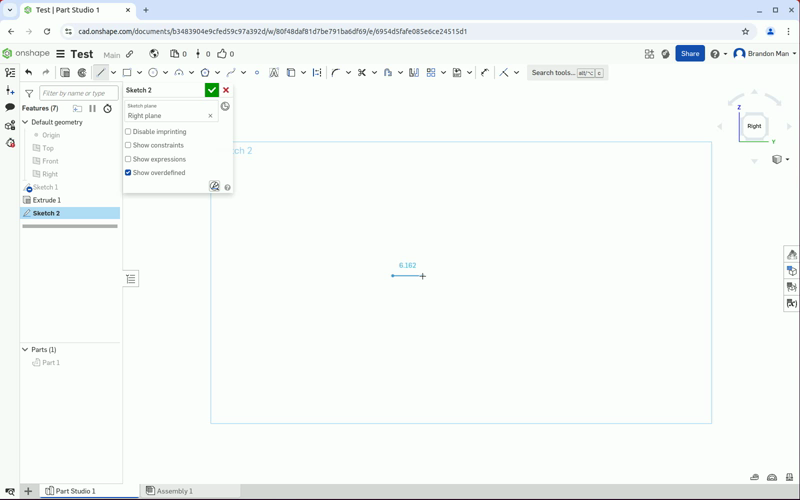
mouse_move(424, 275)
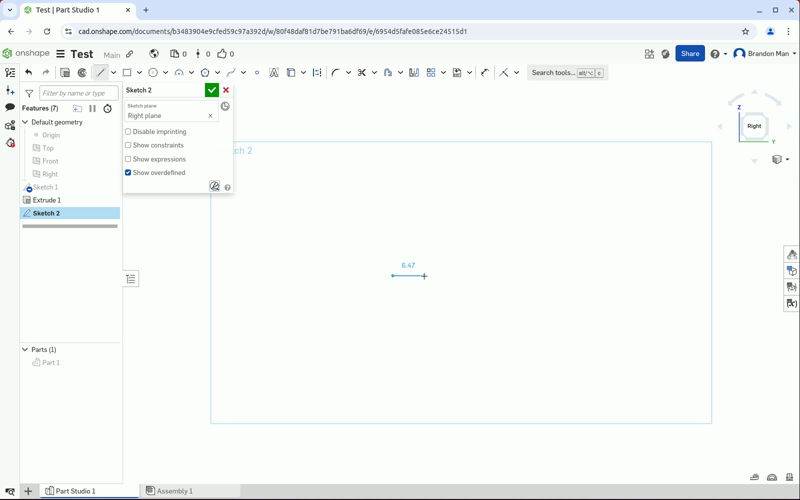
click(424, 275)
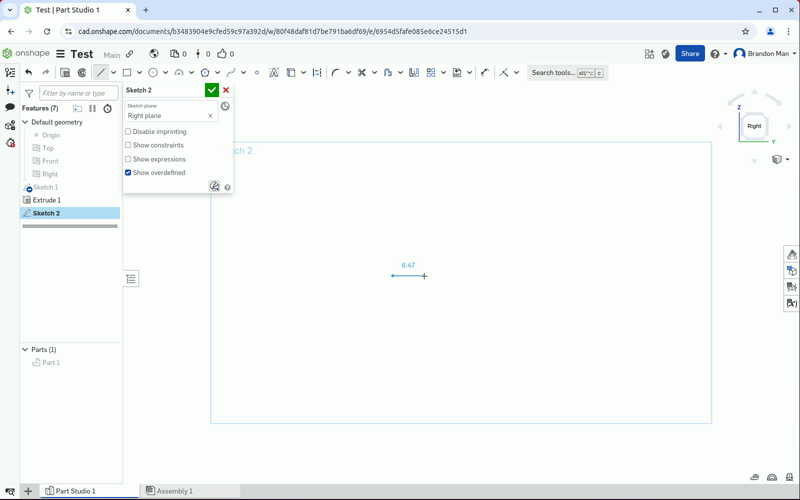
key_up(shift)
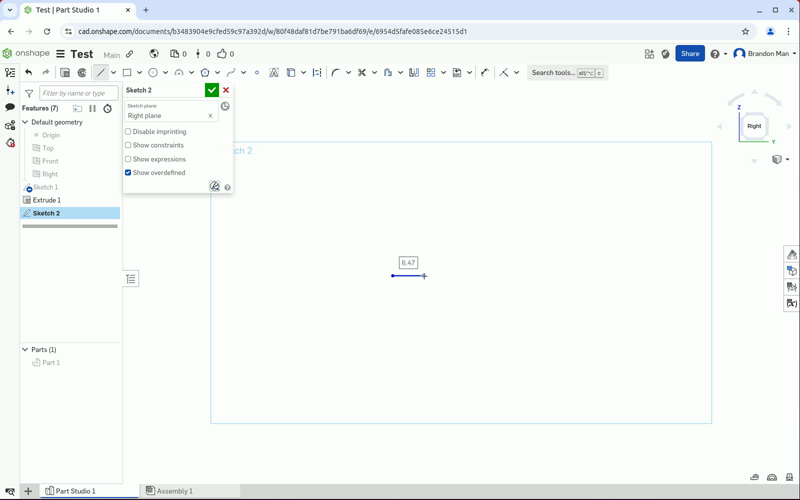
key_down(shift)
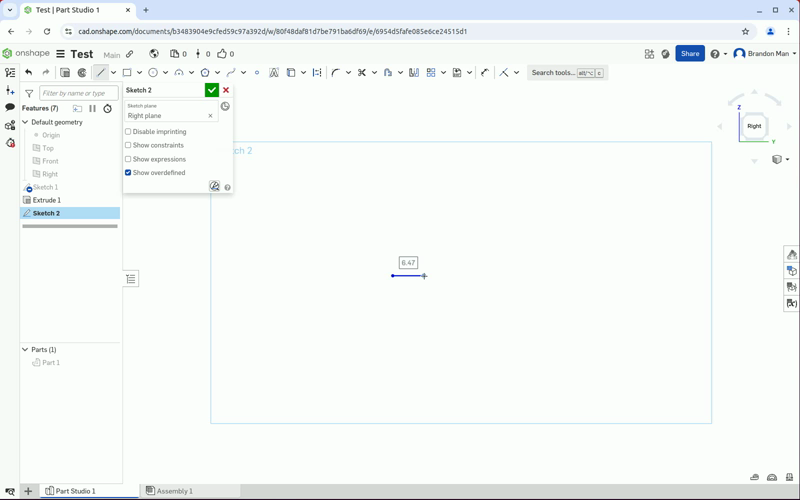
mouse_move(454, 275)
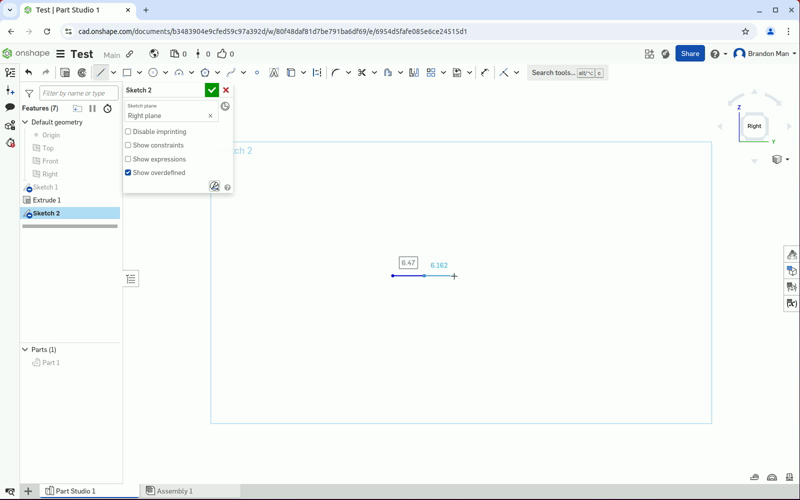
mouse_move(424, 249)
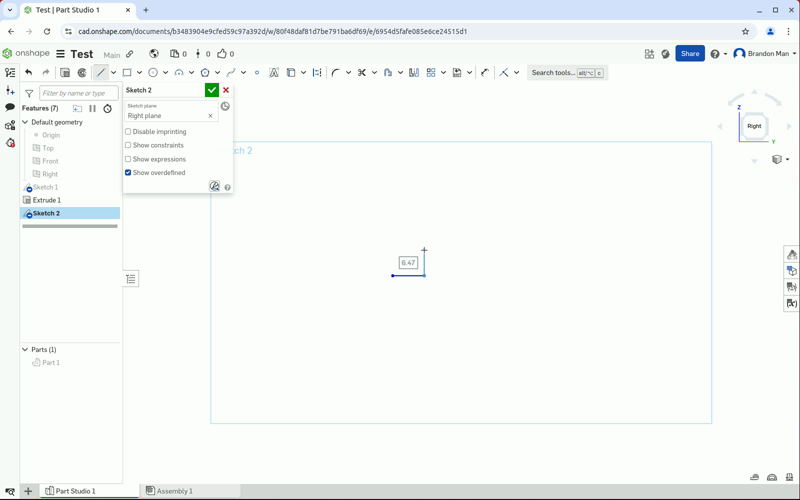
click(424, 249)
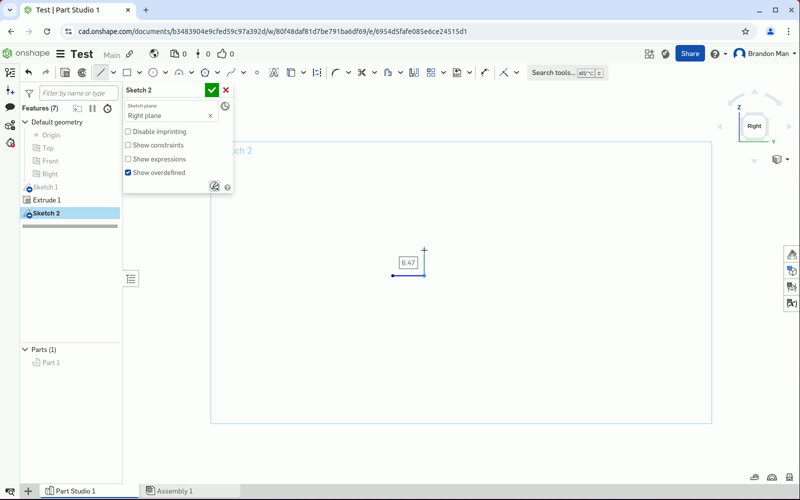
key_up(shift)
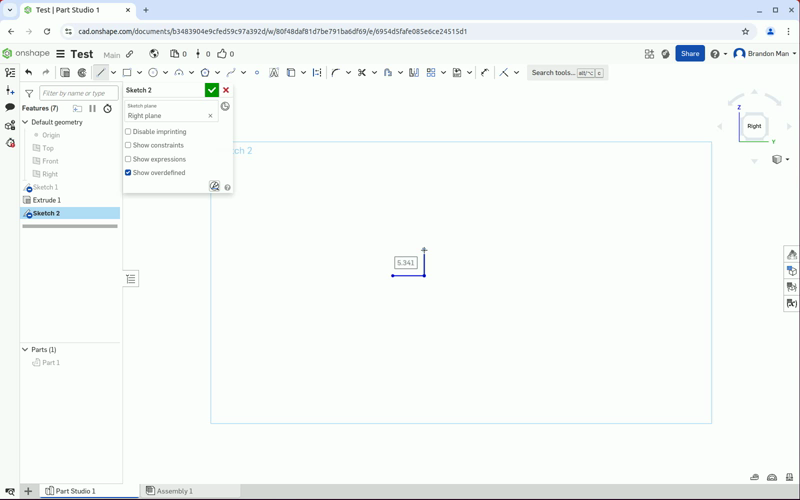
key_down(shift)
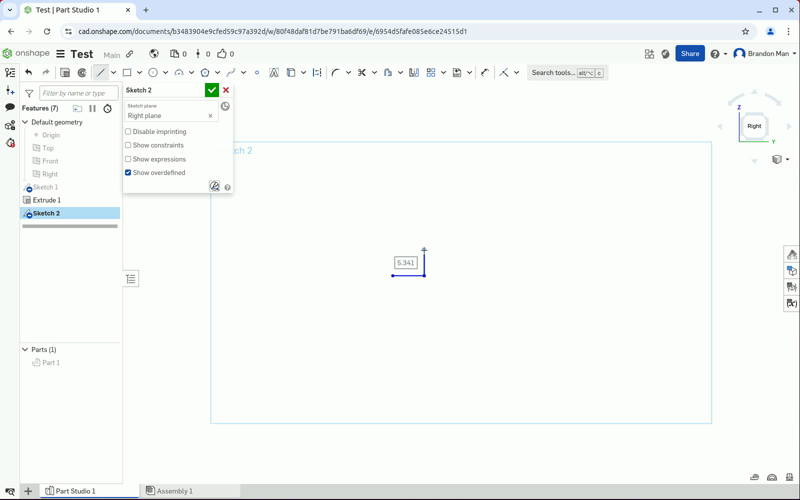
mouse_move(454, 249)
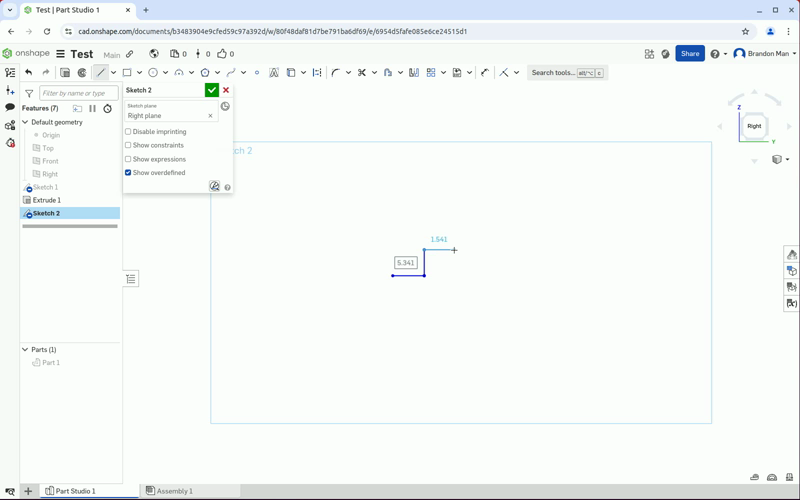
mouse_move(392, 249)
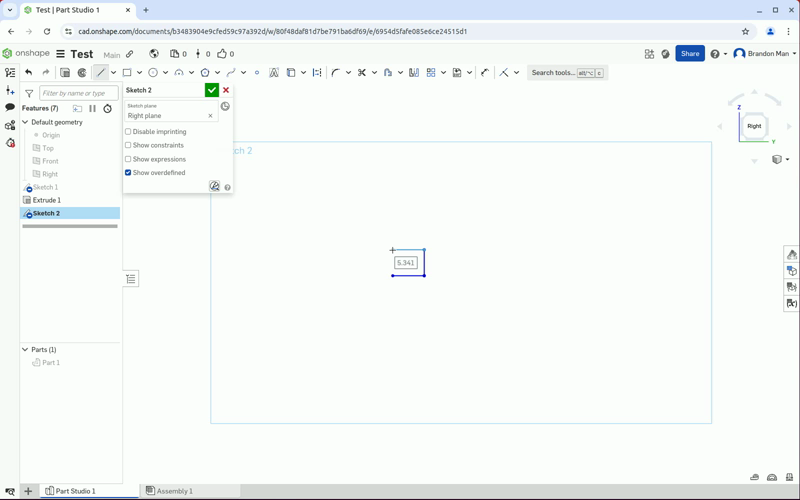
click(392, 249)
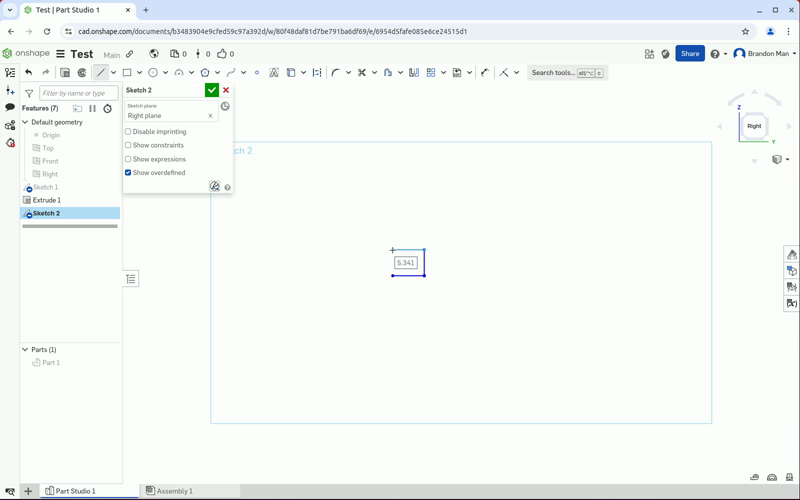
key_up(shift)
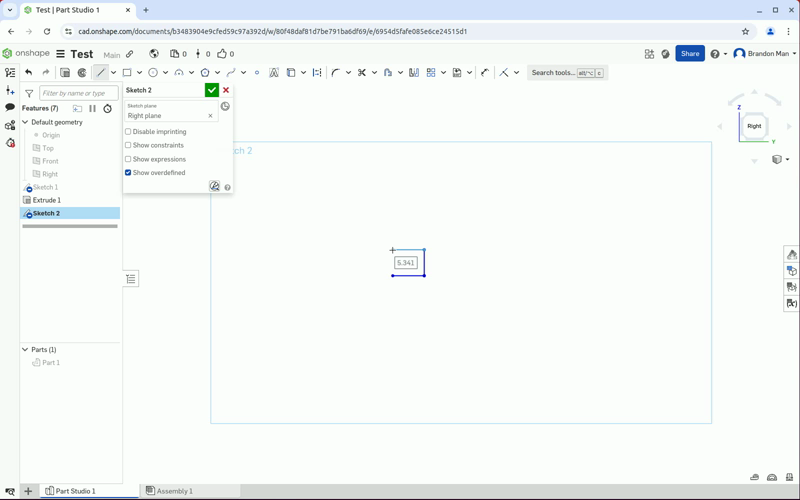
mouse_move(422, 249)
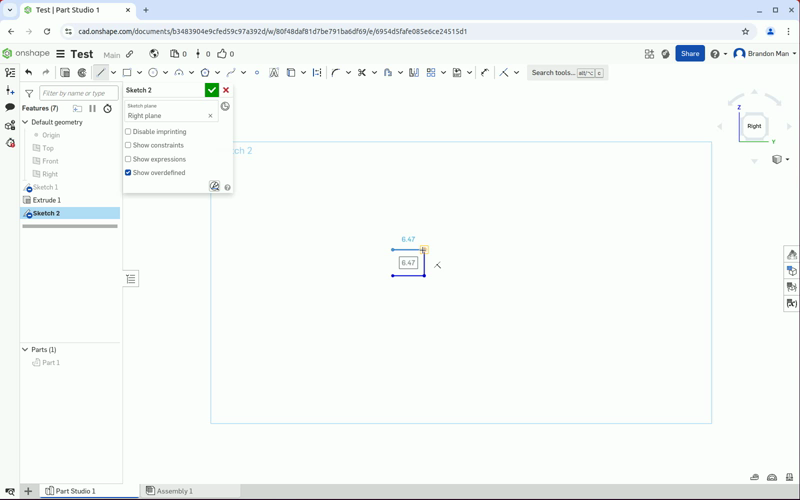
key_down(shift)
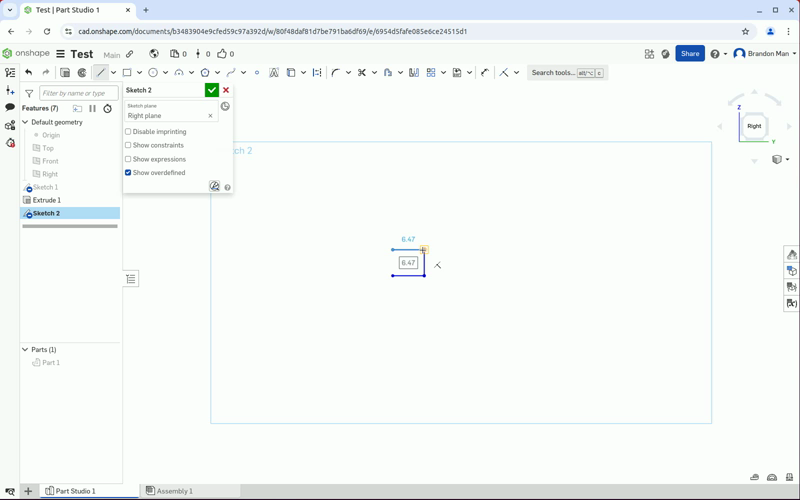
mouse_move(392, 275)
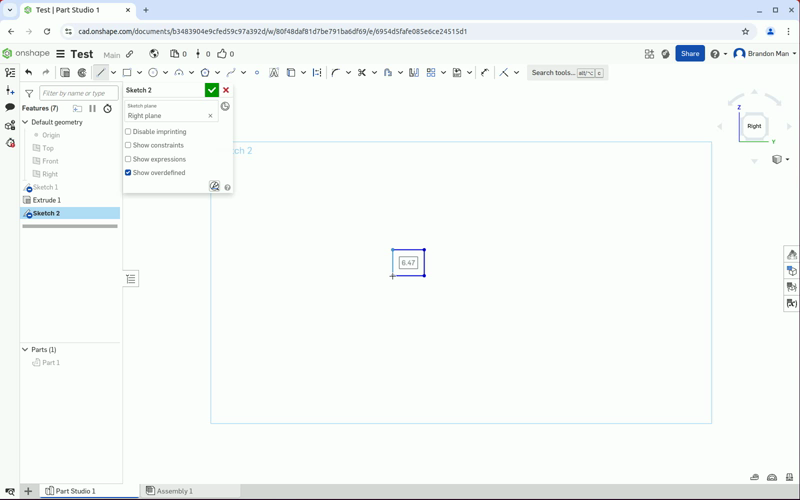
key_up(shift)
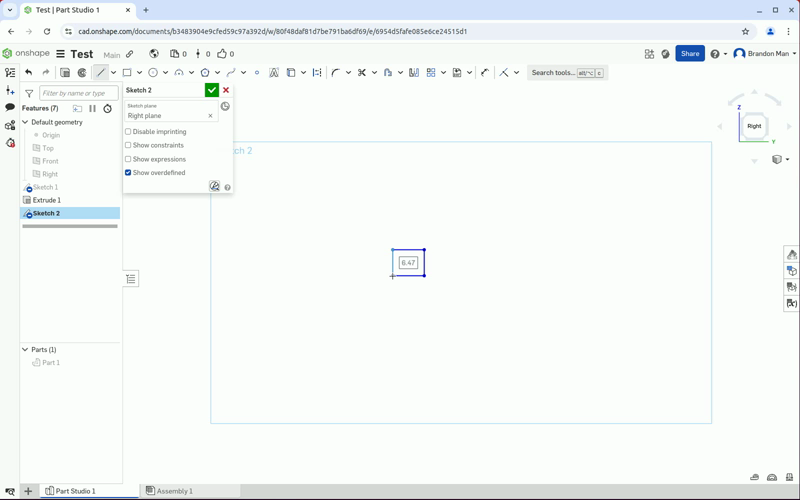
click(392, 275)
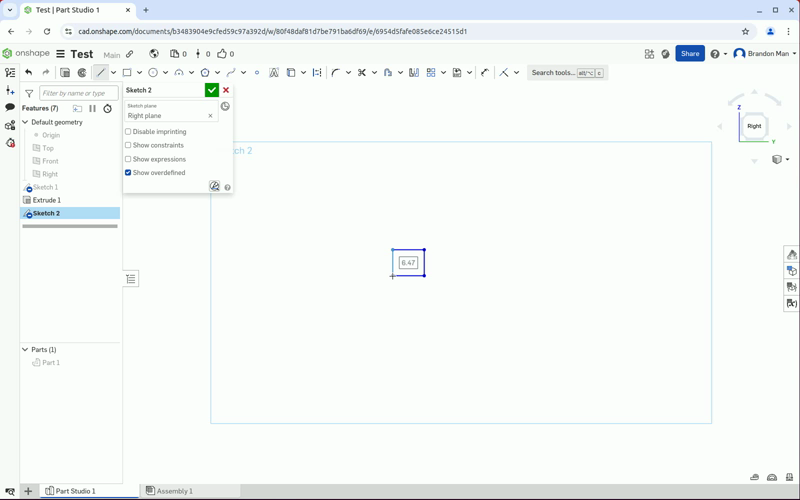
key(esc)
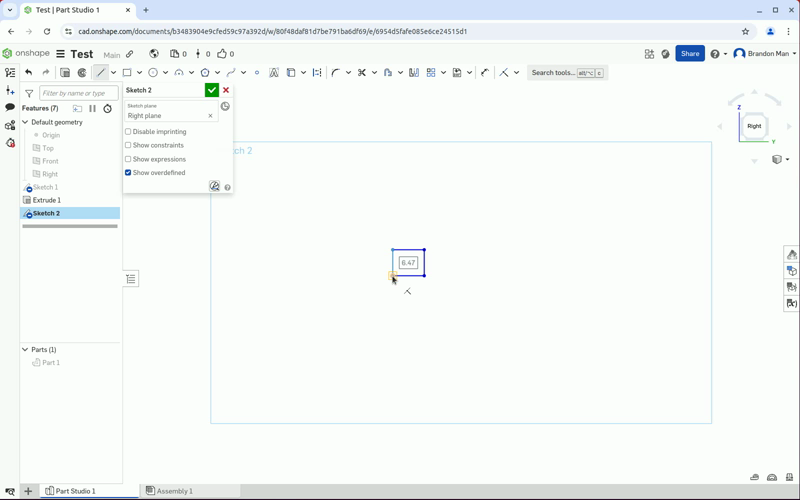
mouse_move(400, 270)
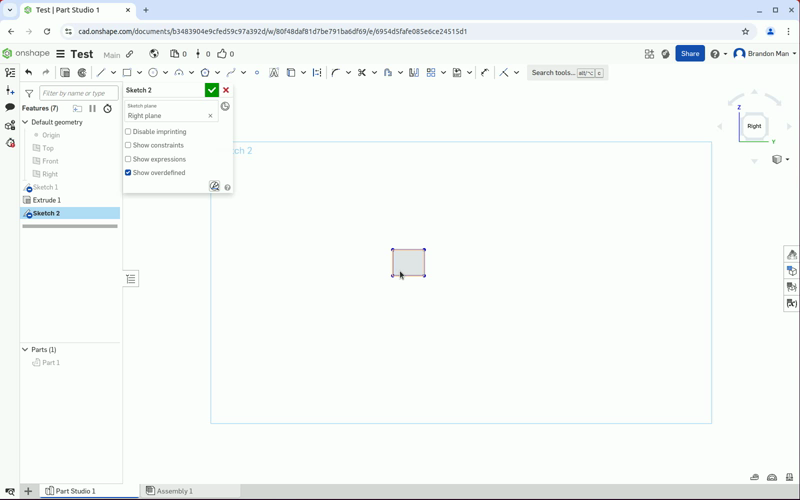
scroll(6)
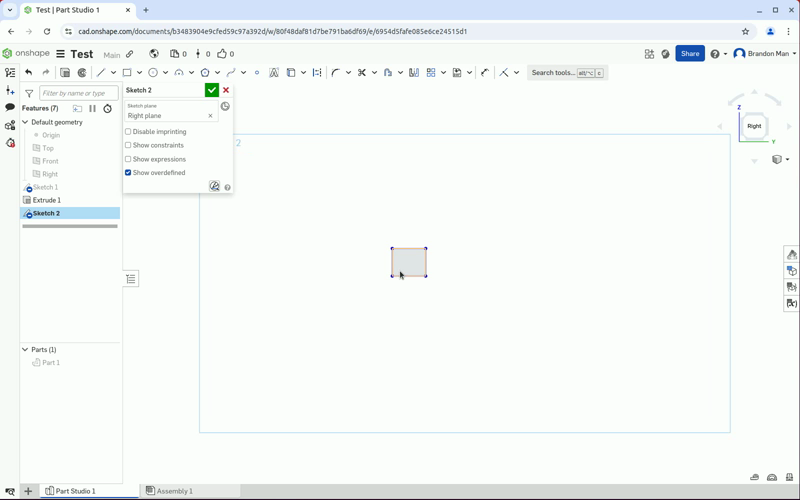
scroll(6)
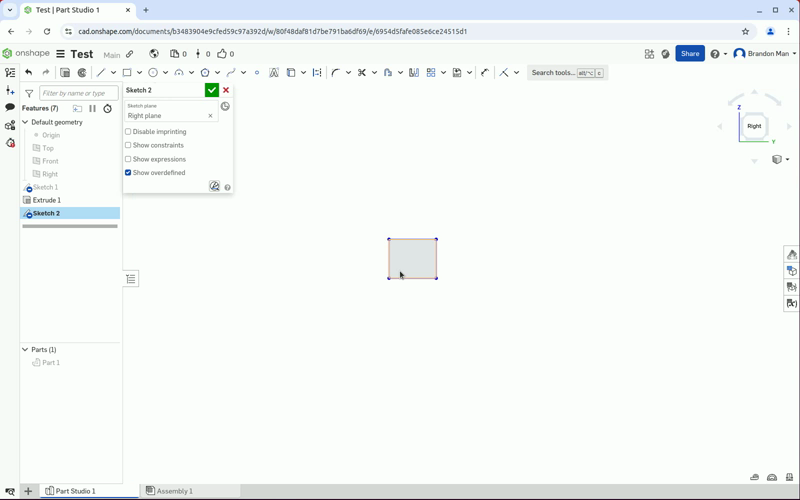
scroll(6)
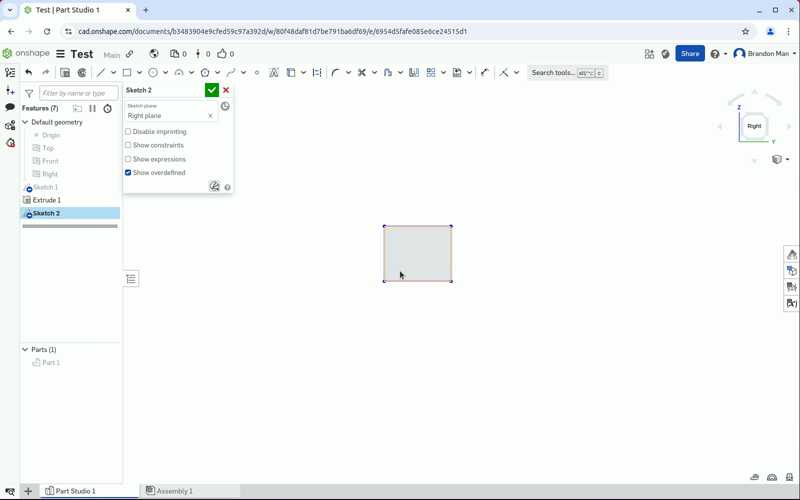
scroll(6)
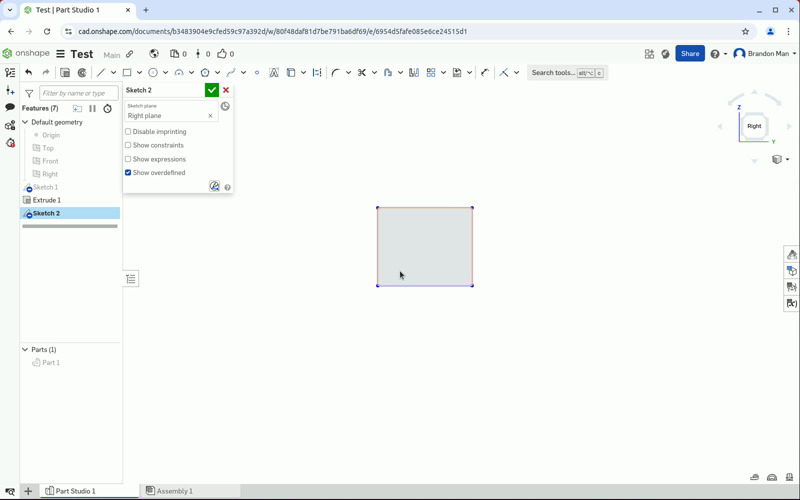
scroll(6)
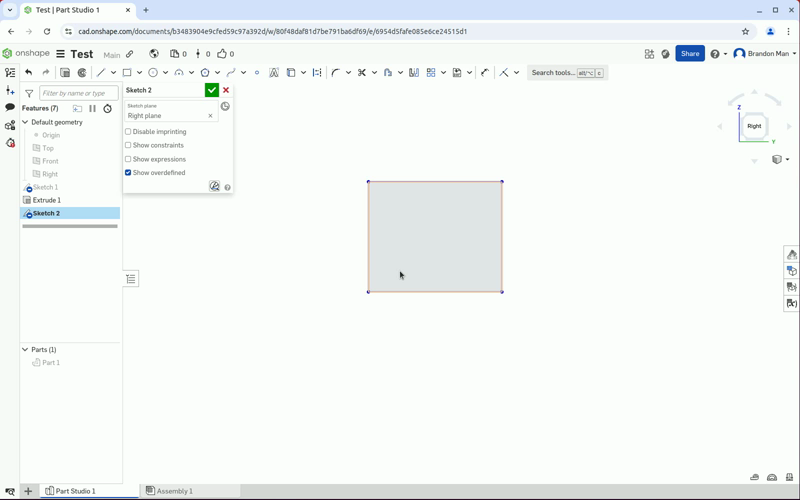
scroll(6)
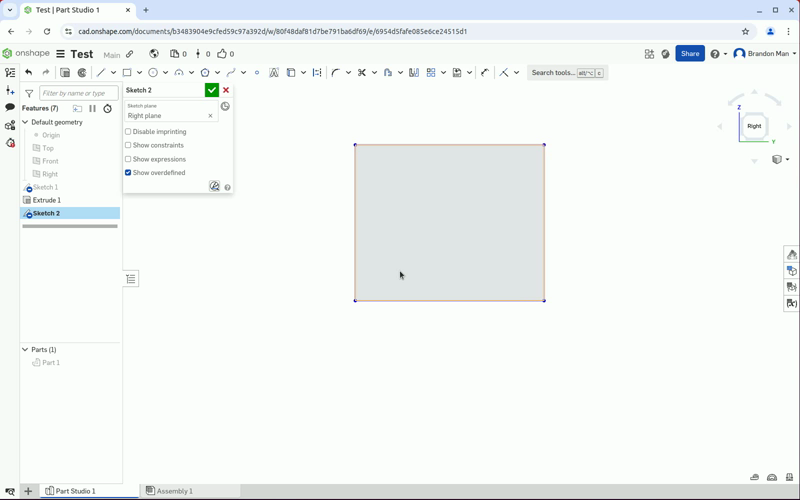
scroll(6)
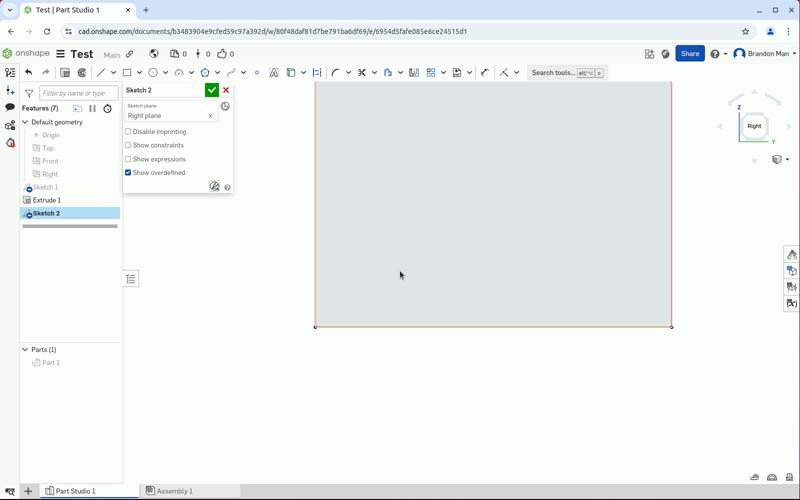
click(400, 270)
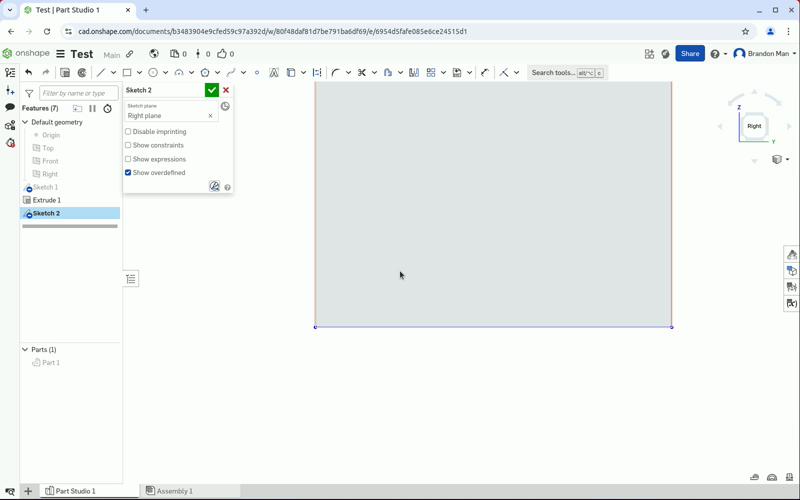
scroll(-6)
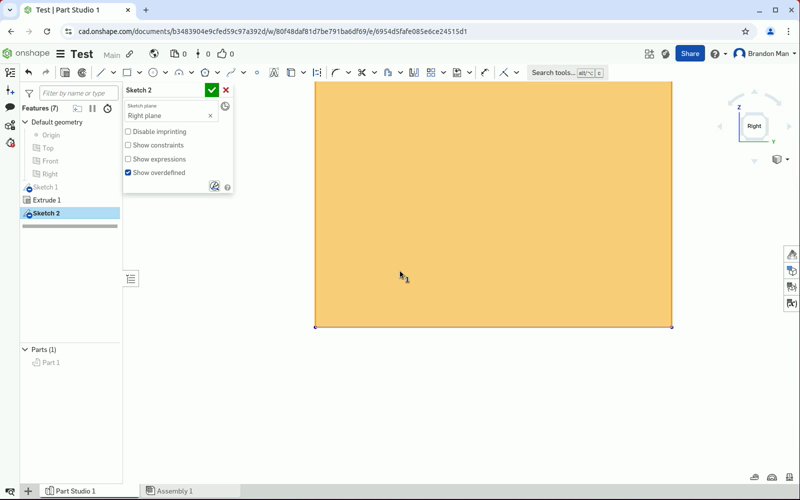
scroll(-6)
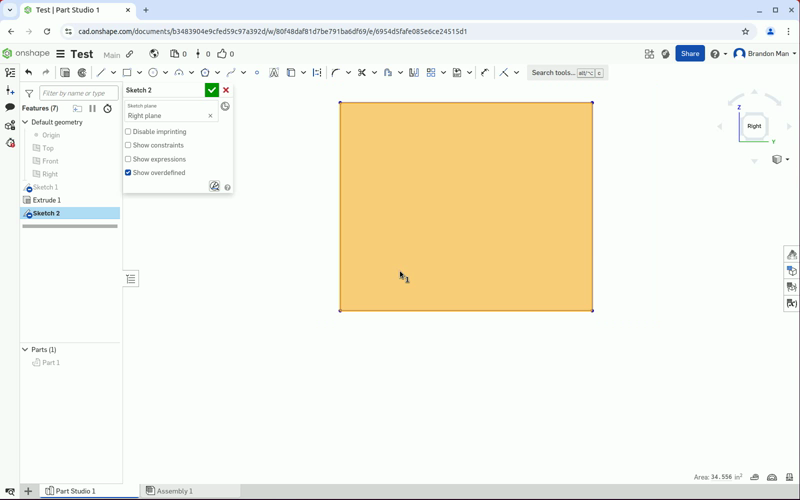
scroll(-6)
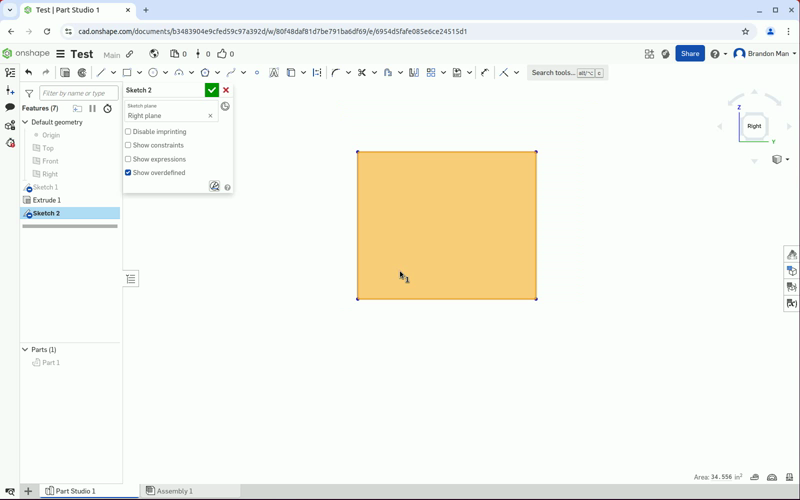
scroll(-6)
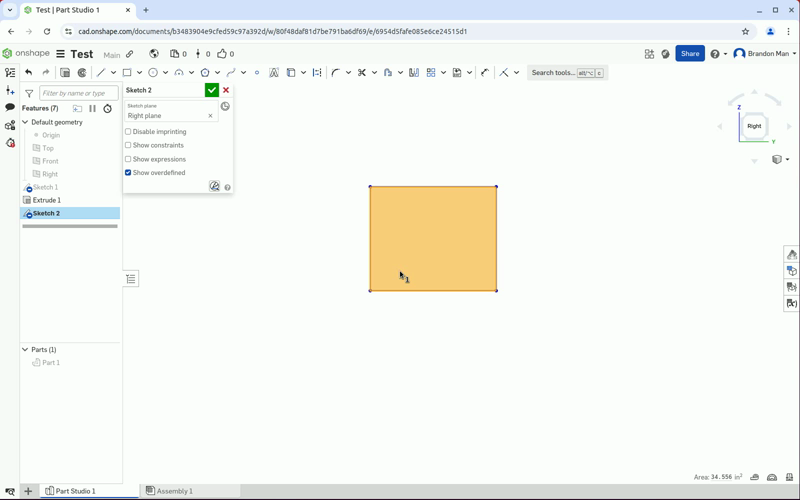
scroll(-6)
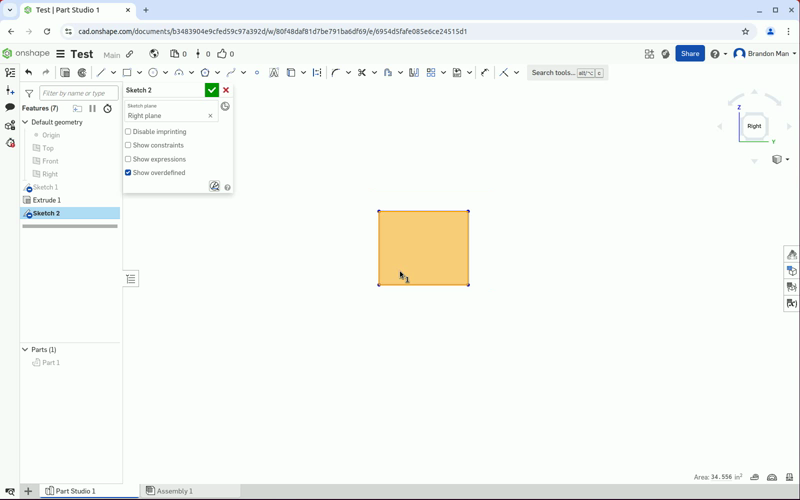
scroll(-6)
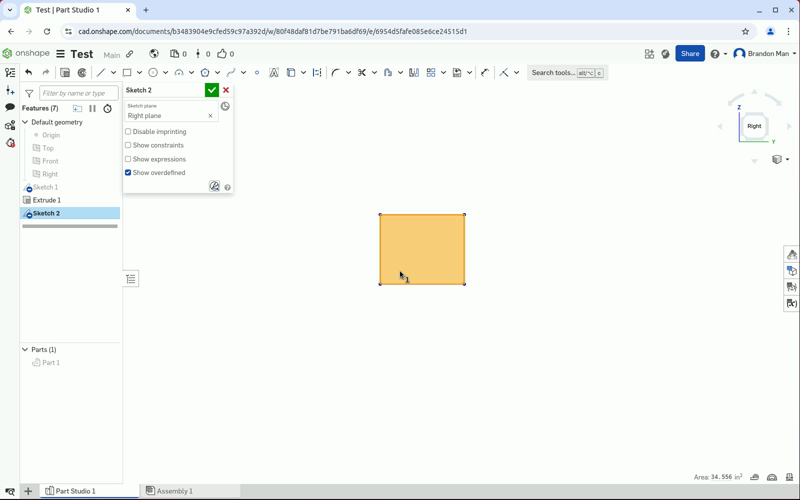
scroll(-6)
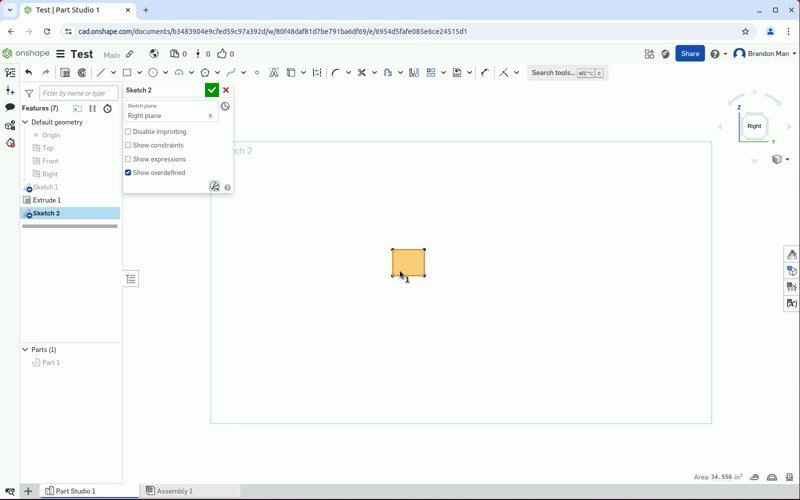
mouse_move(73, 352)
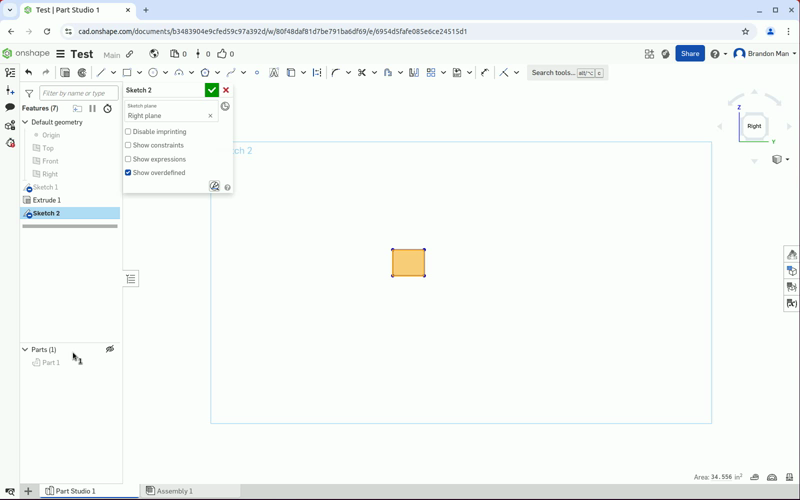
key(shift+y)
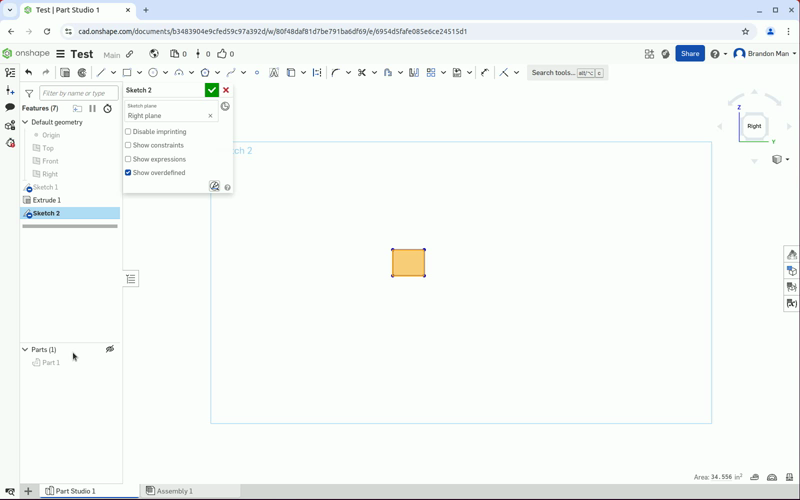
key(shift+e)
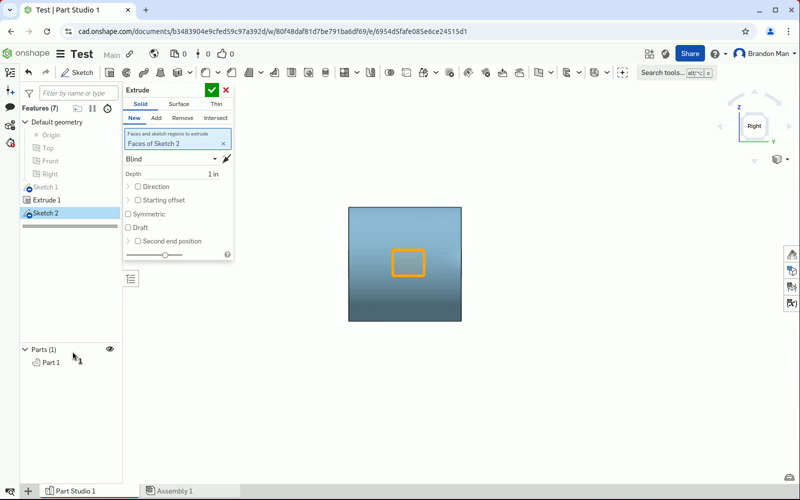
mouse_move(143, 106)
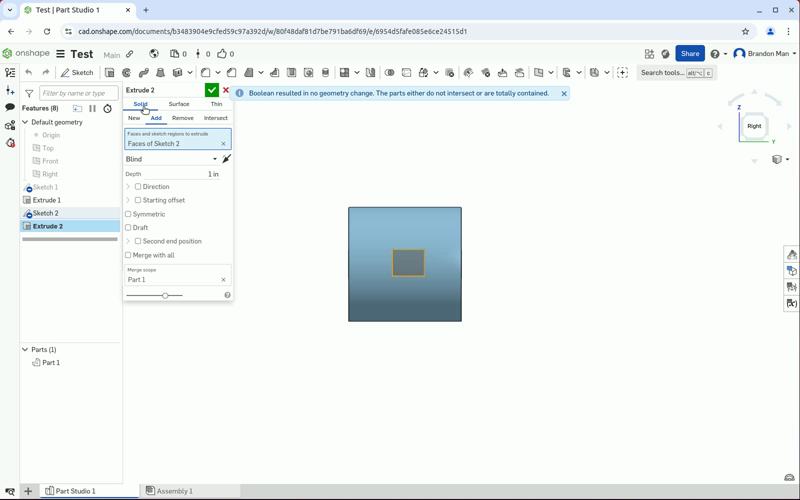
click(143, 106)
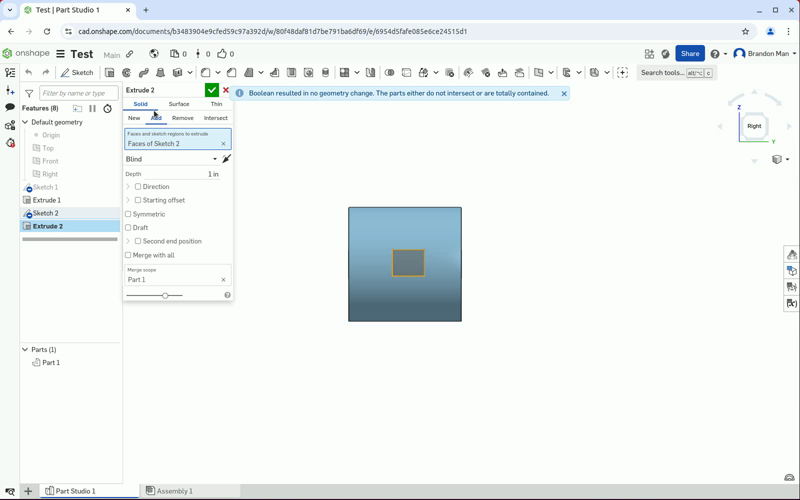
mouse_move(186, 120)
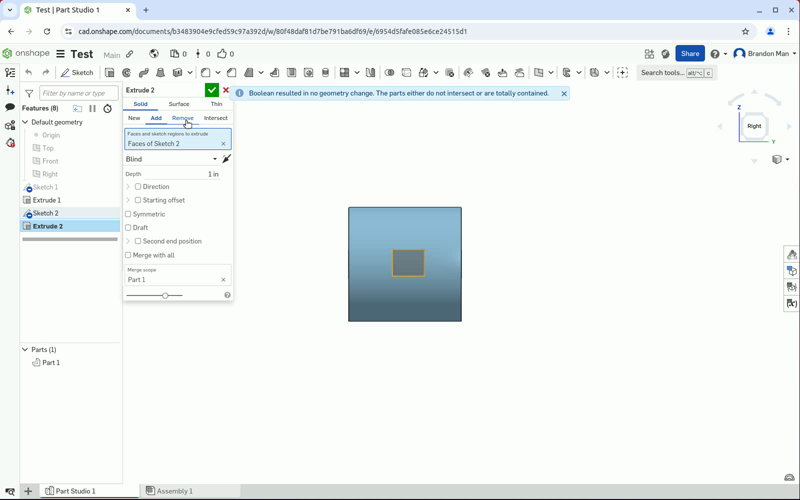
click(186, 120)
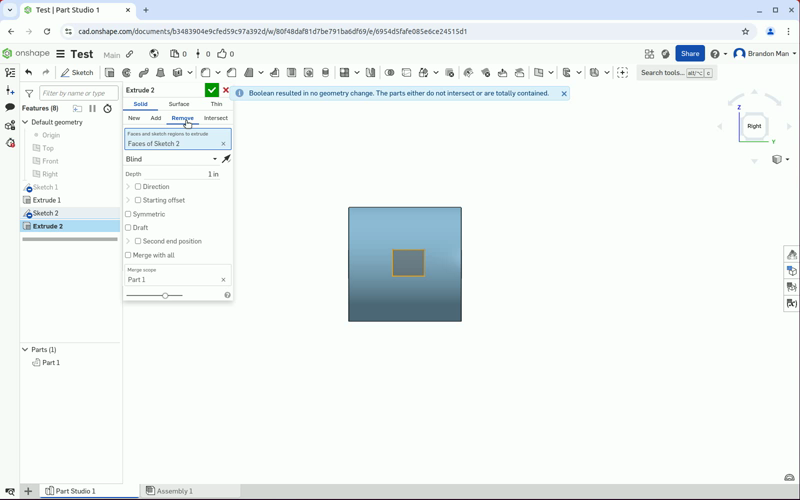
key(tab, 4)
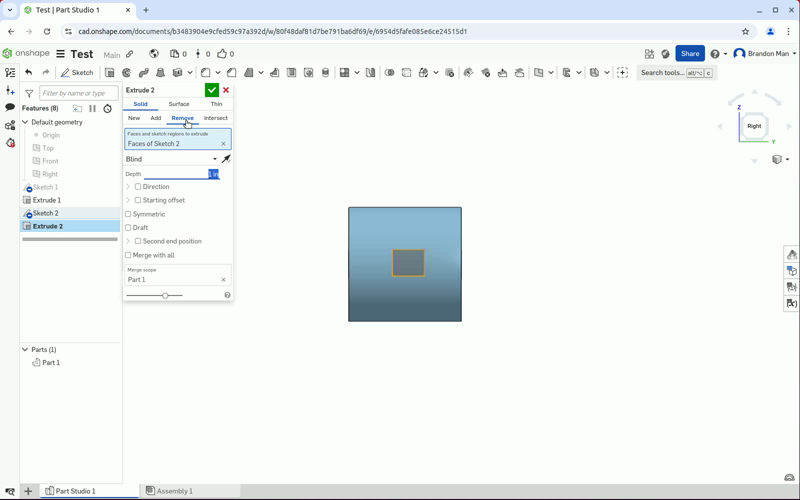
text(46.216)
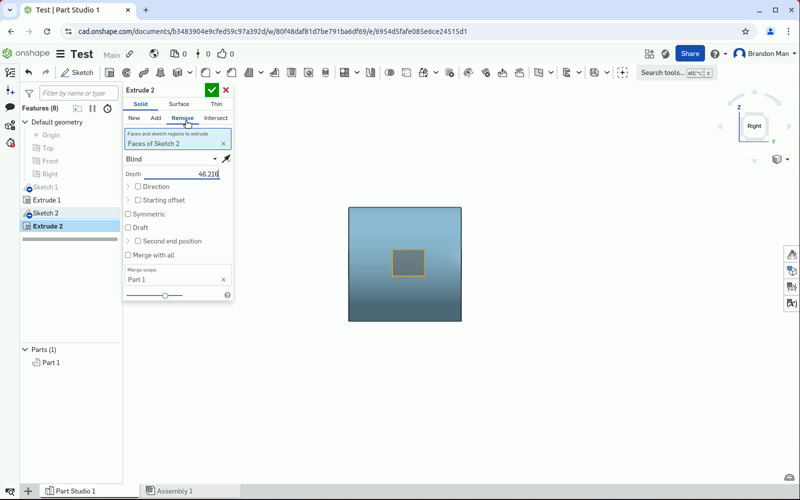
key(tab, 3)
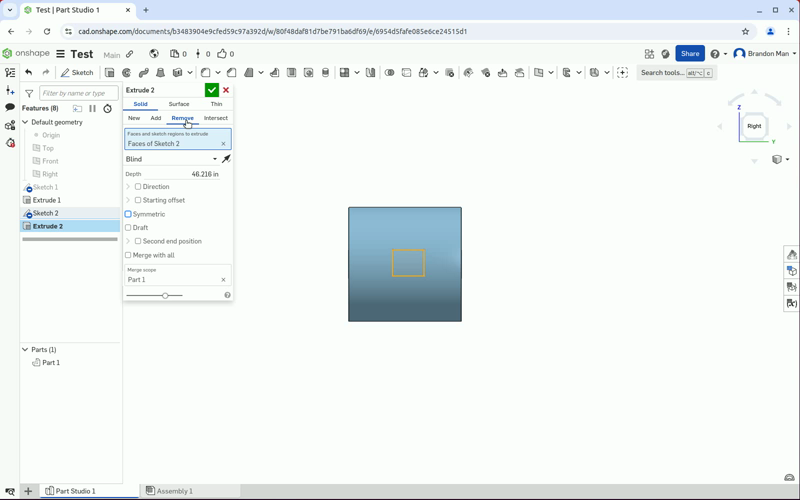
key(space)
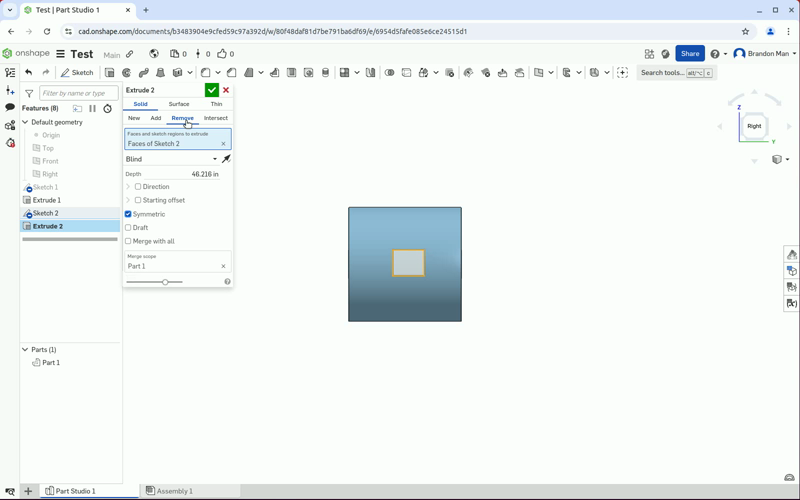
key(tab, 2)
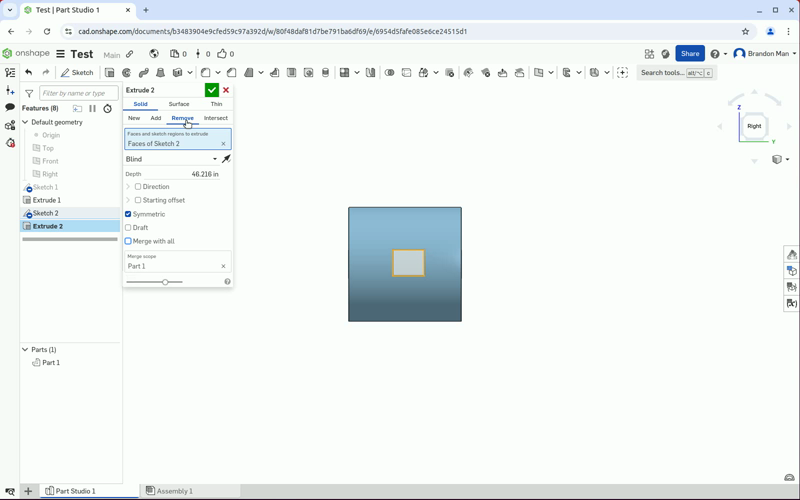
key(space)
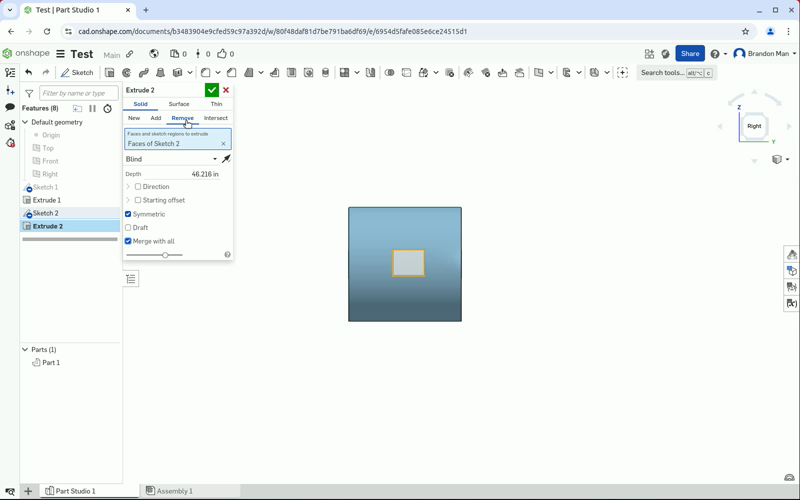
key(enter)
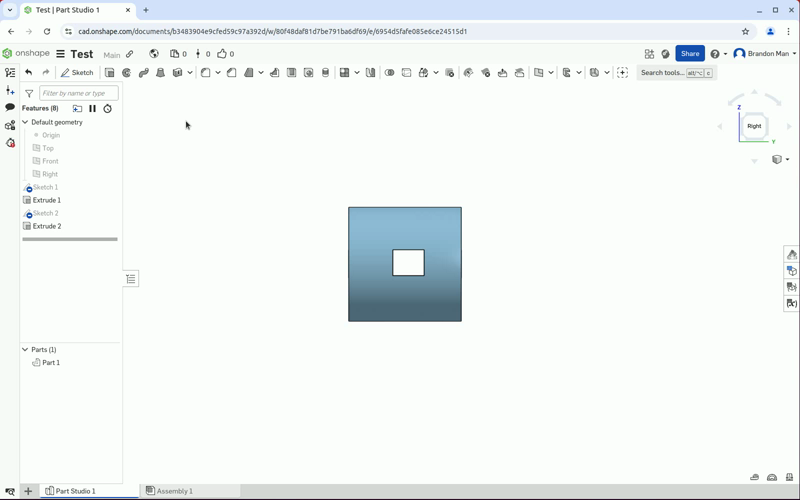
key(shift+h)
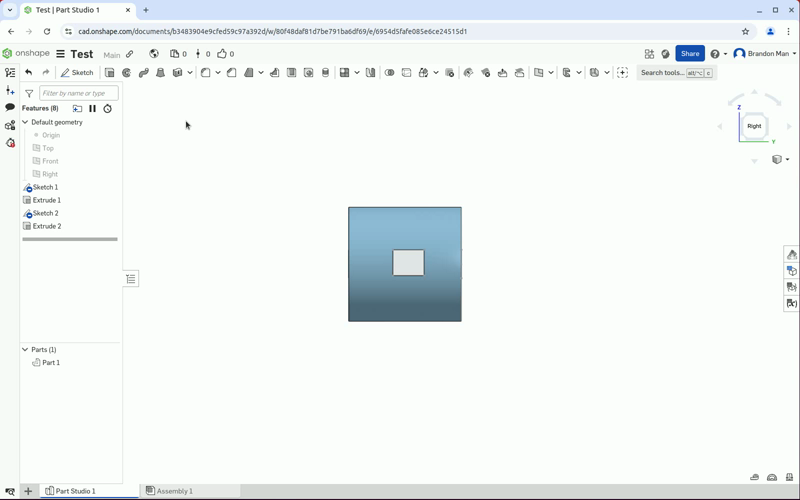
key(shift+h)
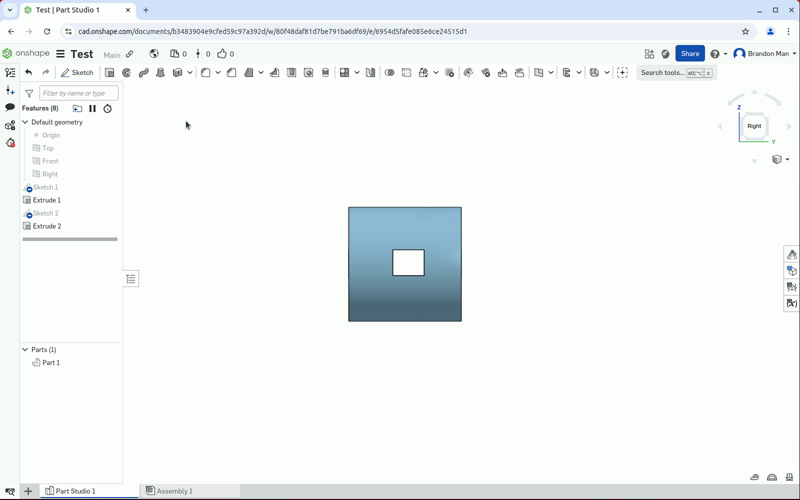
mouse_move(73, 189)
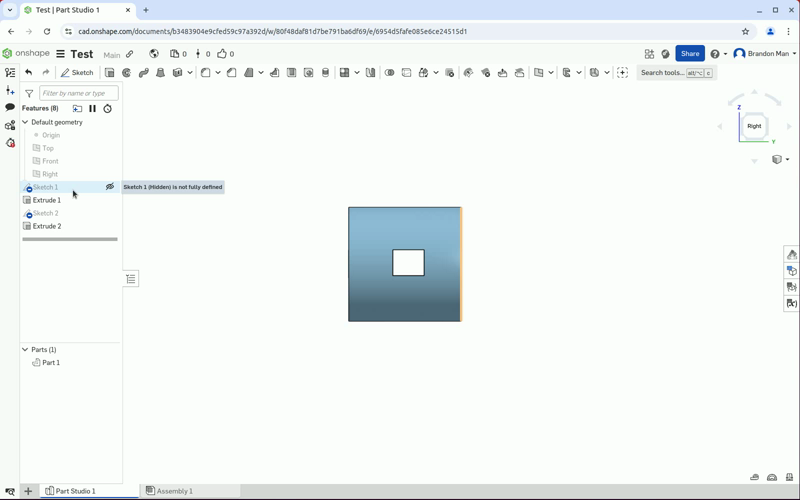
click(73, 189)
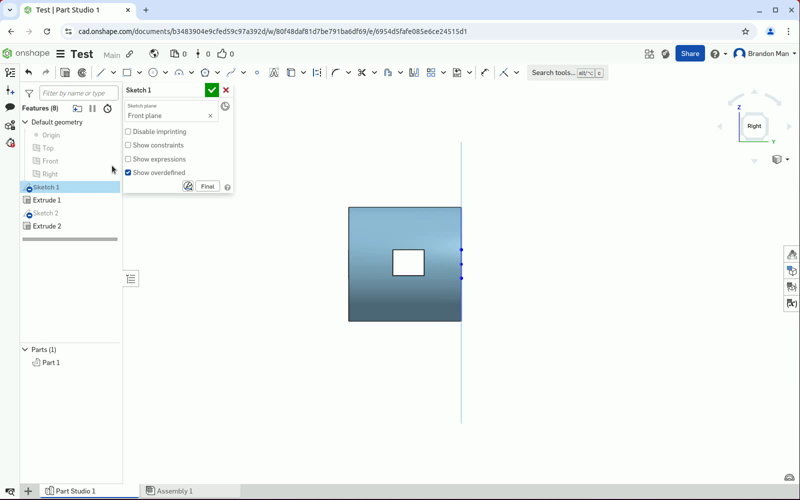
mouse_move(229, 92)
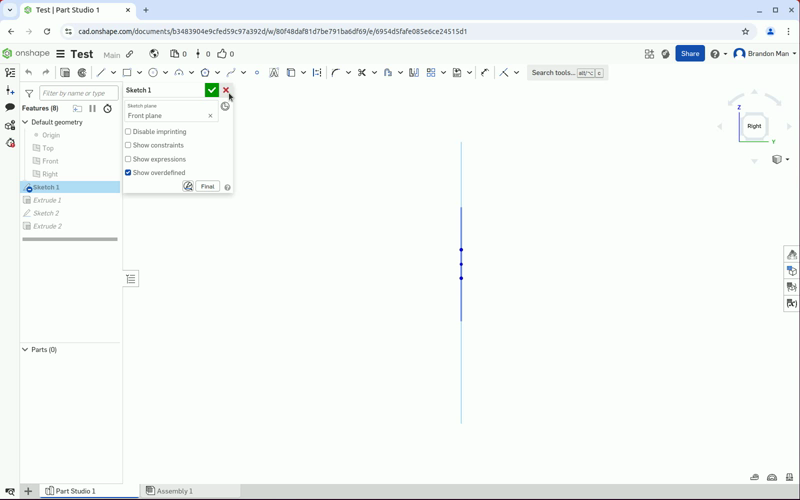
click(229, 92)
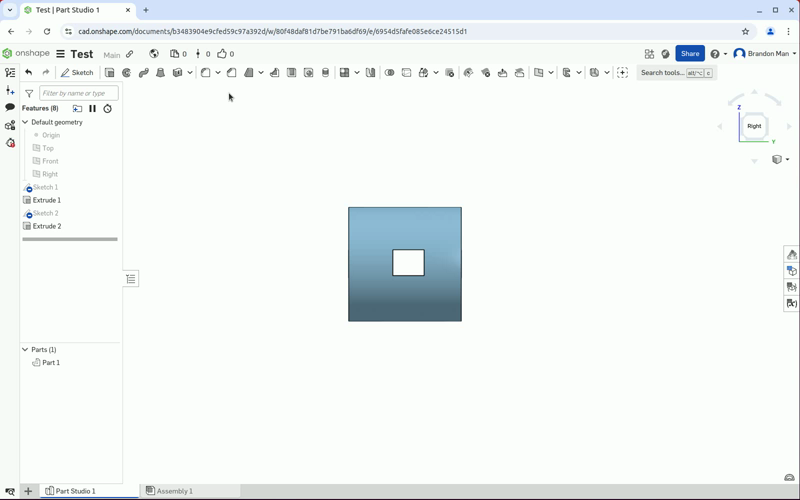
mouse_move(73, 352)
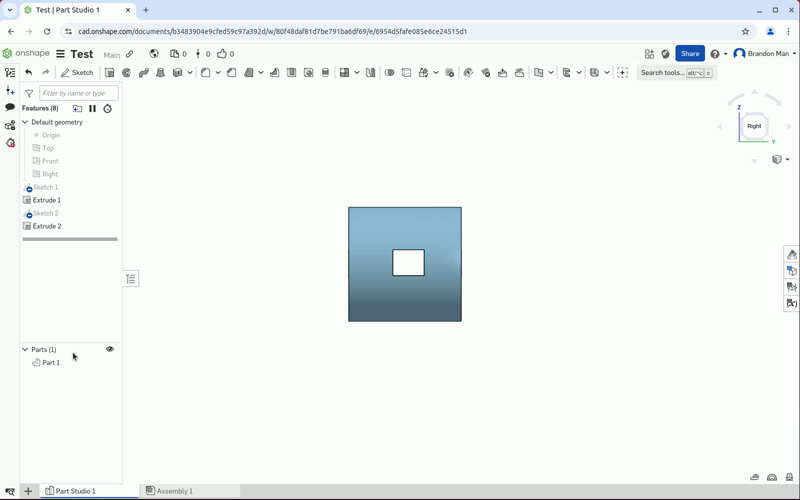
key(y)
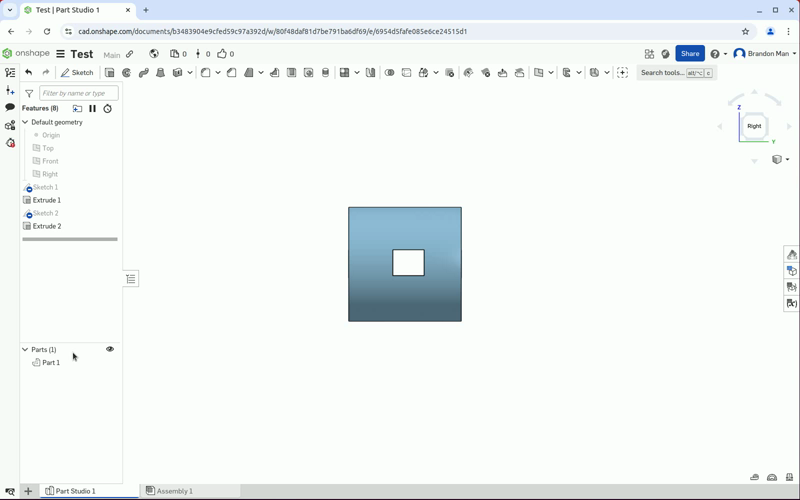
key(shift+p)
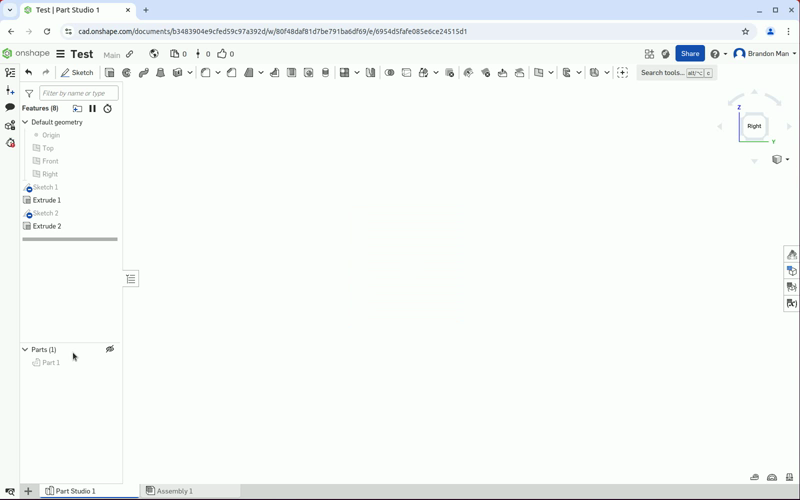
key(space)
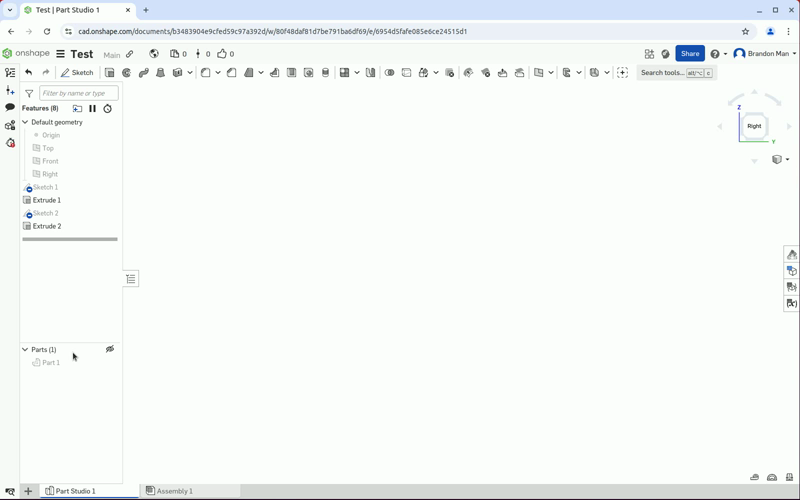
key_down(shift)
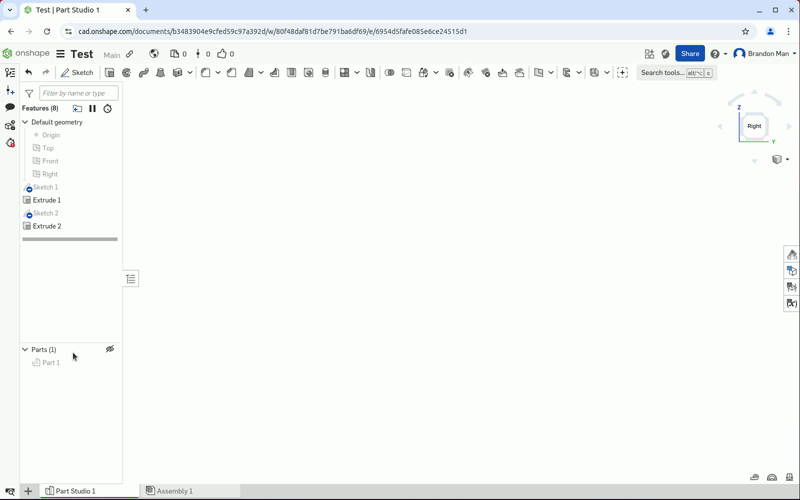
key(right)
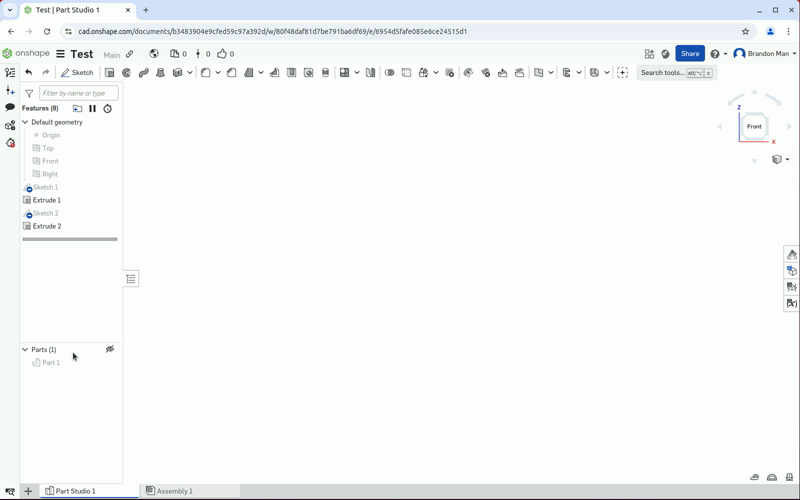
key_up(shift)
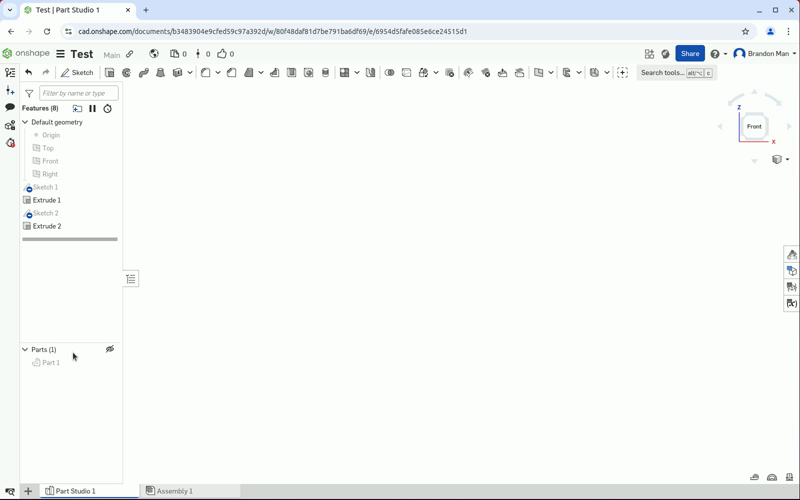
key(space)
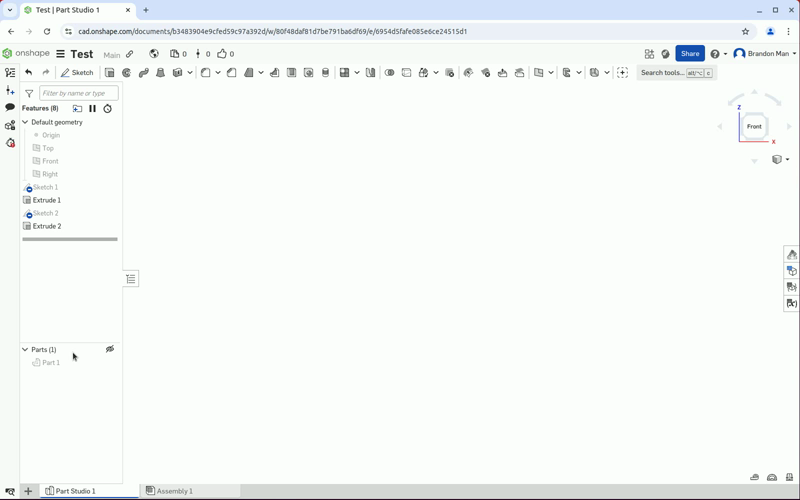
key_down(shift)
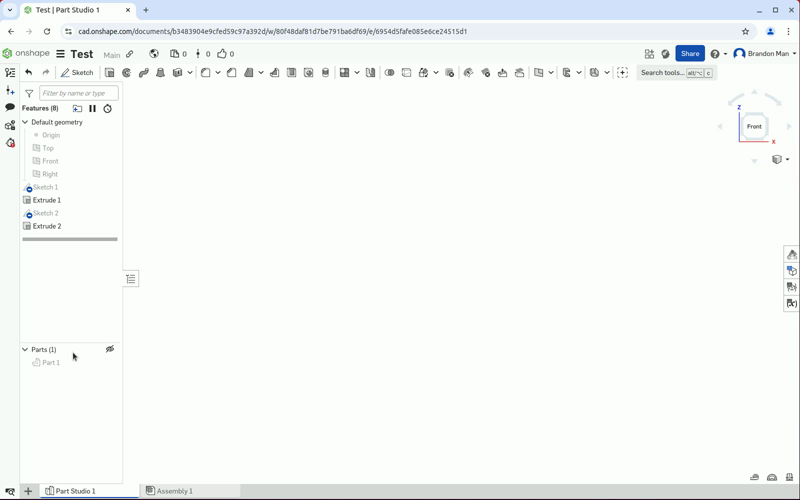
key(down)
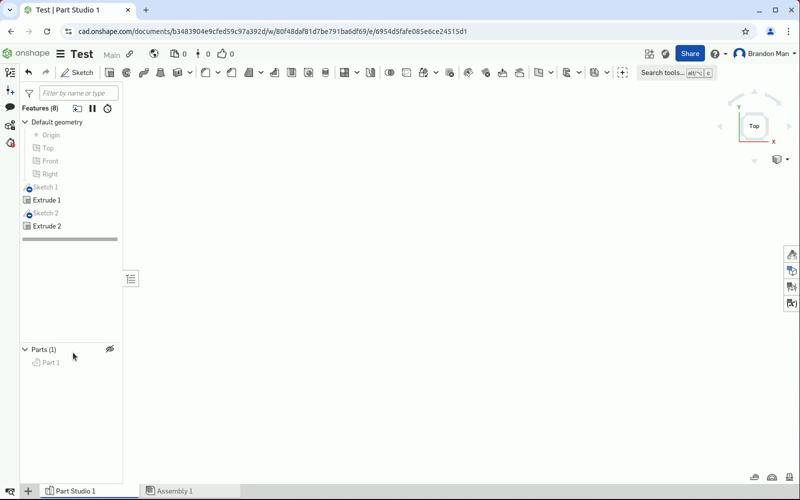
key_up(shift)
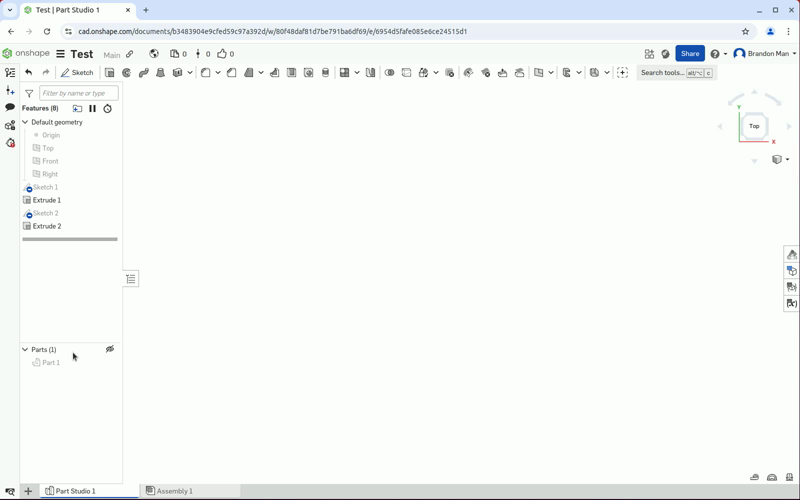
mouse_move(73, 352)
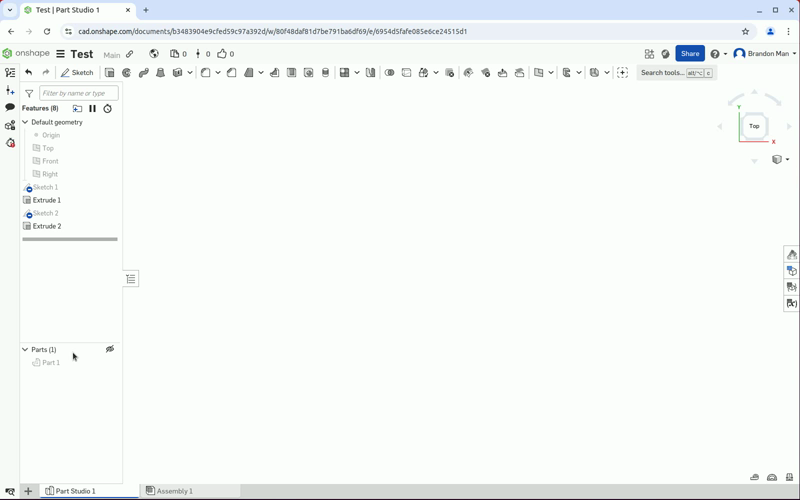
key(shift+y)
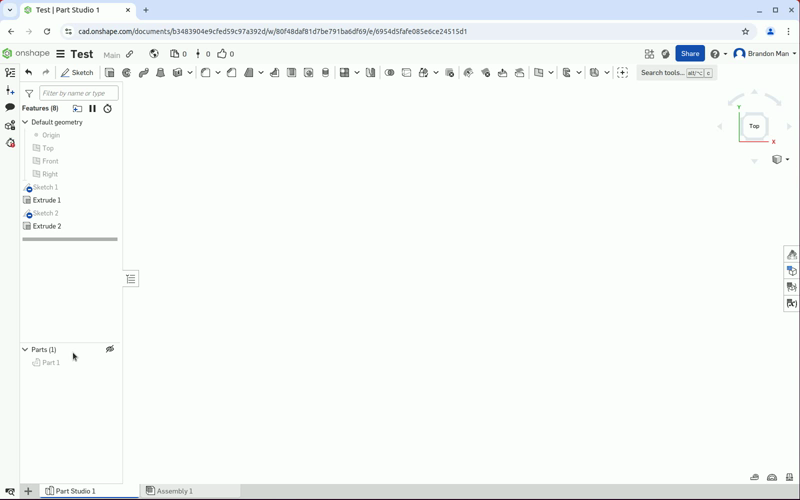
key(shift+s)
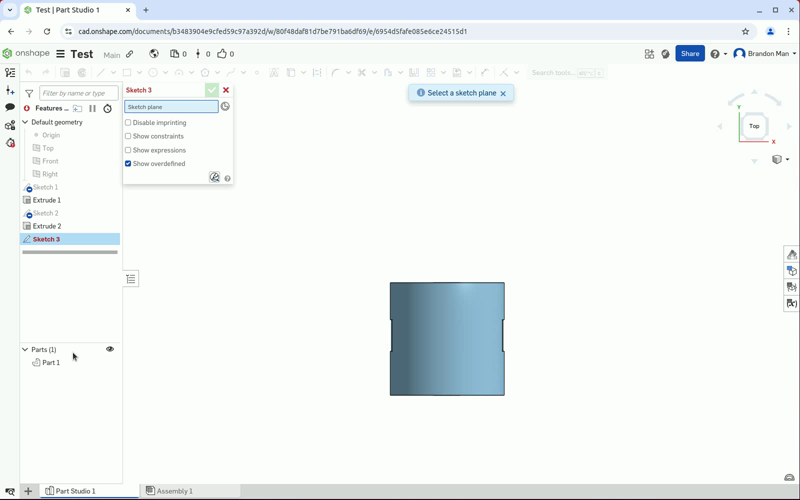
mouse_move(73, 150)
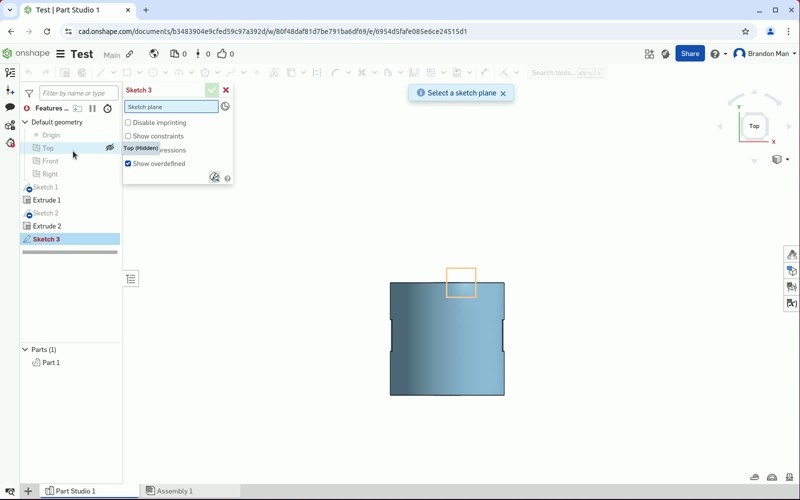
click(73, 150)
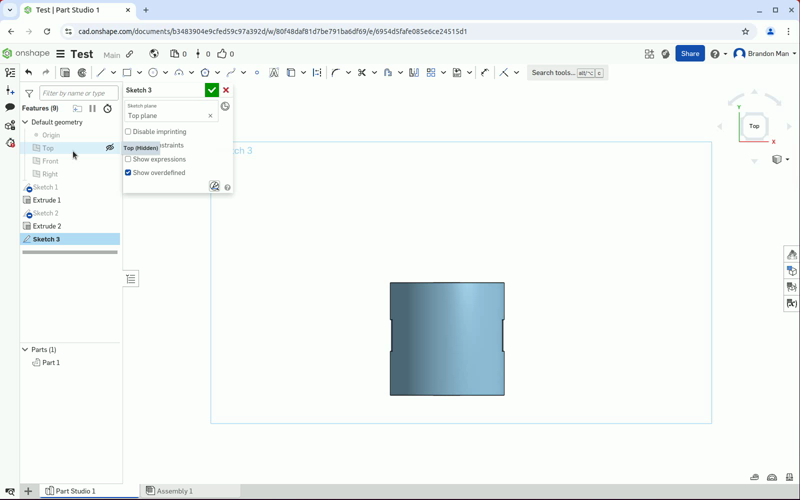
mouse_move(73, 352)
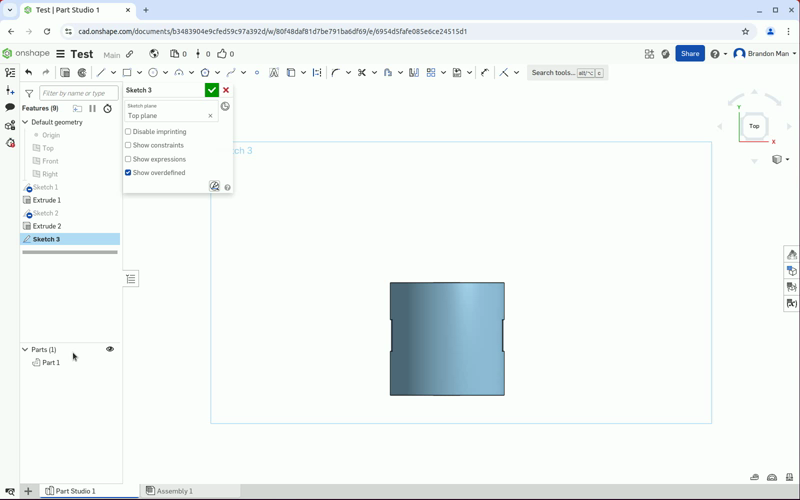
key(y)
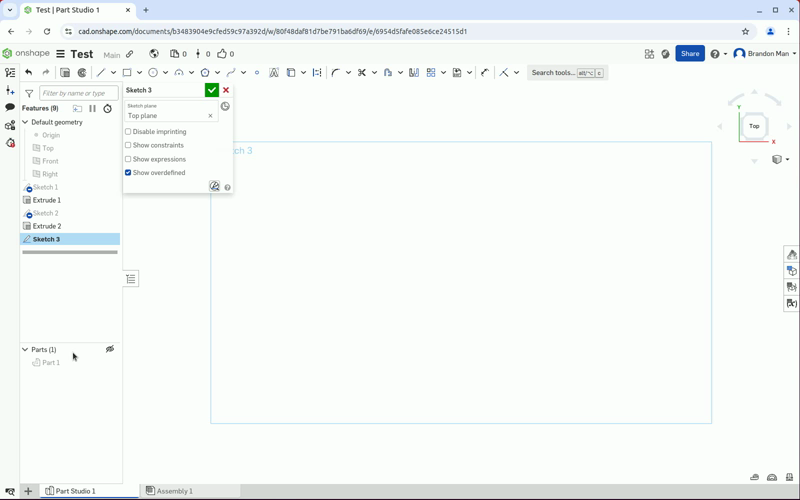
key(l)
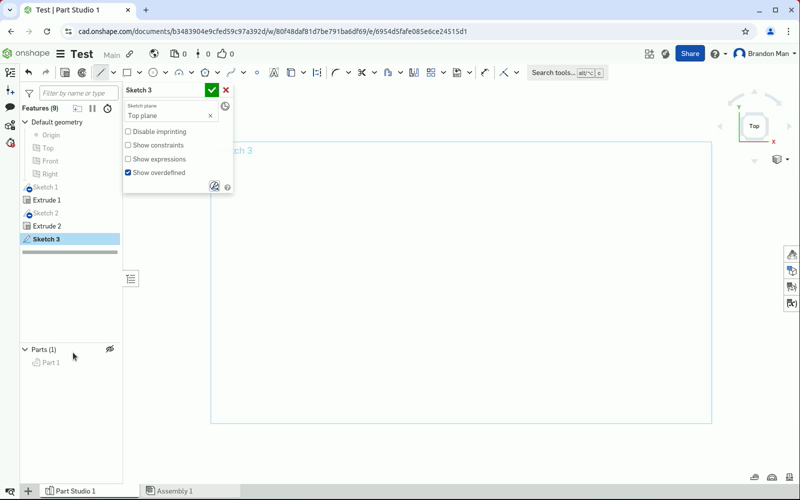
key_down(shift)
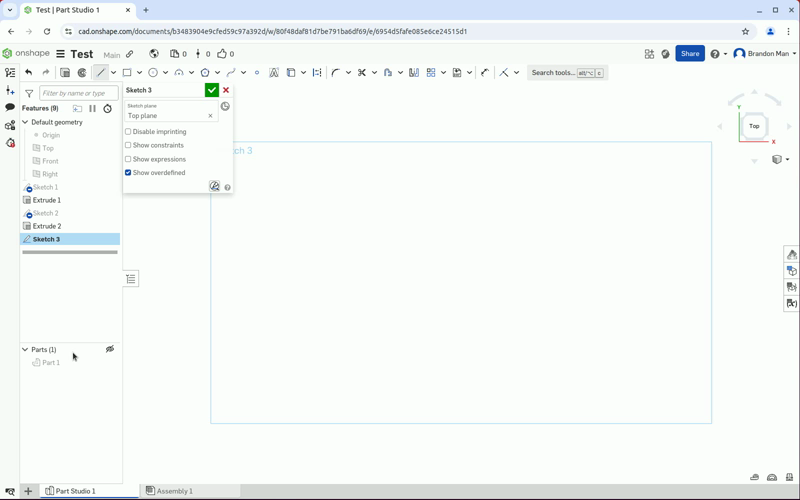
mouse_move(431, 349)
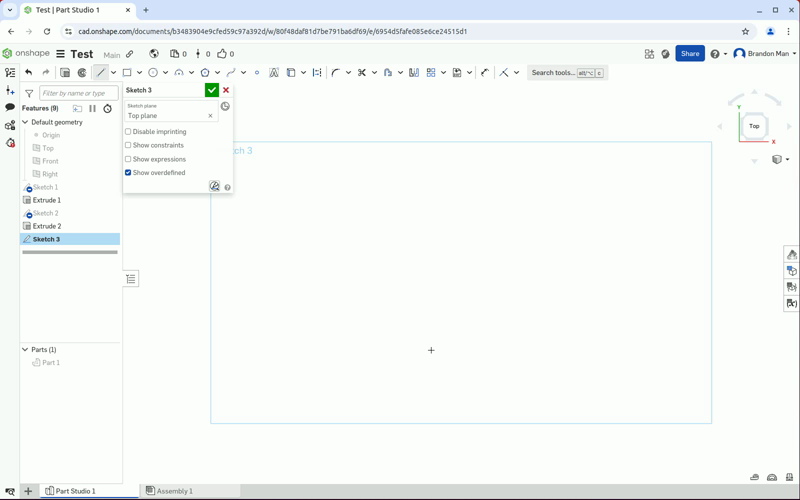
click(431, 349)
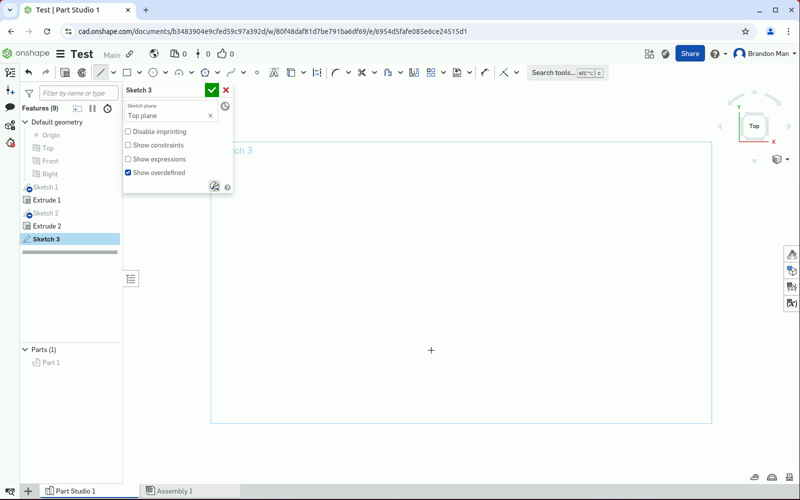
key_up(shift)
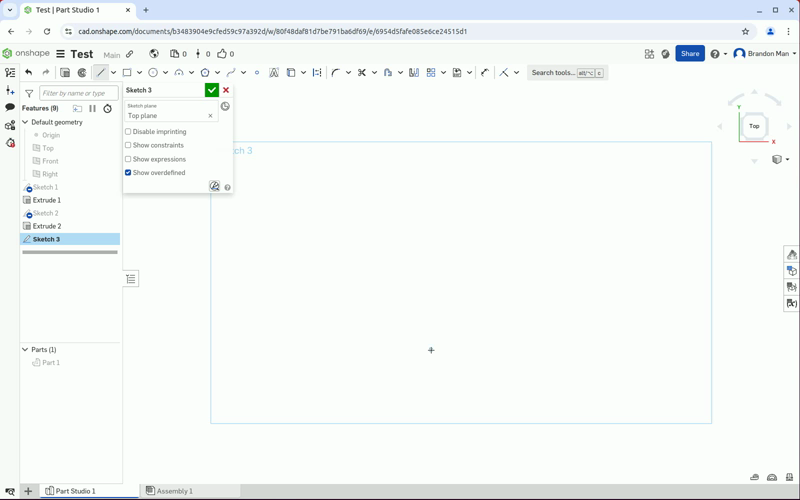
key_down(shift)
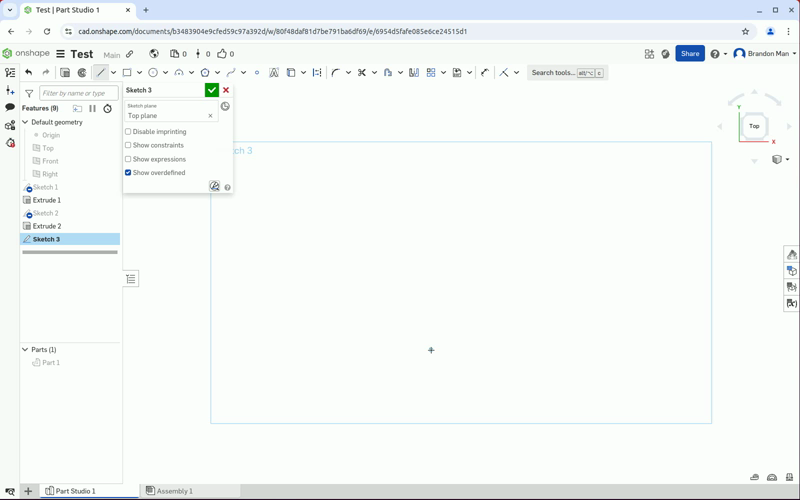
mouse_move(461, 349)
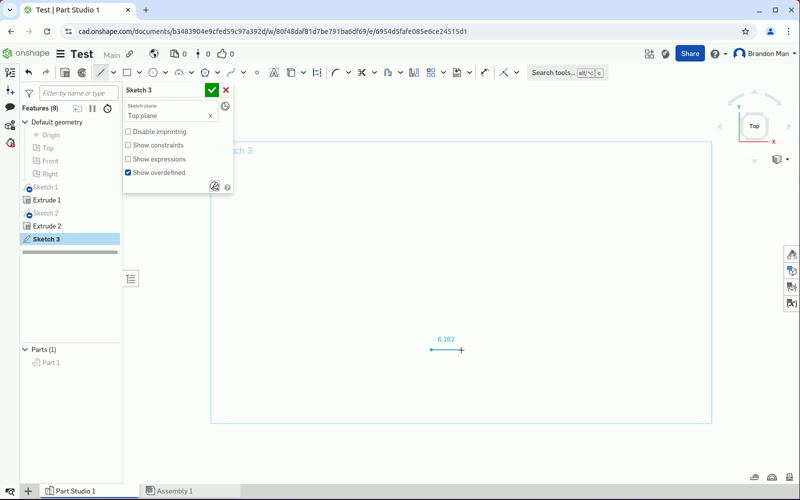
mouse_move(461, 349)
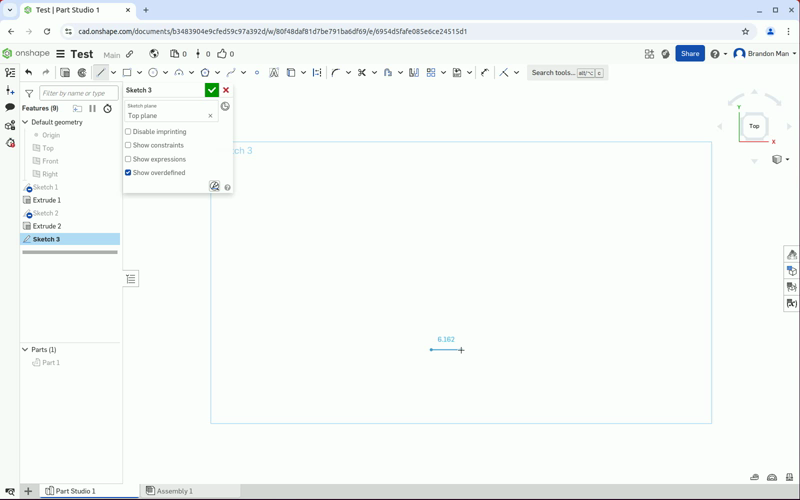
click(461, 349)
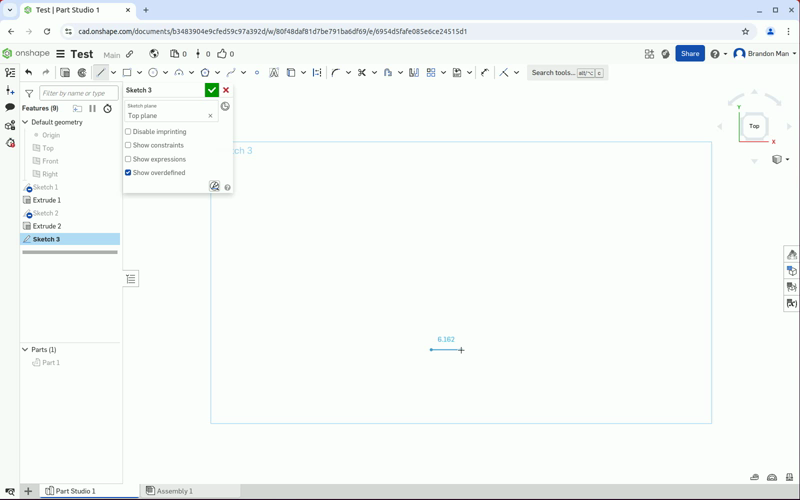
key_up(shift)
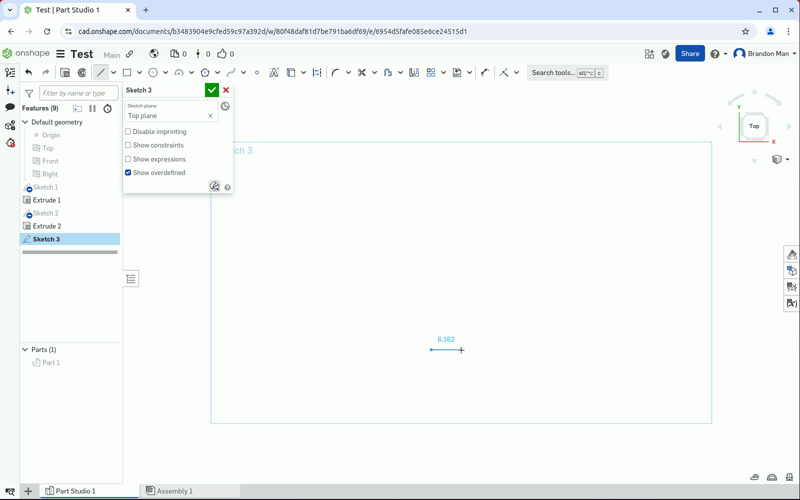
key_down(shift)
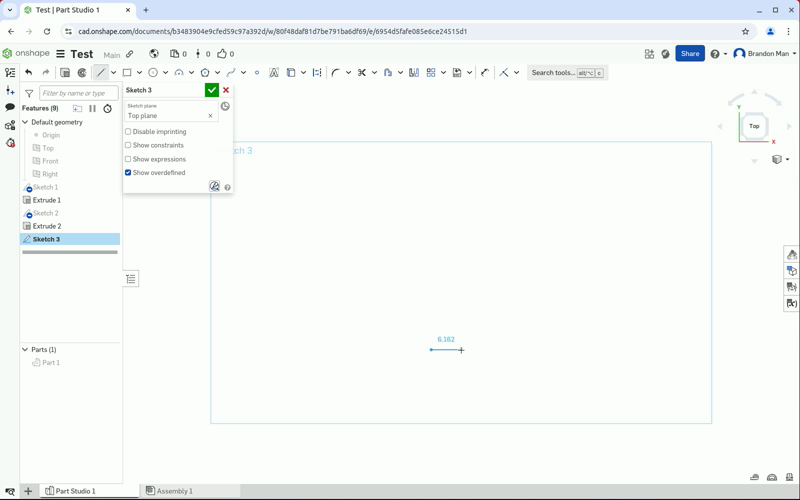
mouse_move(491, 349)
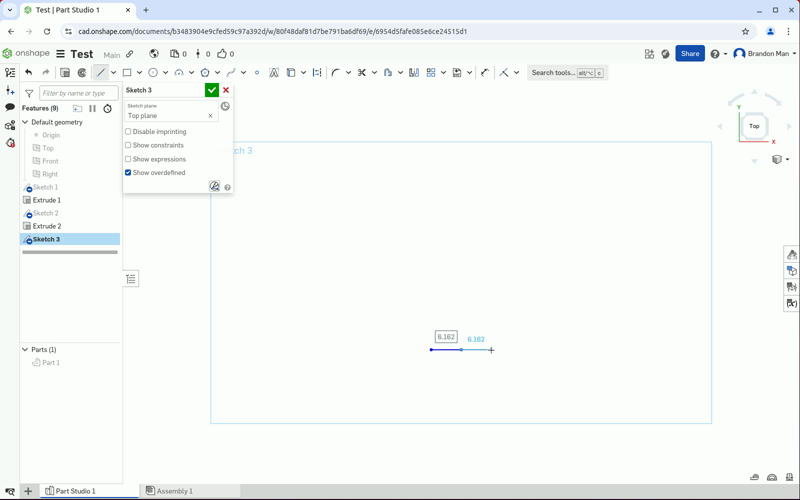
mouse_move(461, 319)
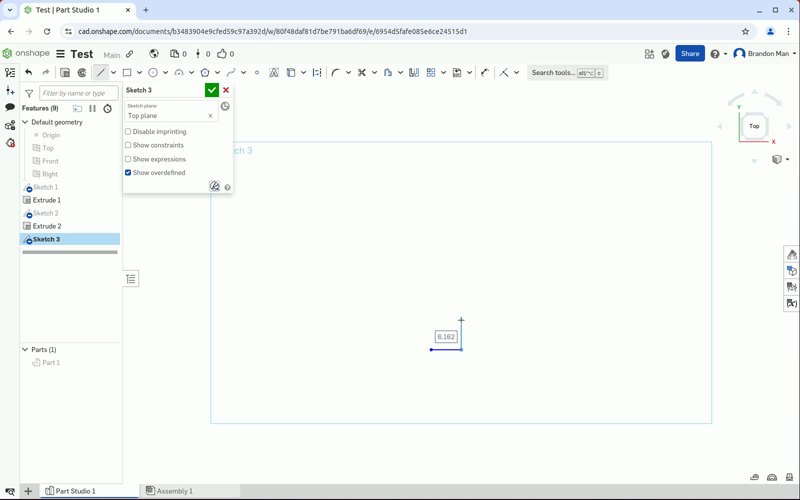
click(461, 319)
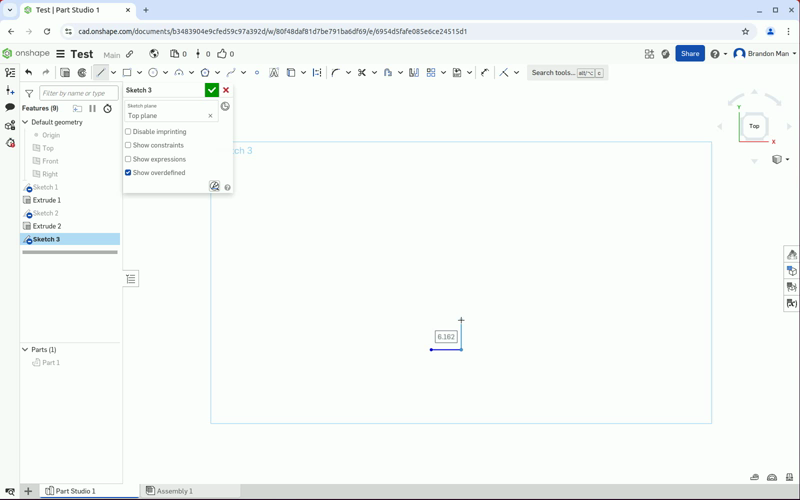
key_up(shift)
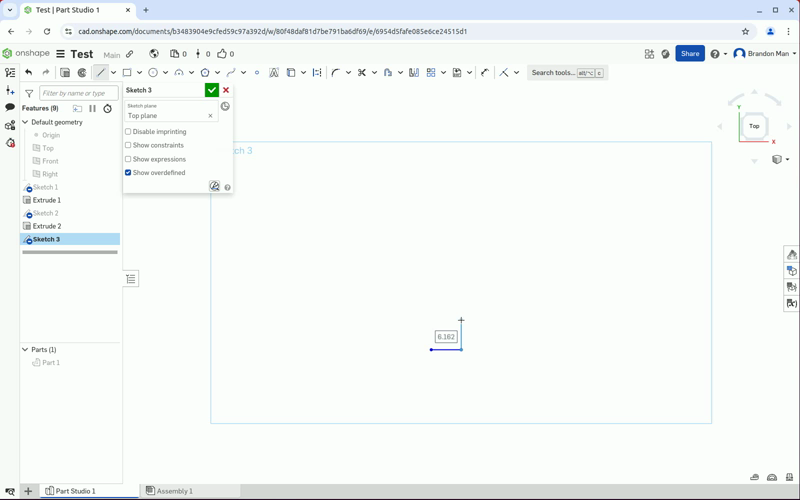
key_down(shift)
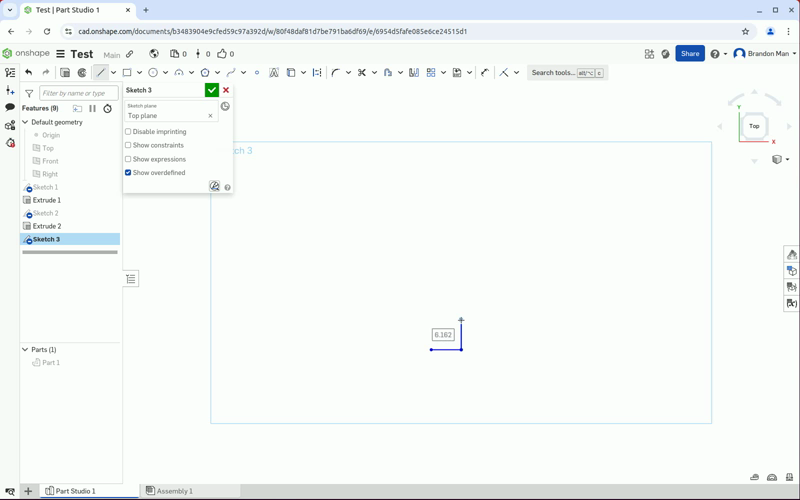
mouse_move(491, 319)
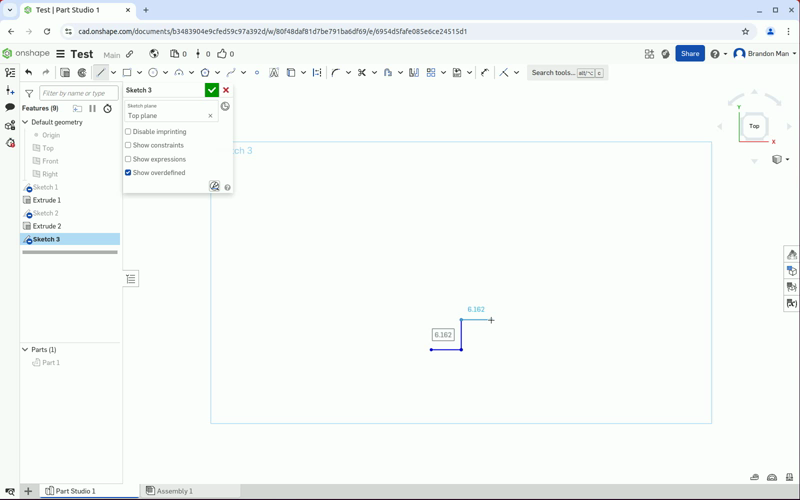
mouse_move(431, 319)
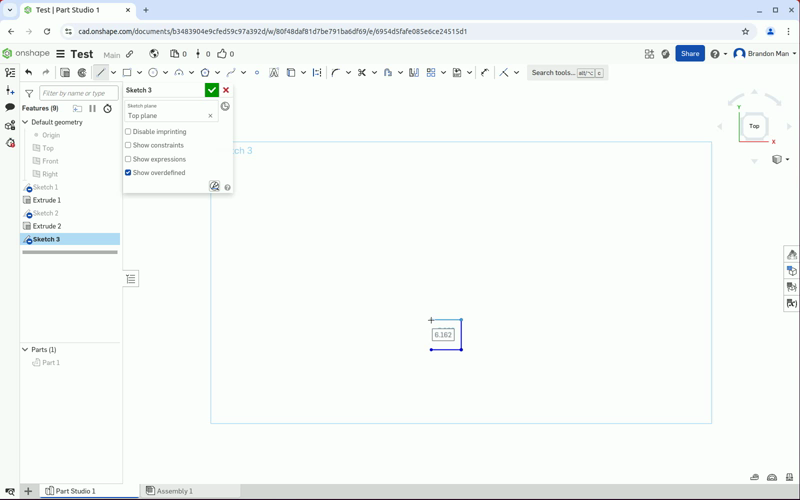
click(431, 319)
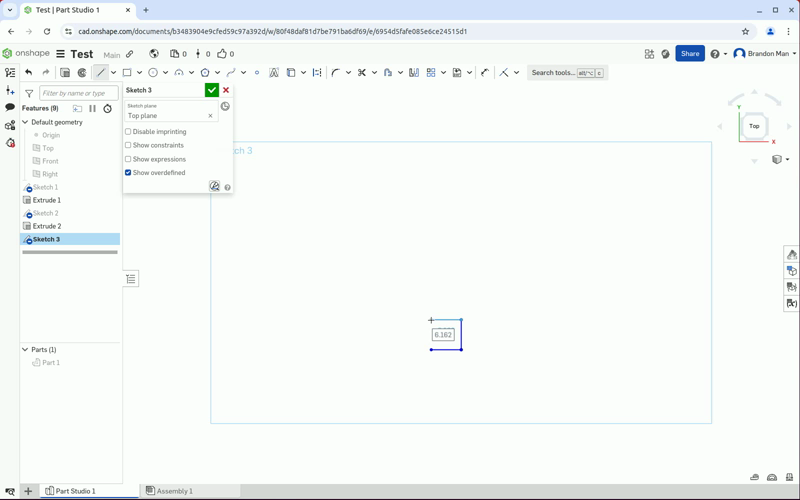
key_up(shift)
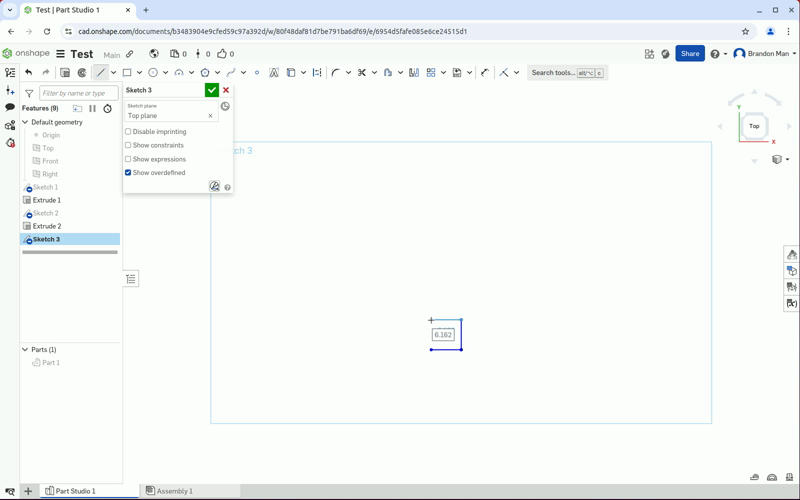
mouse_move(461, 319)
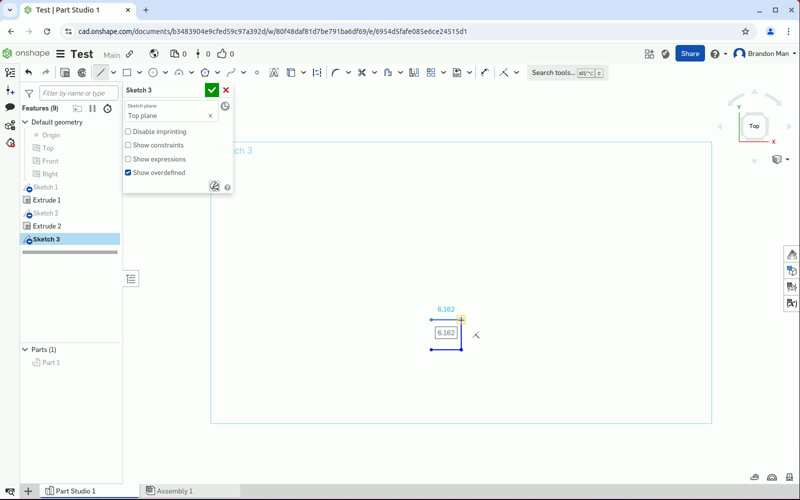
key_down(shift)
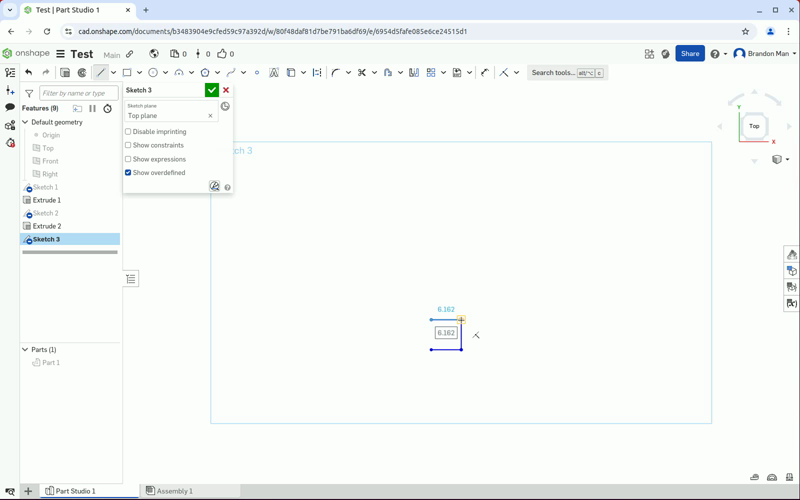
mouse_move(431, 349)
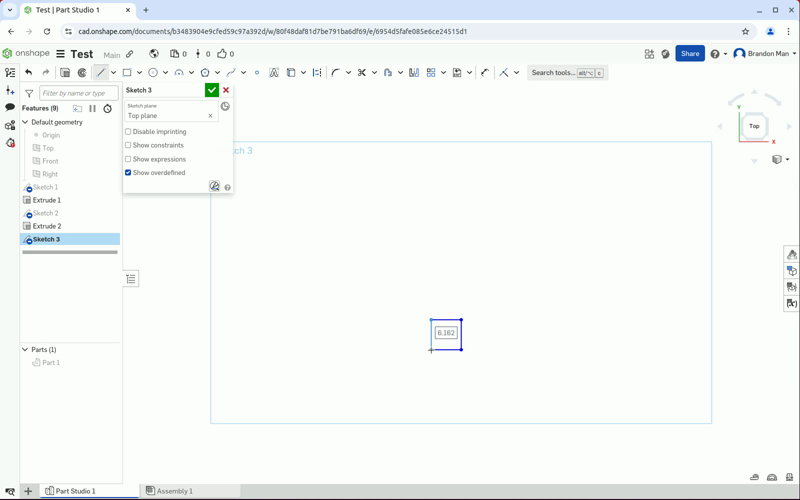
key_up(shift)
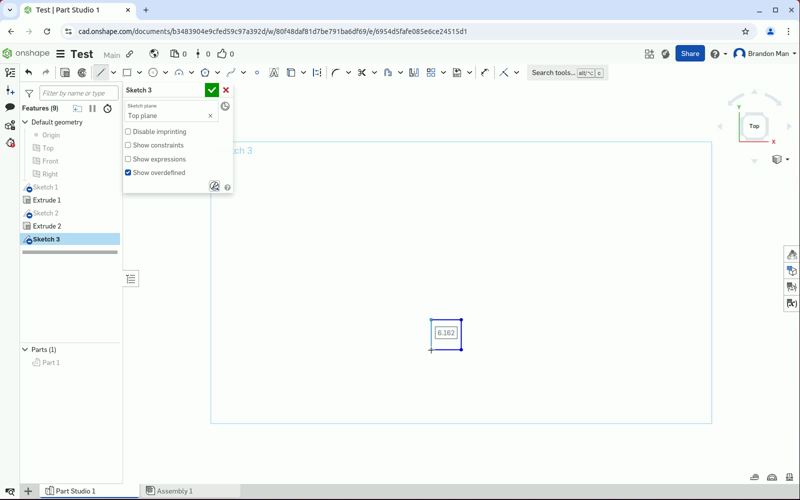
click(431, 349)
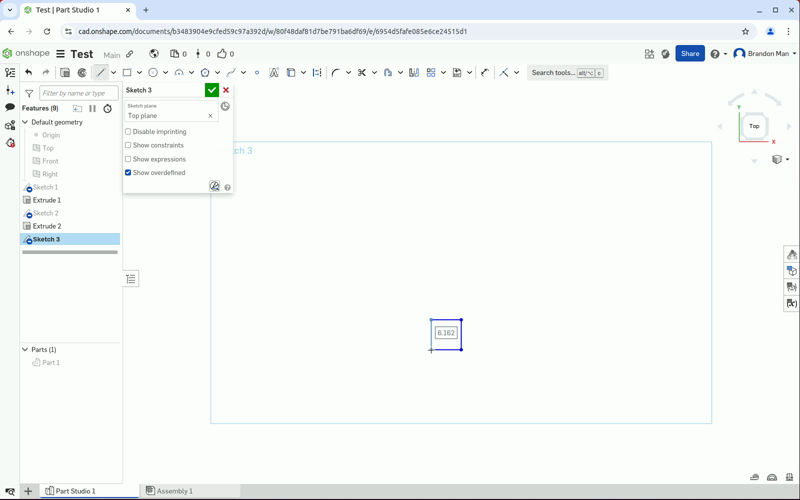
key(esc)
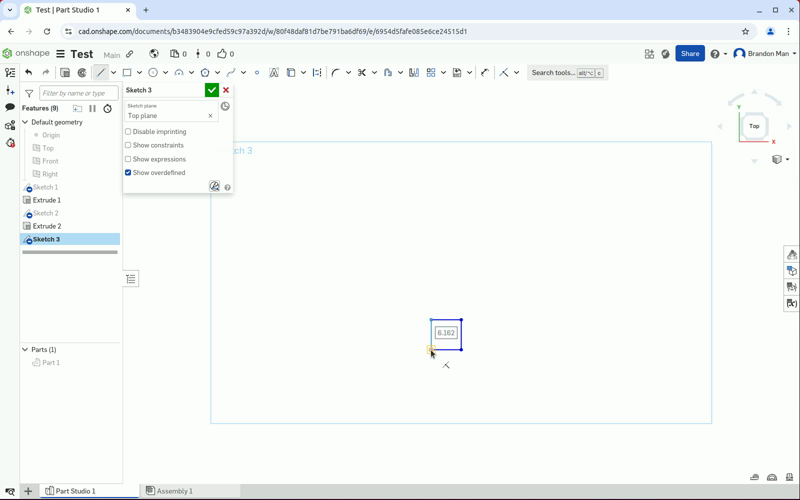
mouse_move(459, 330)
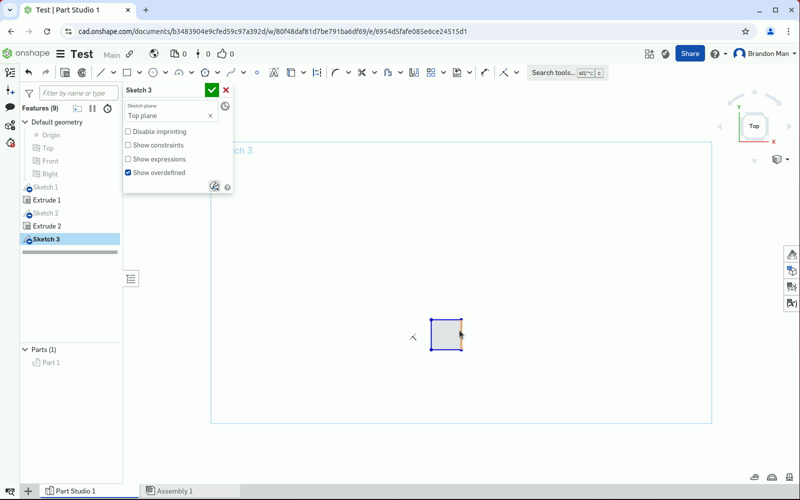
scroll(6)
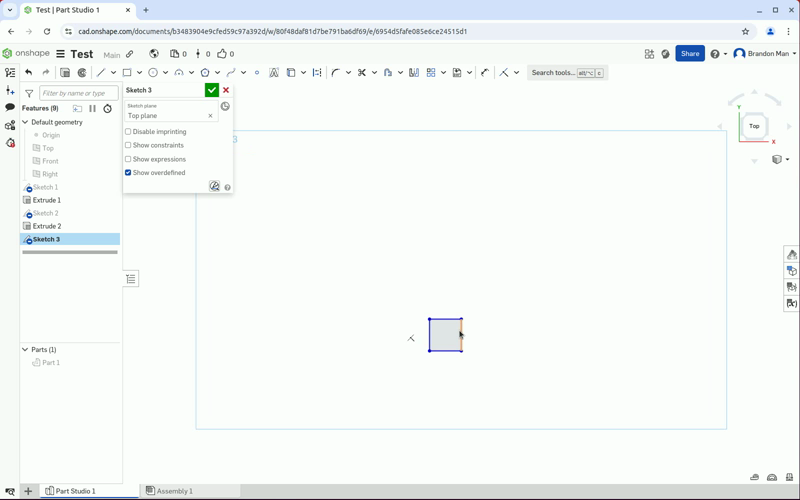
scroll(6)
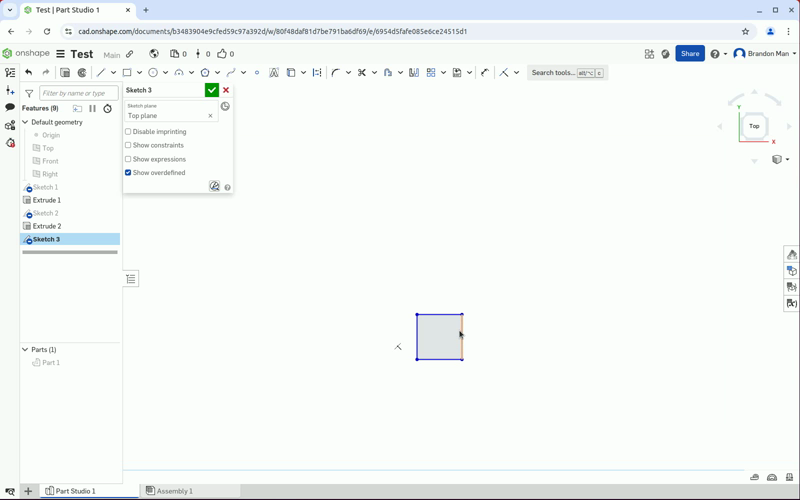
scroll(6)
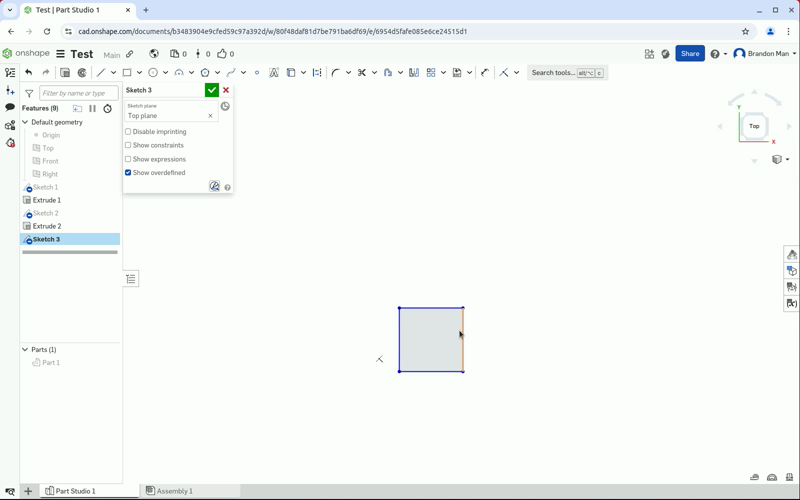
scroll(6)
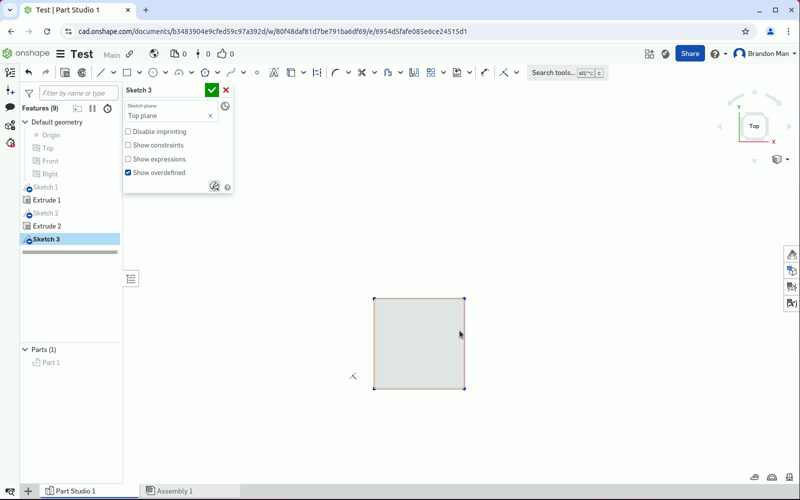
scroll(6)
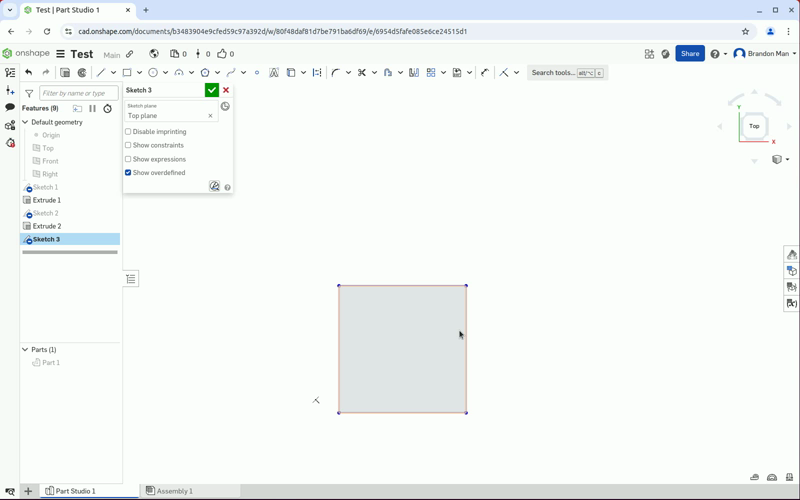
scroll(6)
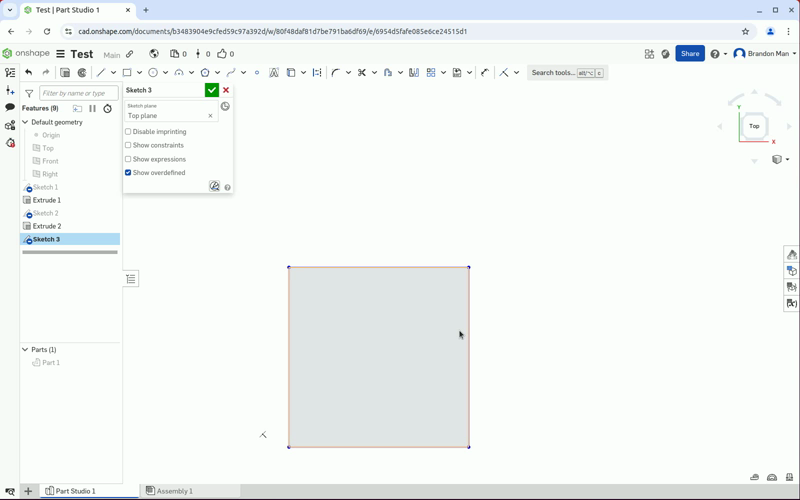
scroll(6)
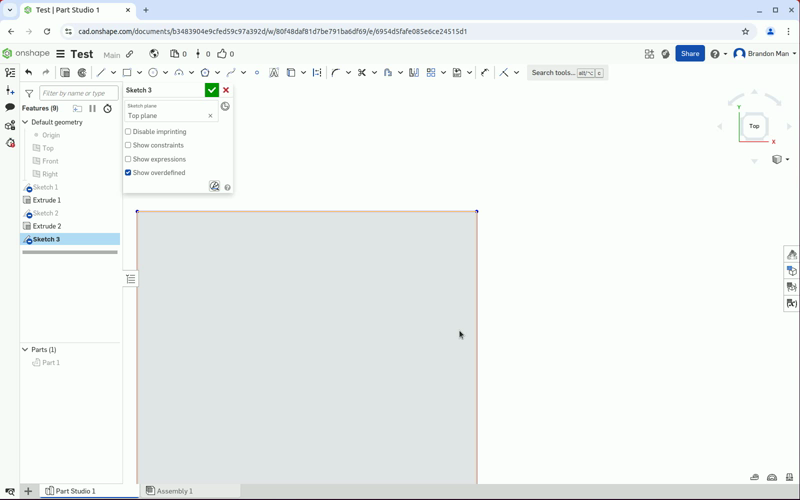
click(459, 330)
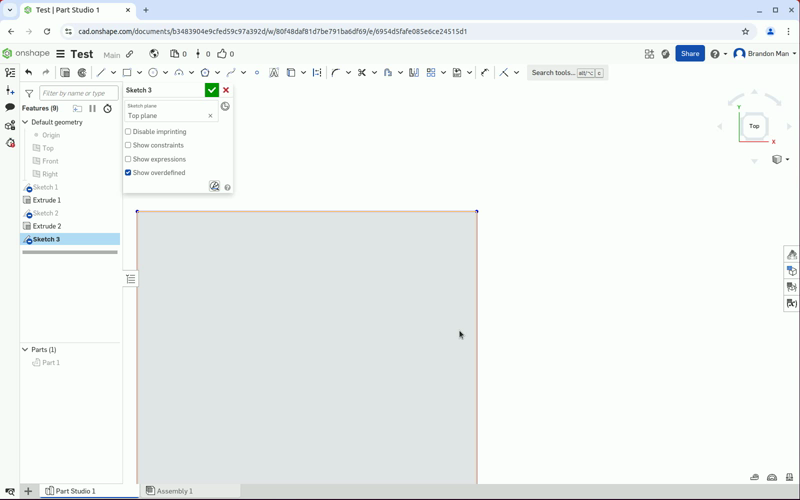
scroll(-6)
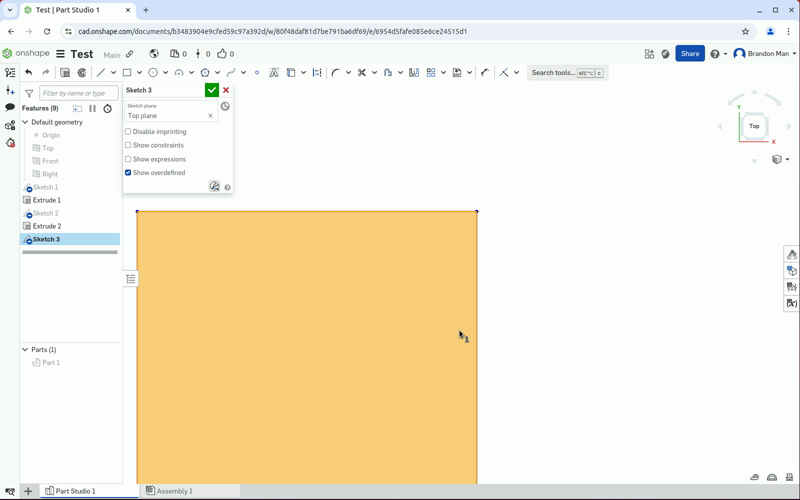
scroll(-6)
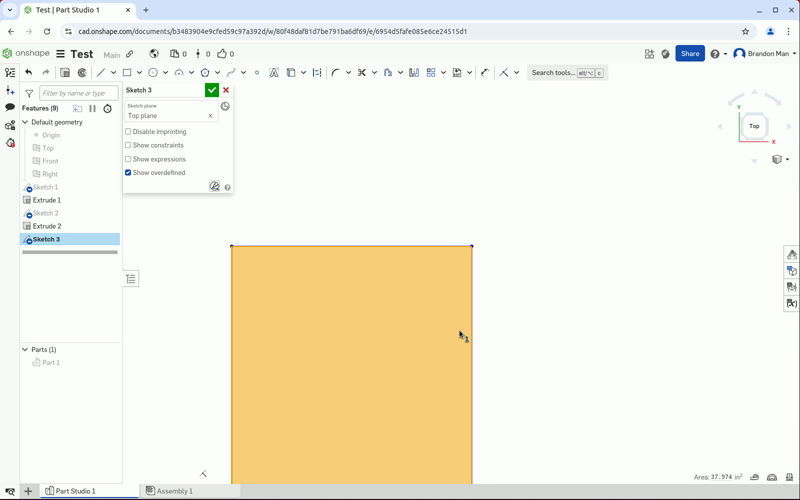
scroll(-6)
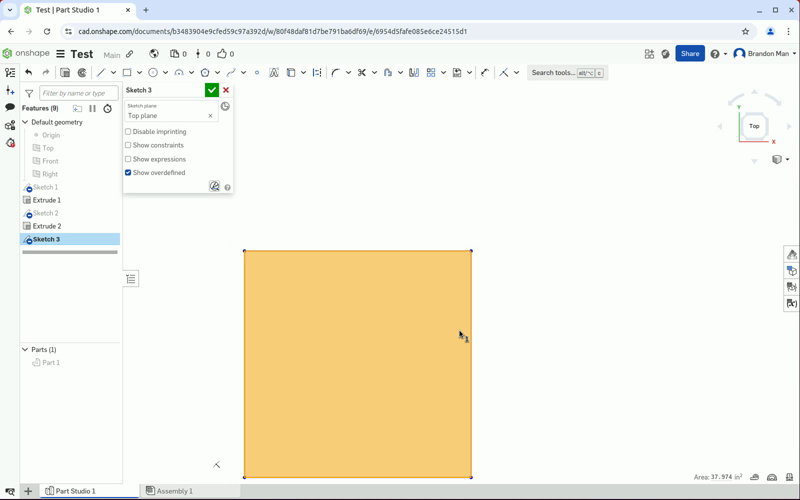
scroll(-6)
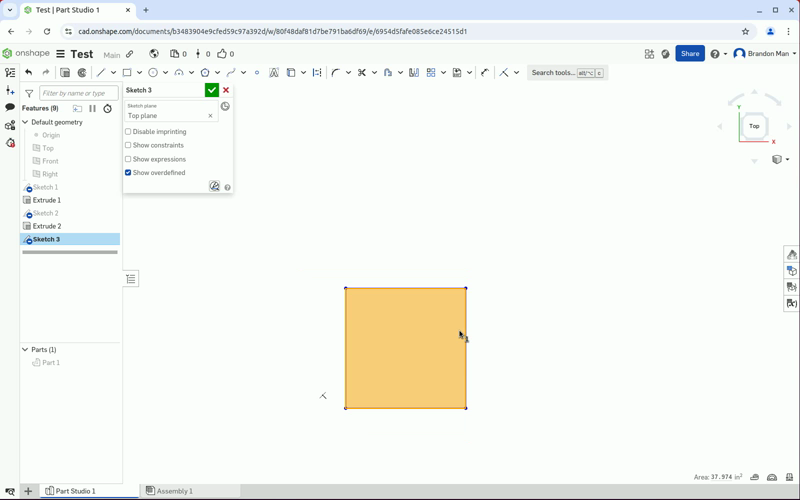
scroll(-6)
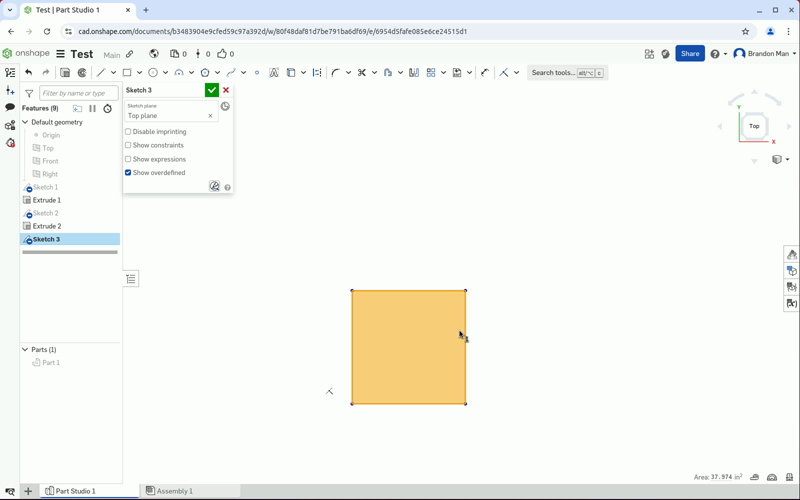
scroll(-6)
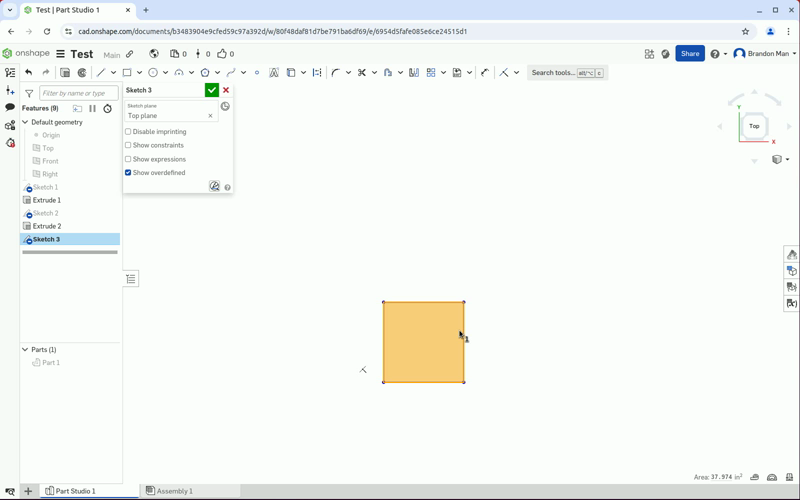
scroll(-6)
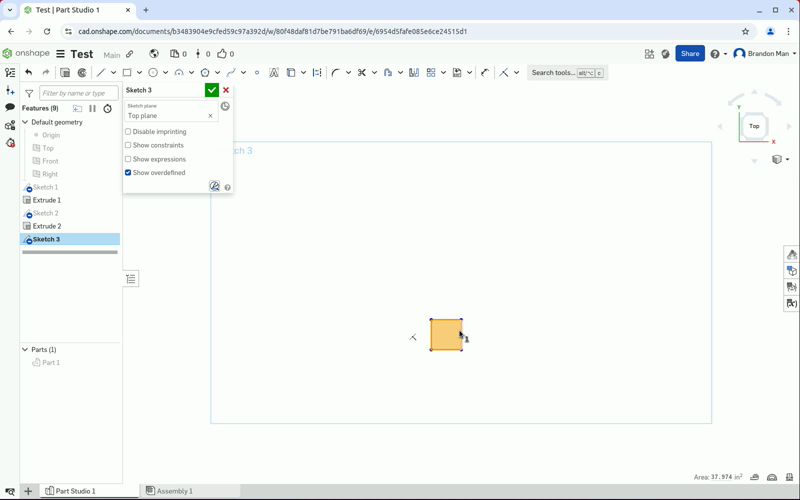
mouse_move(73, 352)
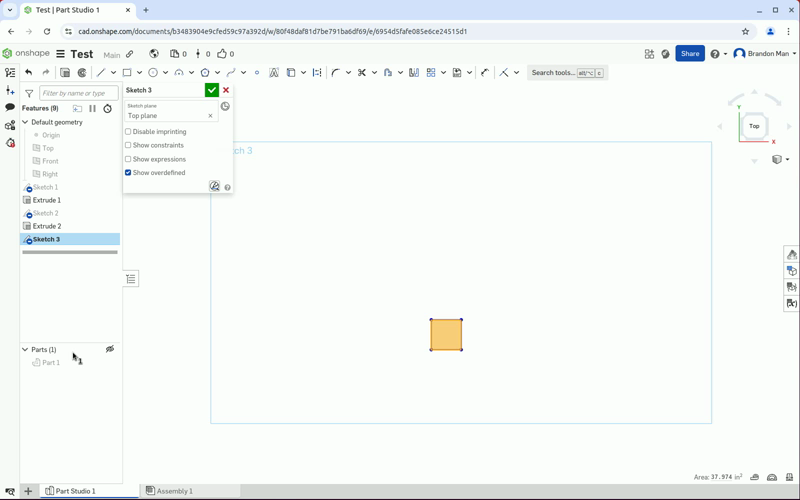
key(shift+y)
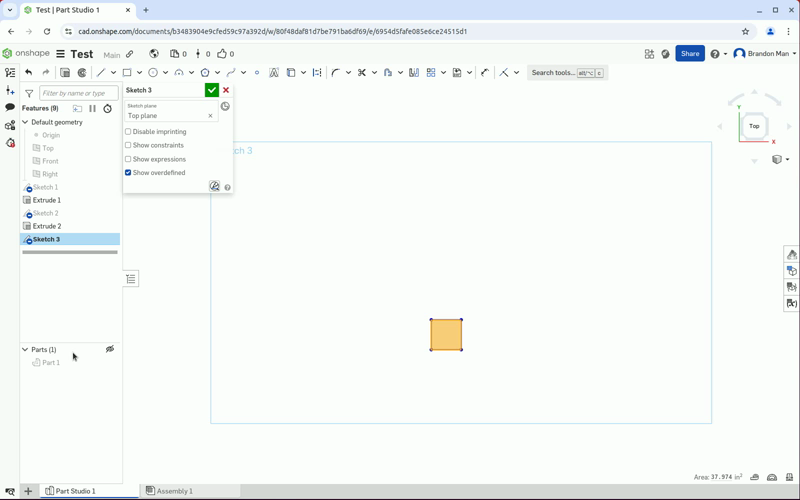
key(shift+e)
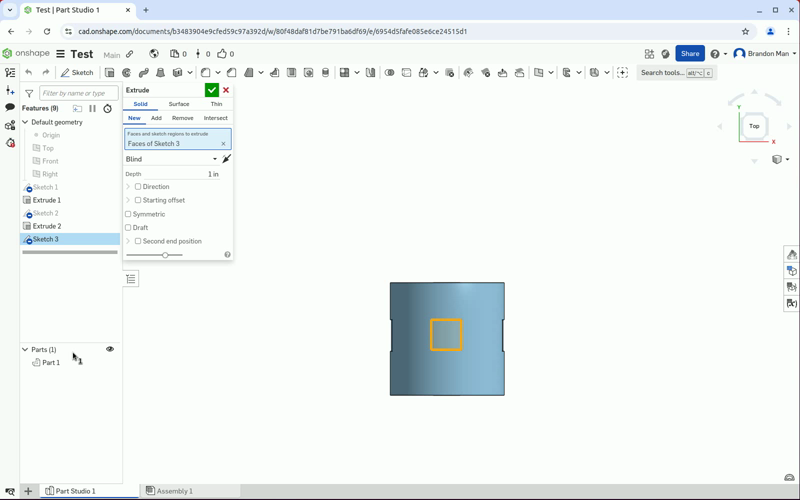
mouse_move(143, 106)
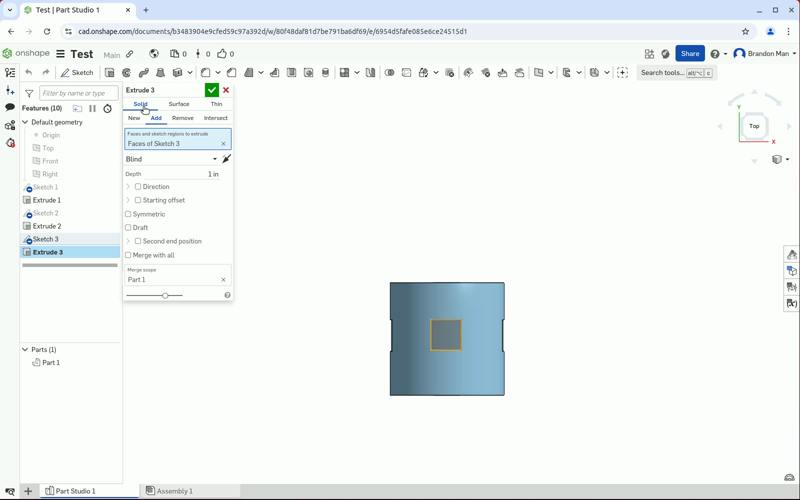
click(143, 106)
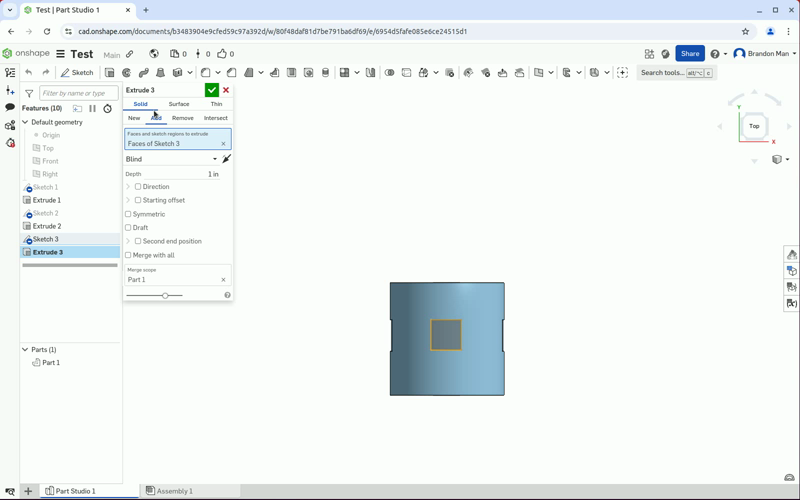
mouse_move(186, 120)
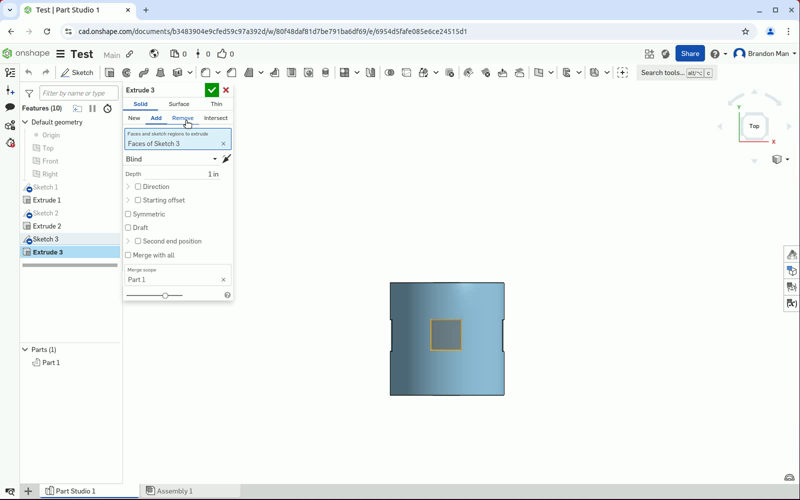
click(186, 120)
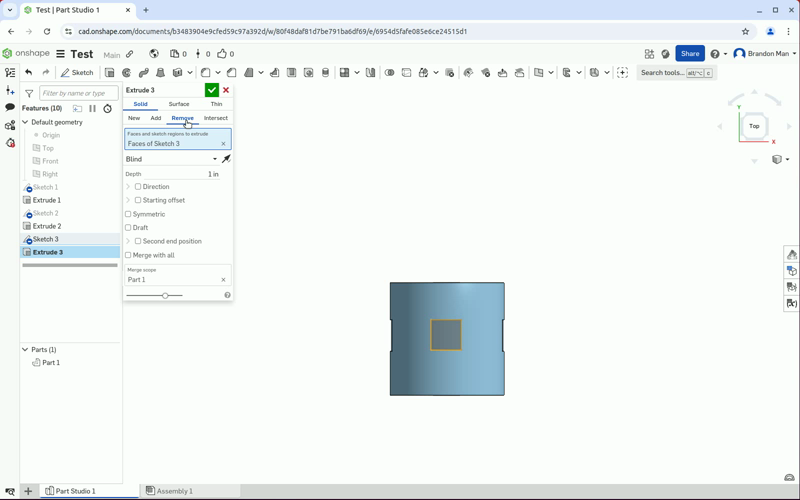
key(tab, 4)
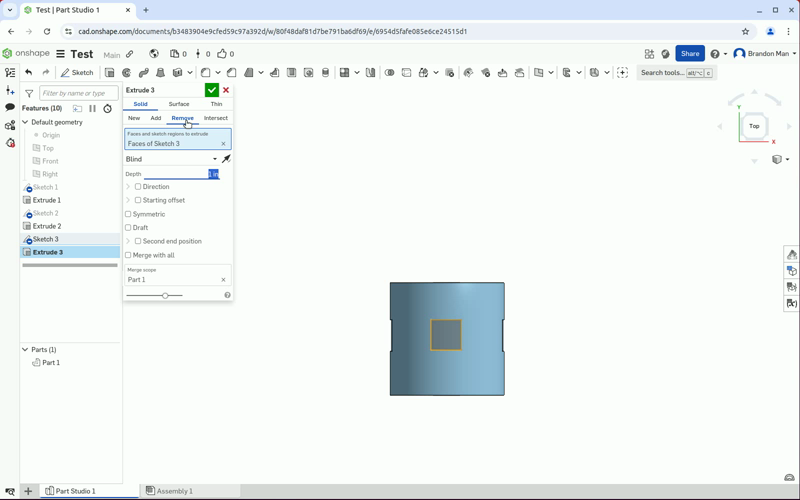
text(46.216)
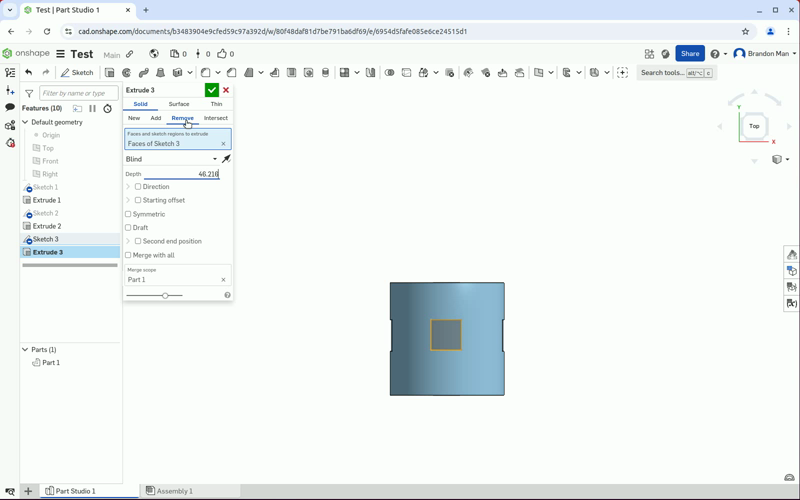
key(tab, 3)
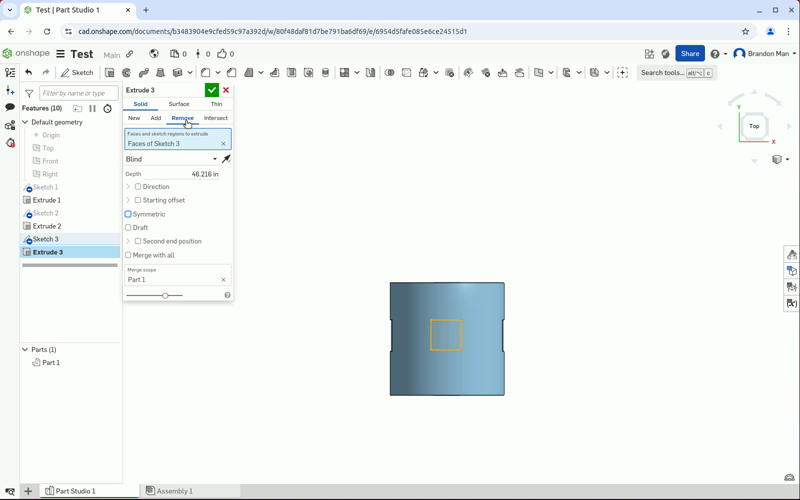
key(space)
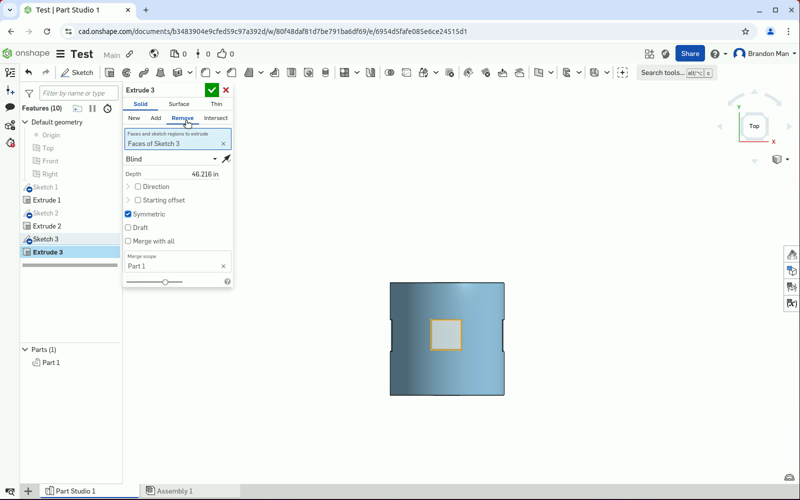
key(tab, 2)
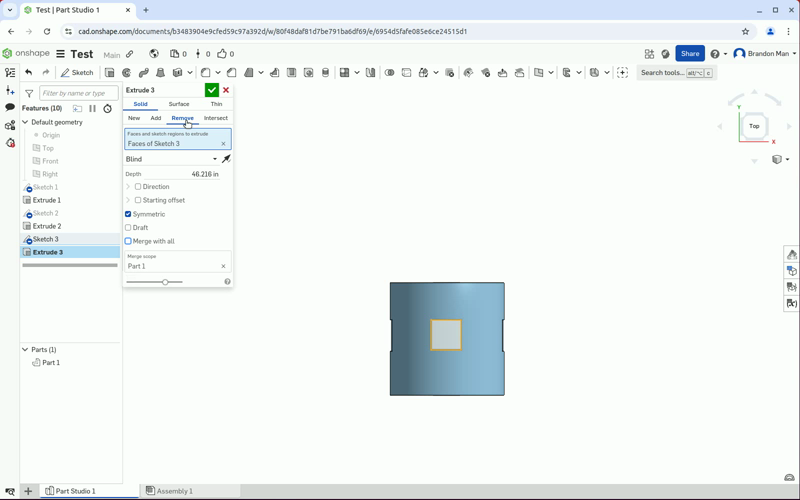
key(space)
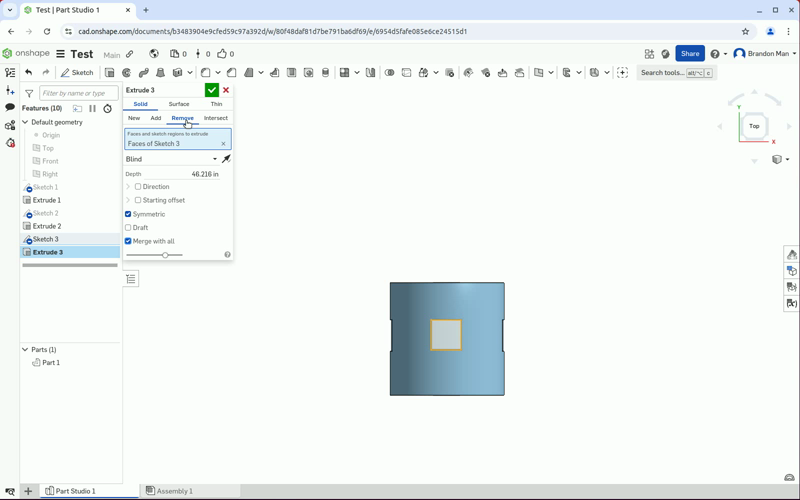
key(enter)
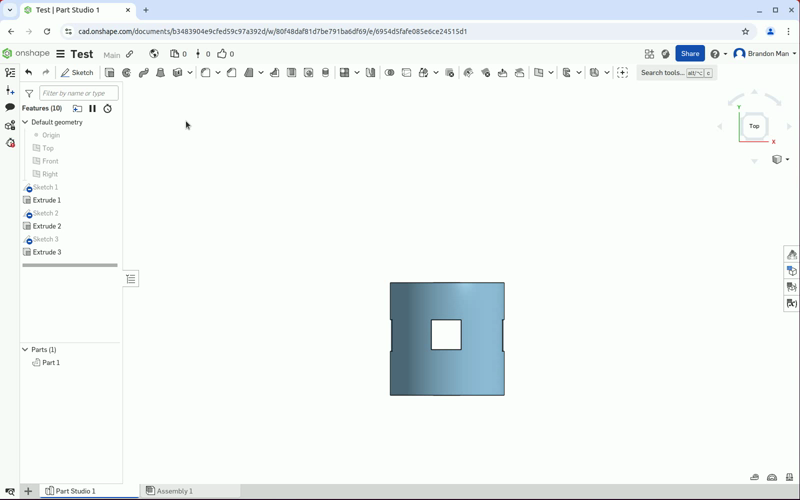
key(shift+h)
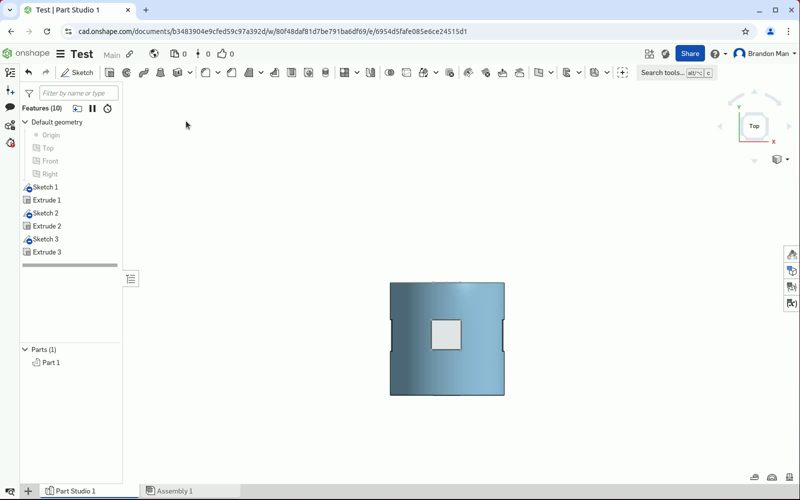
key(shift+h)
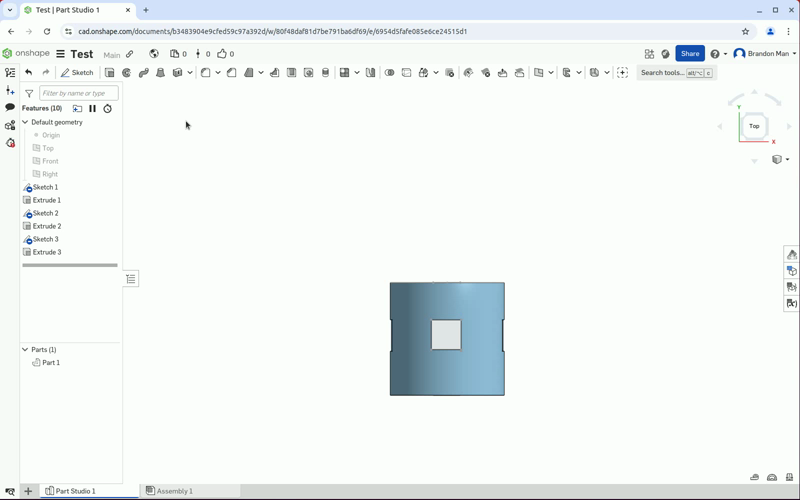
key(shift+7)
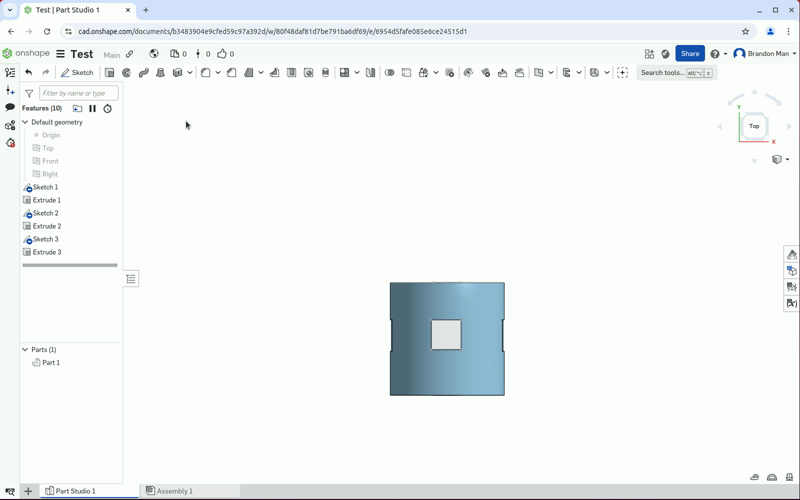
key(up, 3)
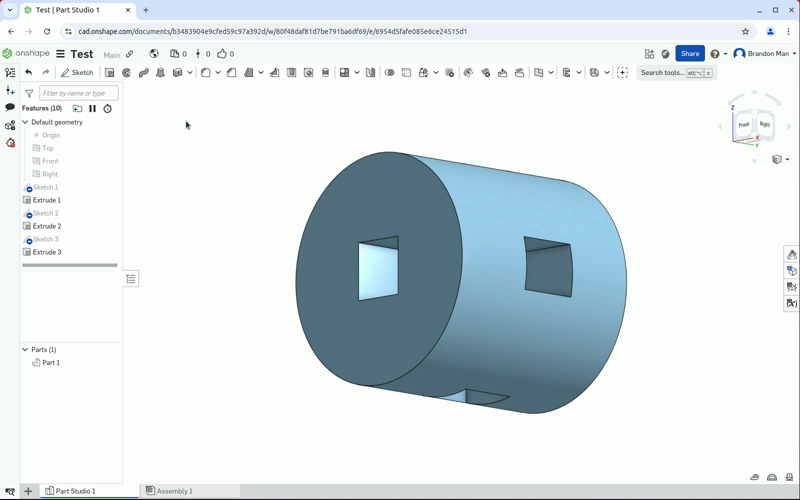
key(left, 3)
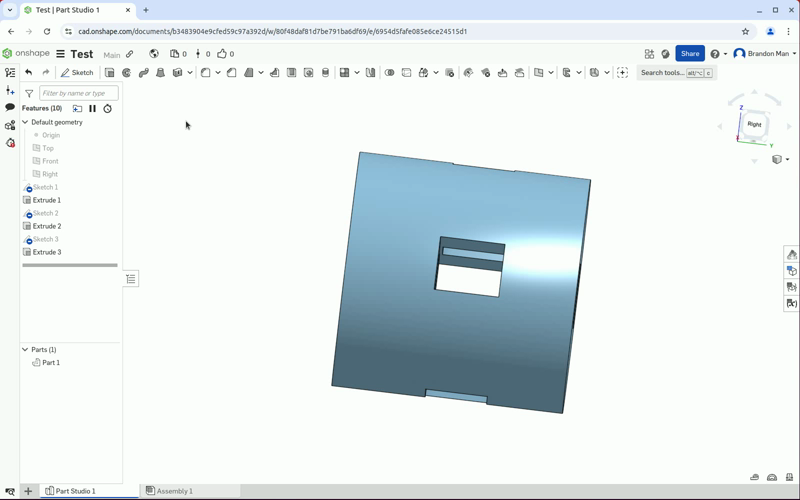
key(right, 3)
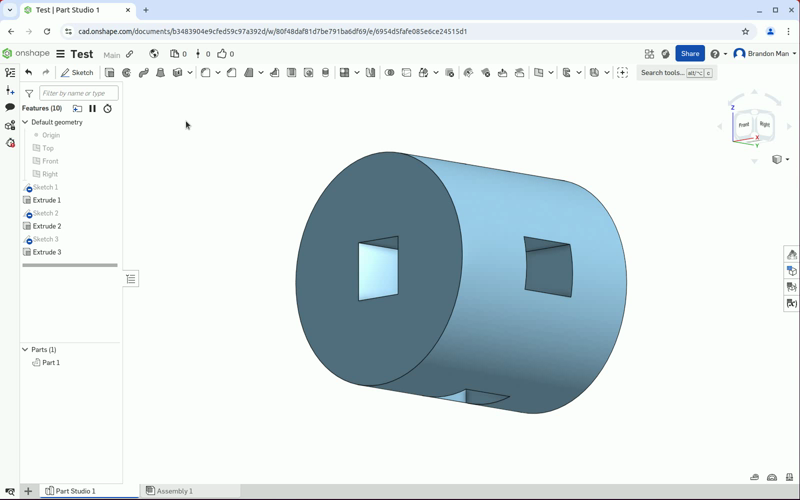
key(down, 3)
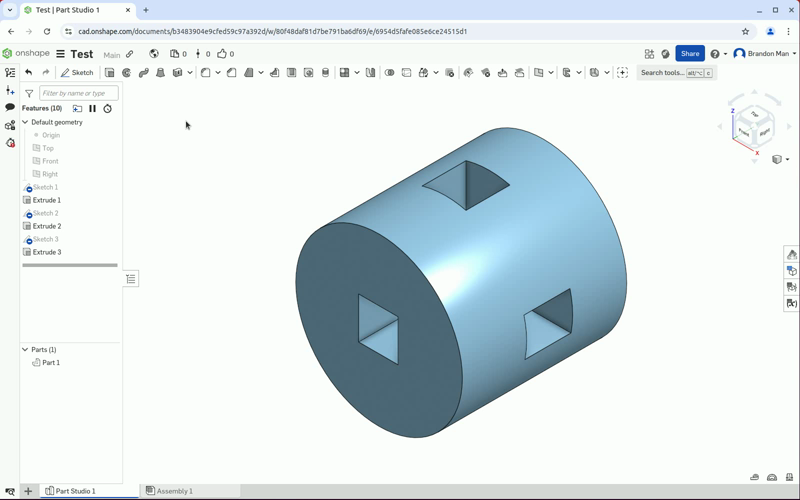
mouse_move(73, 189)
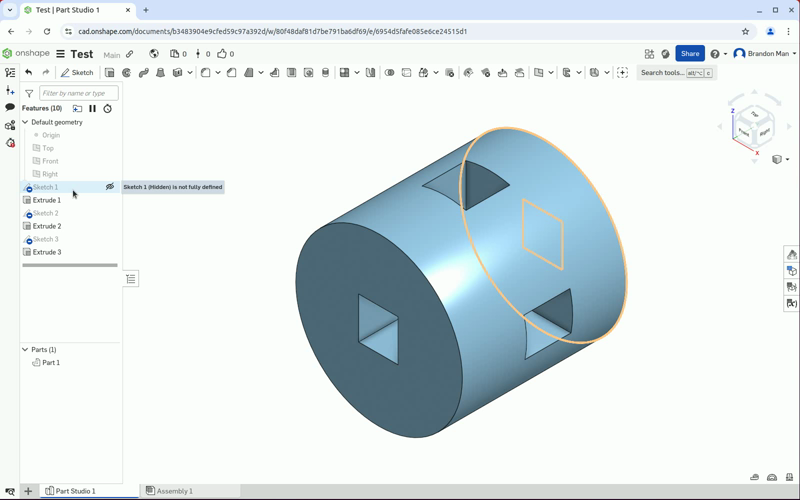
click(73, 189)